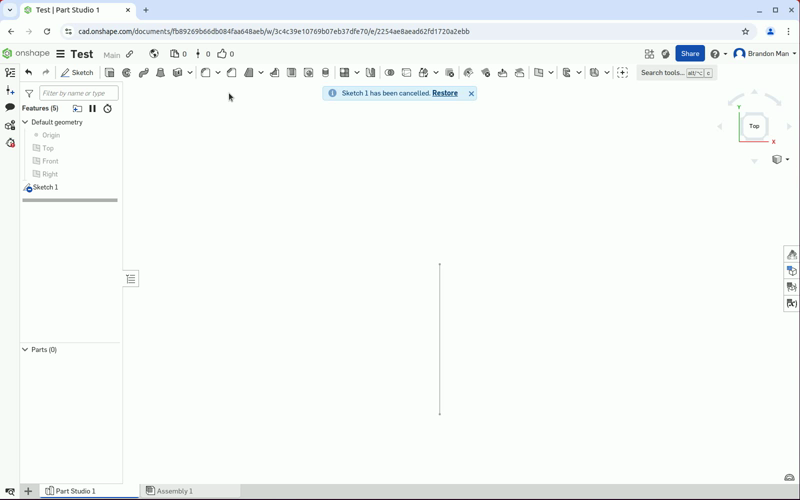
key(shift+h)
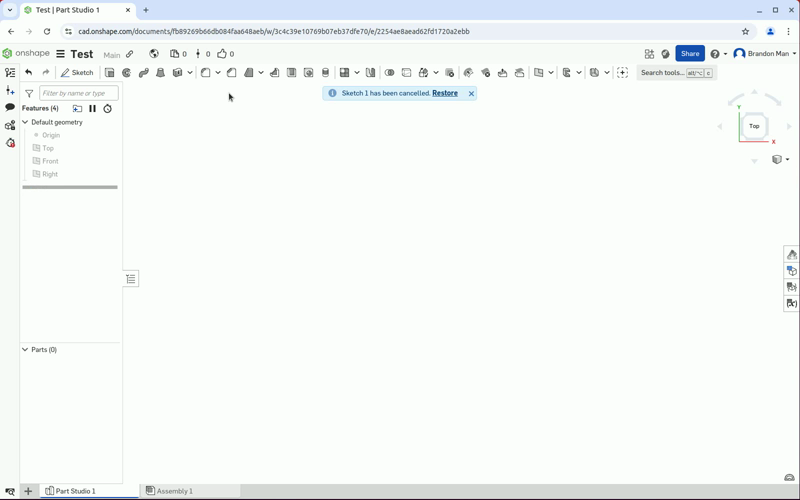
key(shift+s)
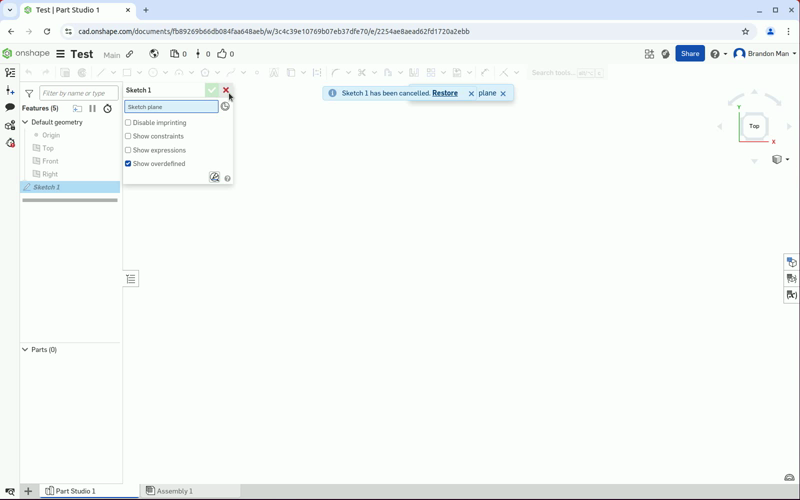
mouse_move(73, 150)
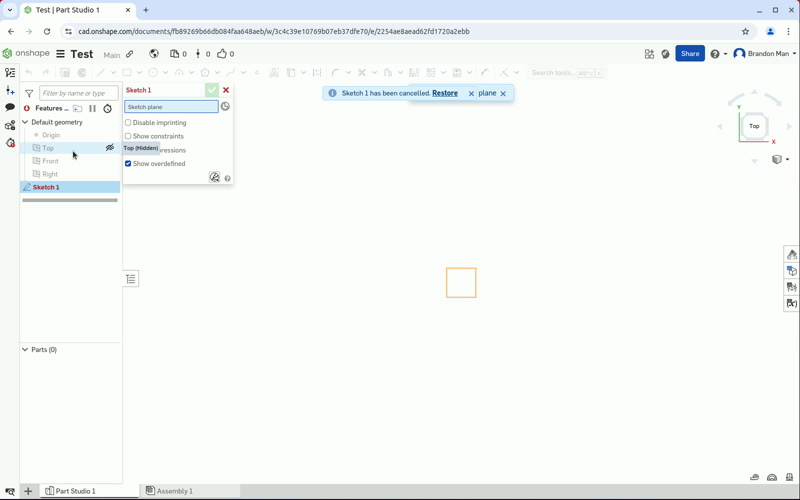
click(73, 150)
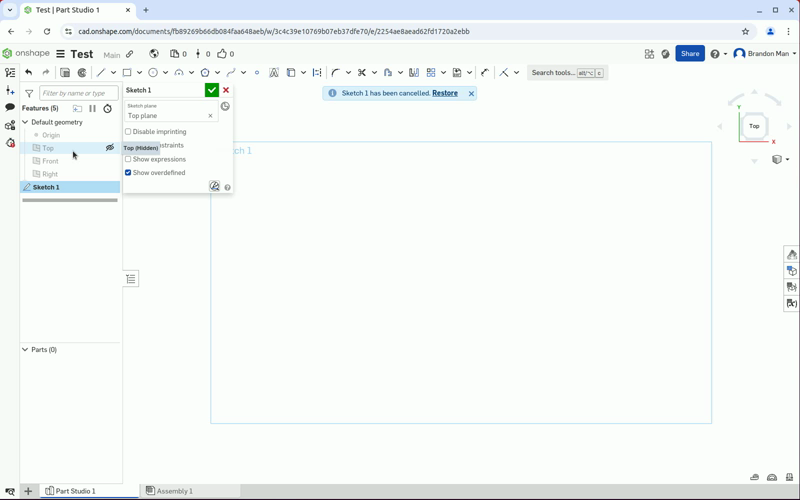
mouse_move(73, 352)
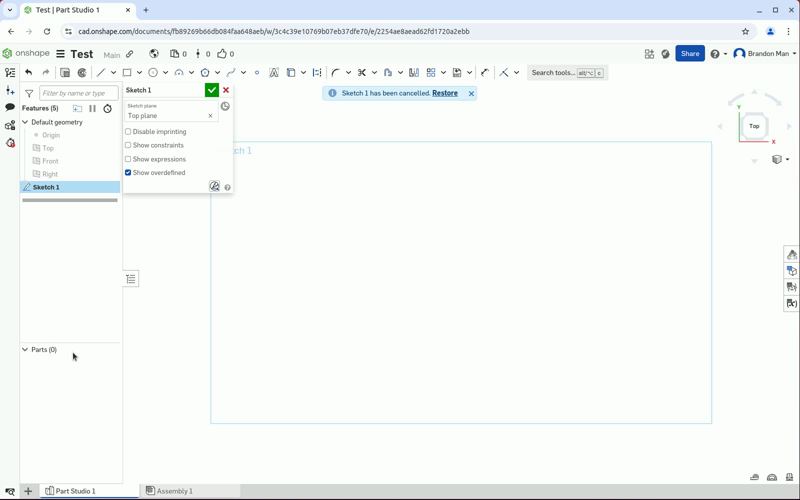
key(y)
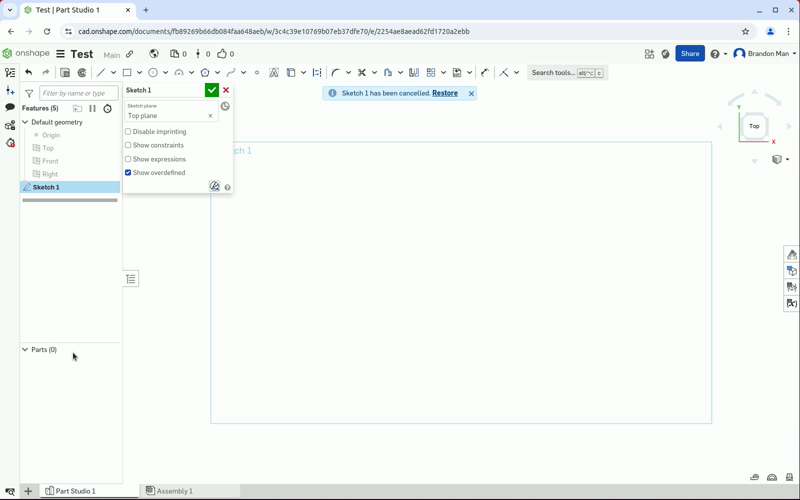
key(c)
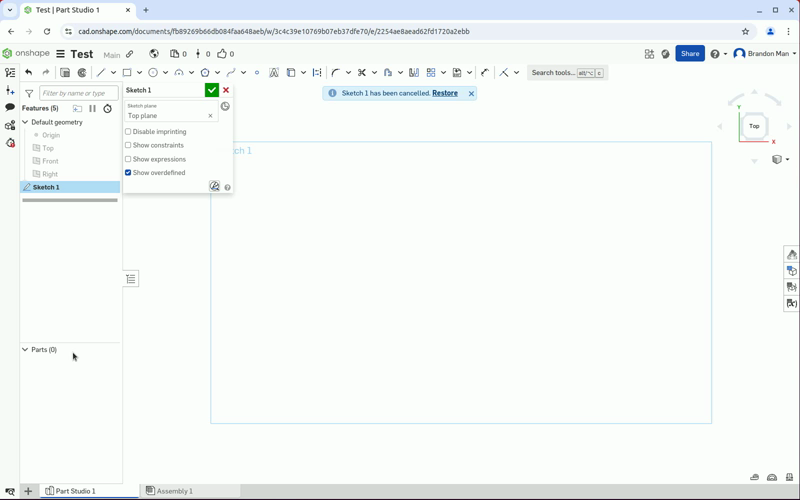
key_down(shift)
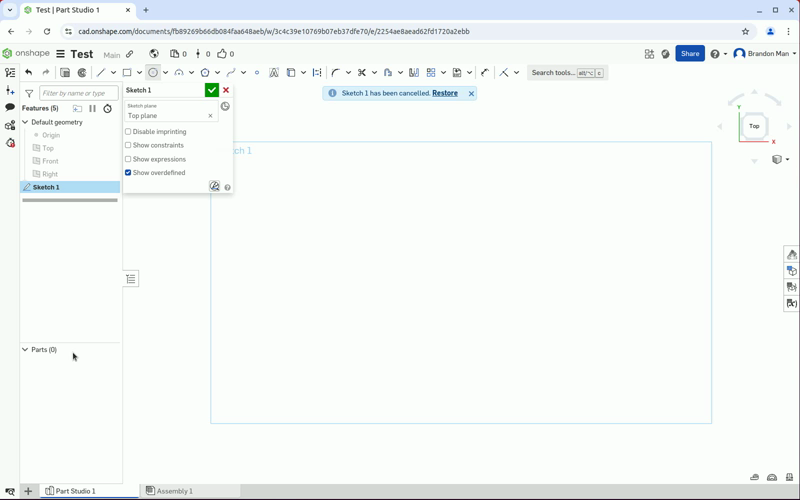
mouse_move(461, 282)
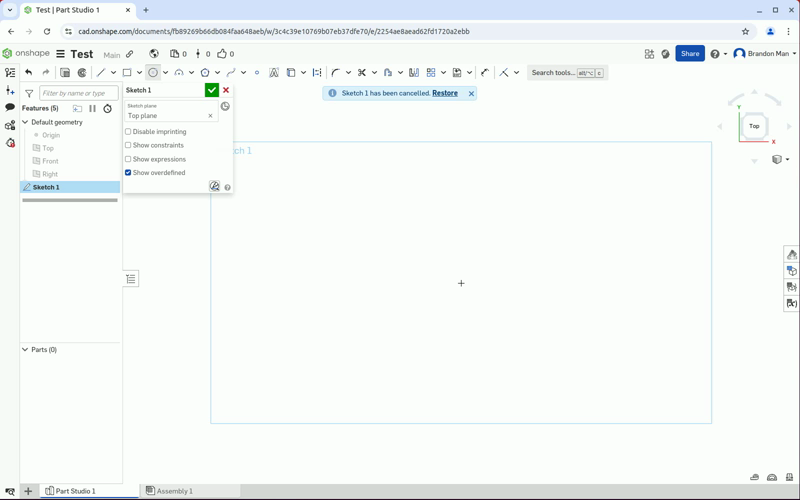
click(461, 282)
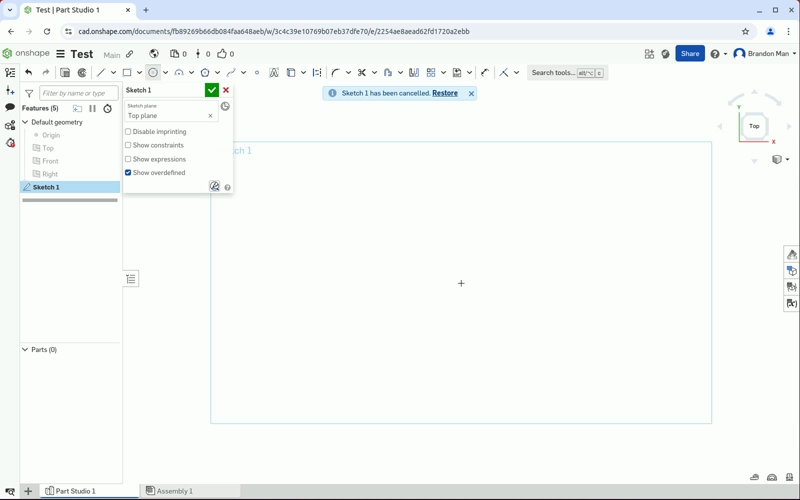
key_up(shift)
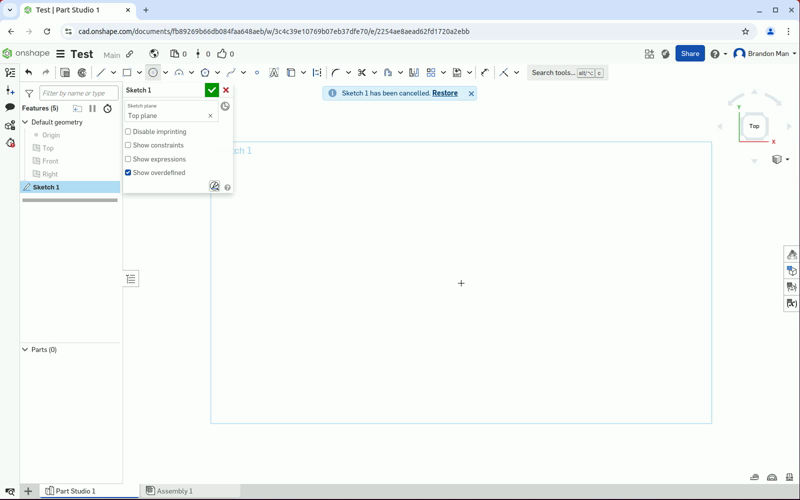
mouse_move(574, 282)
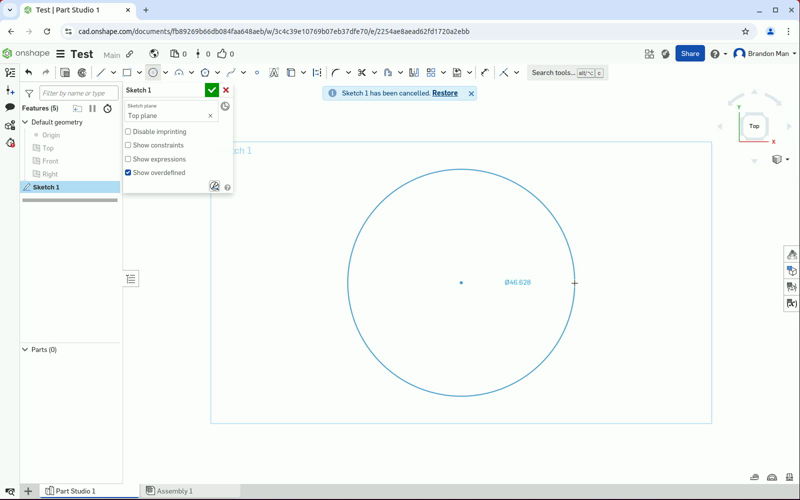
click(574, 282)
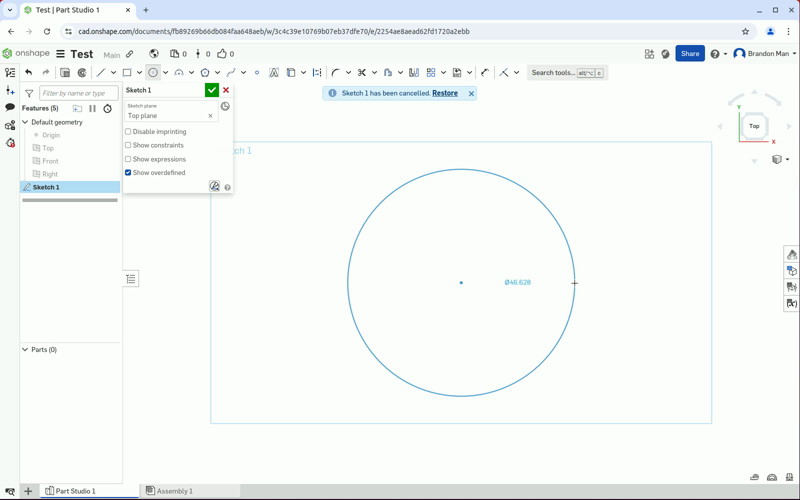
key(esc)
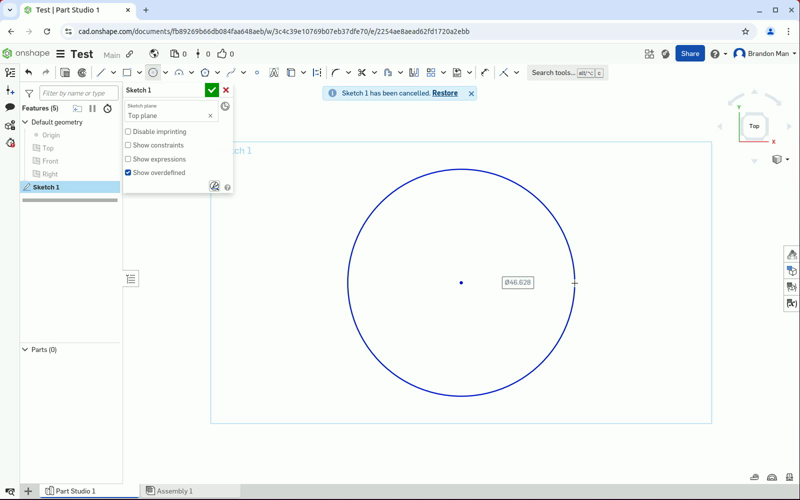
mouse_move(513, 223)
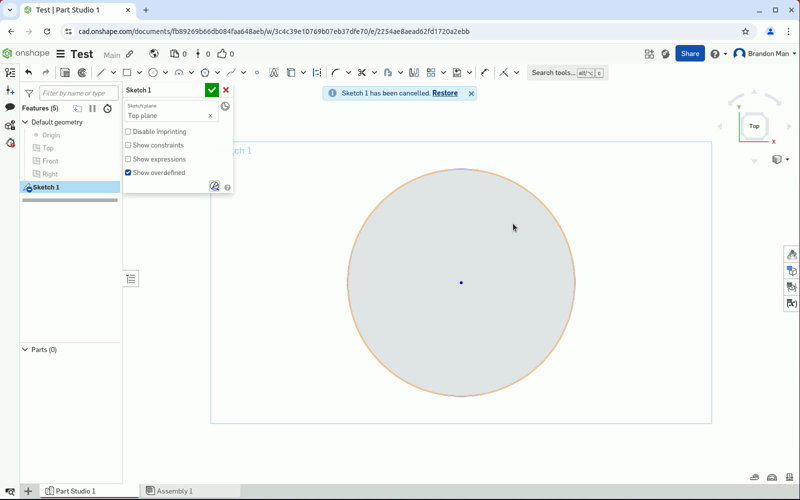
click(513, 223)
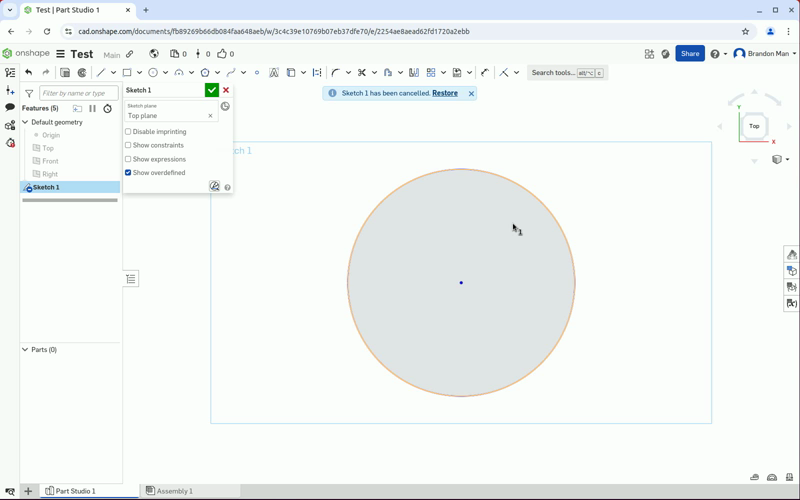
mouse_move(73, 352)
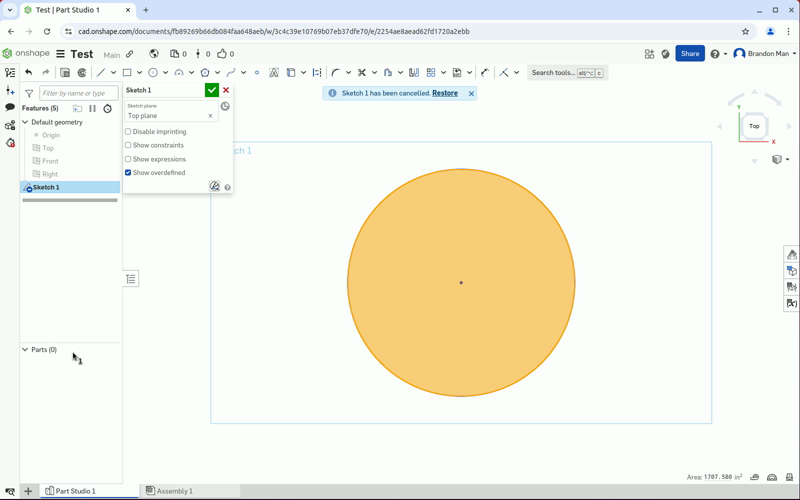
key(shift+y)
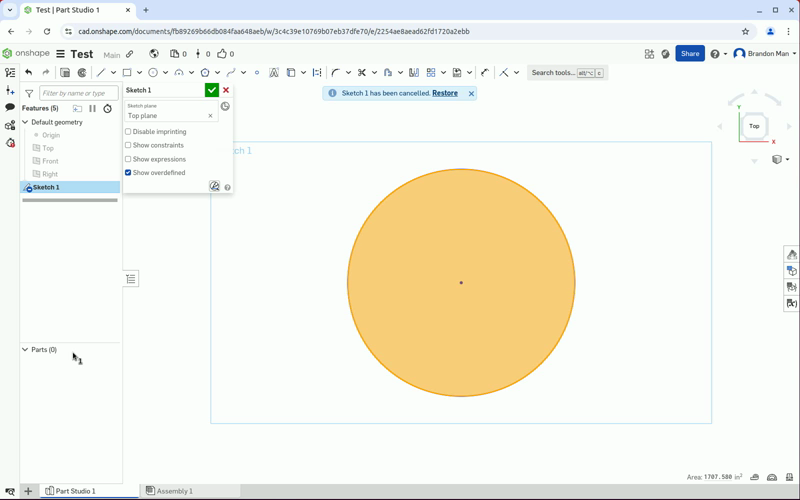
key(shift+e)
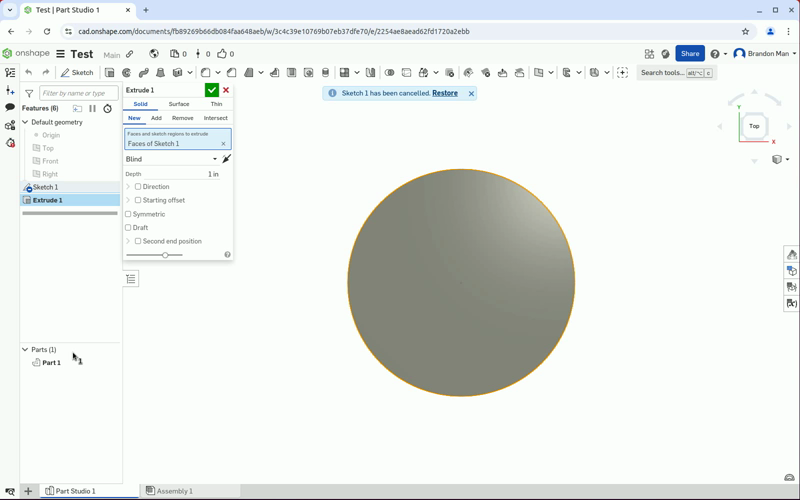
mouse_move(143, 106)
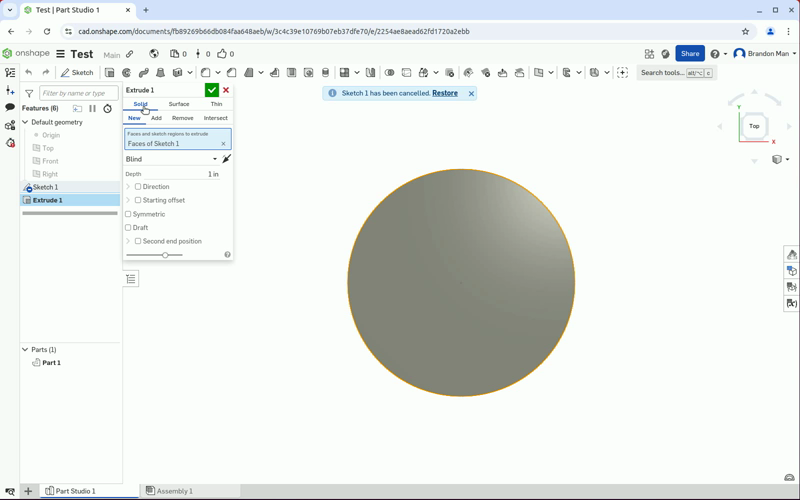
click(143, 106)
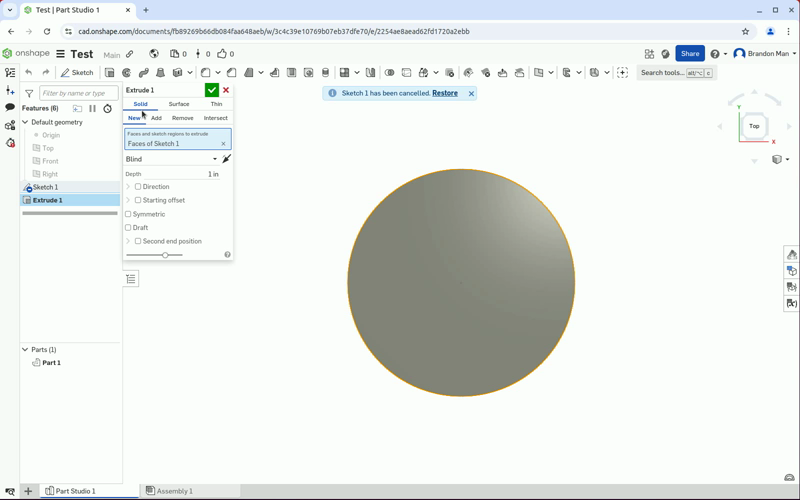
mouse_move(137, 120)
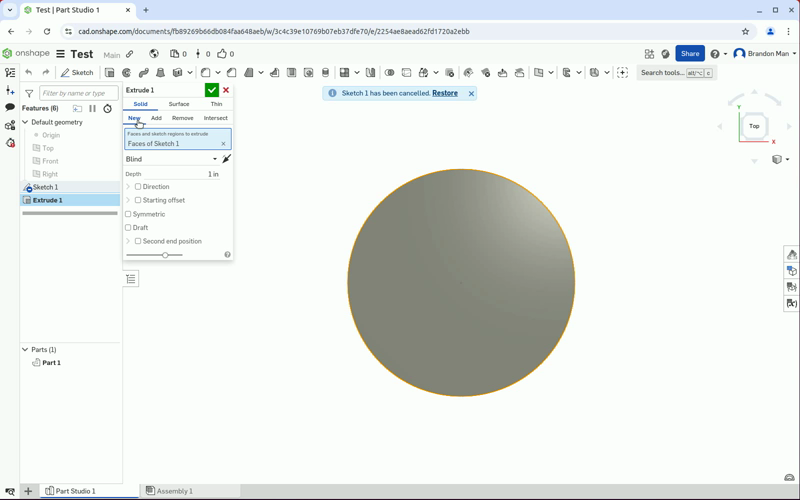
click(137, 120)
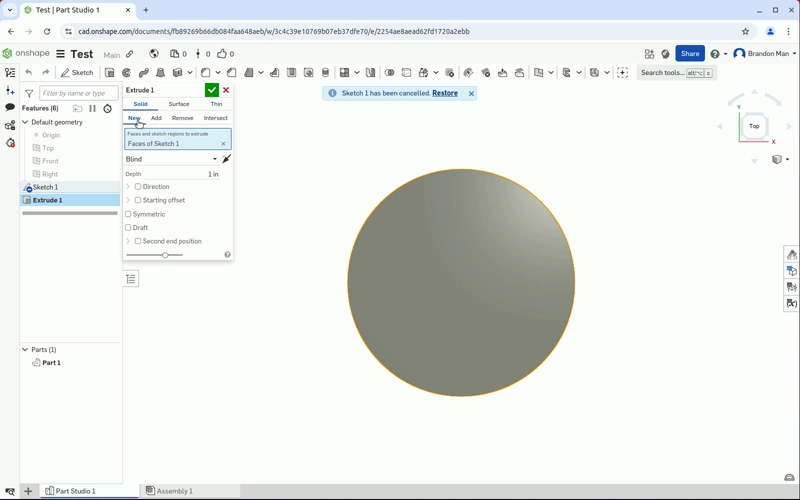
key(tab, 4)
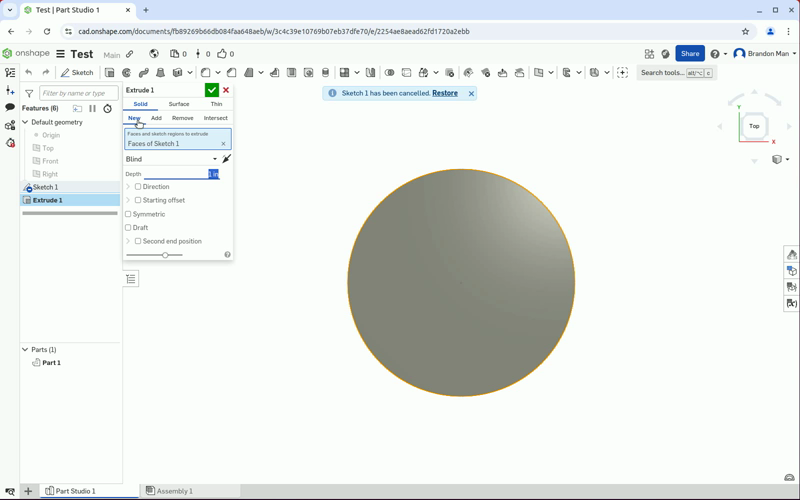
text(0.963)
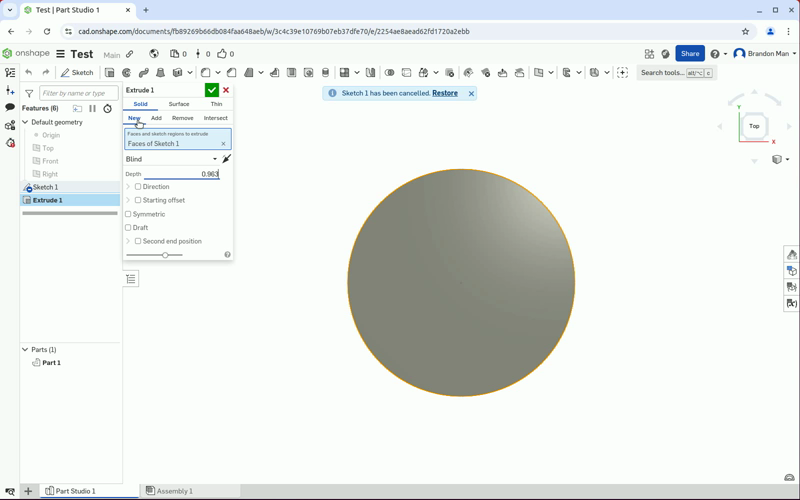
key(enter)
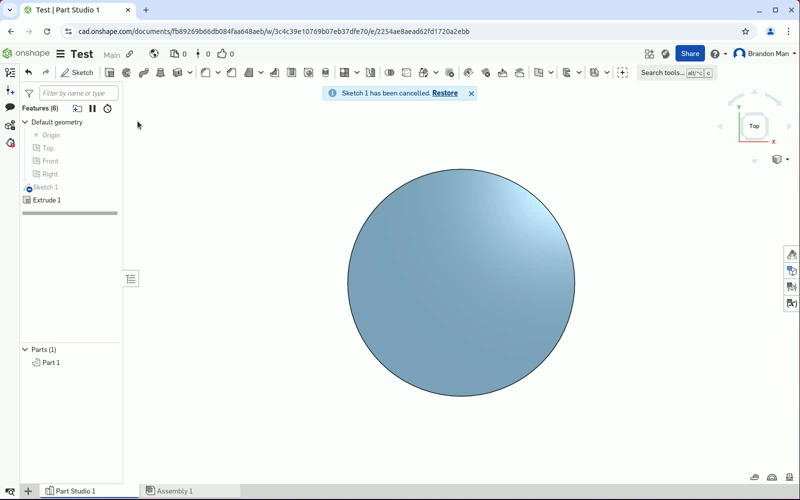
key(shift+h)
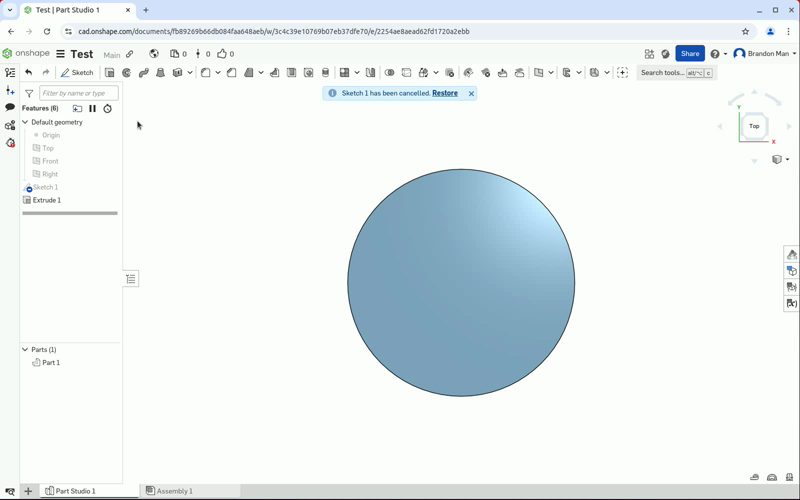
key(shift+h)
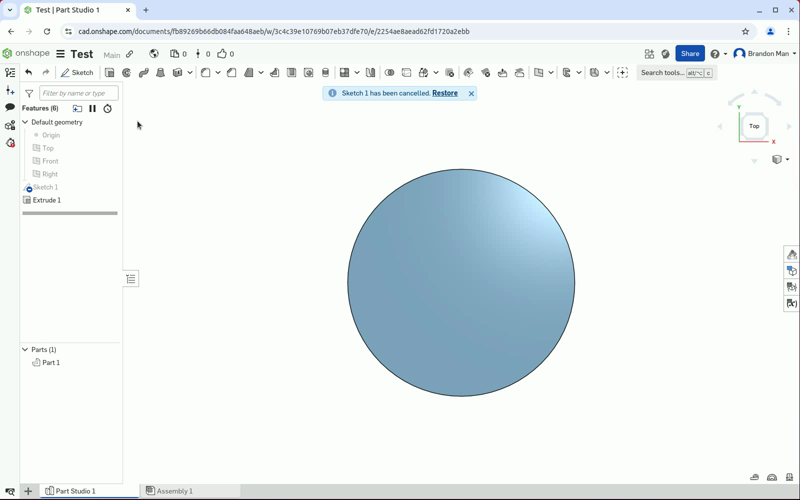
mouse_move(73, 189)
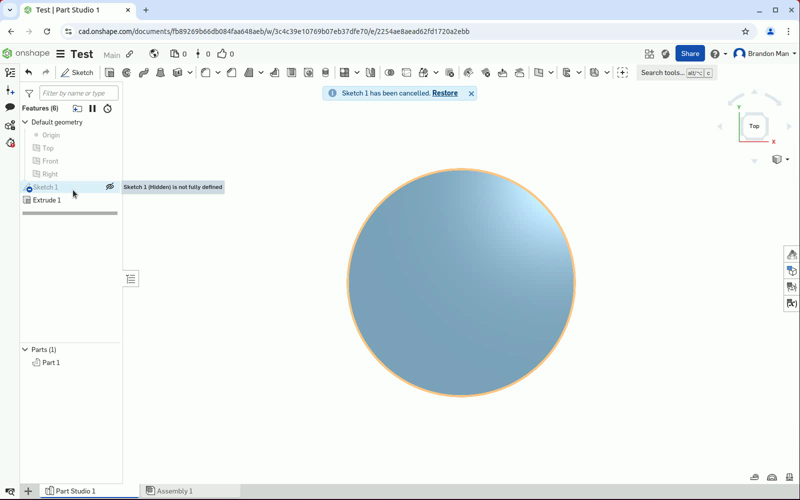
click(73, 189)
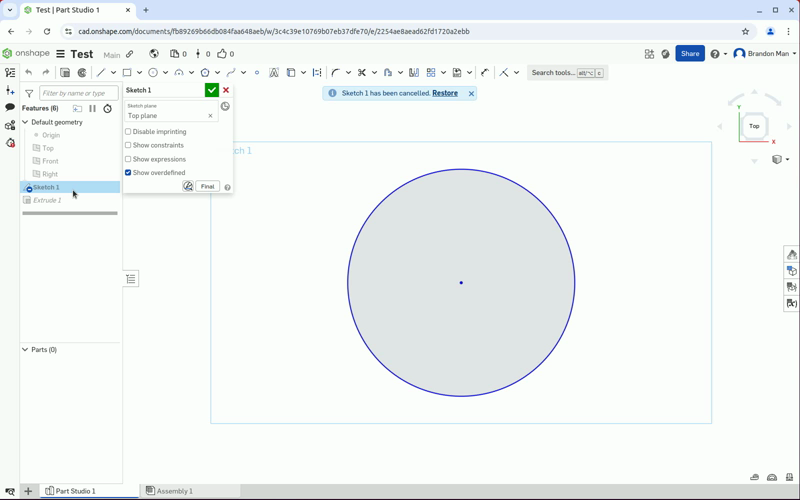
mouse_move(229, 92)
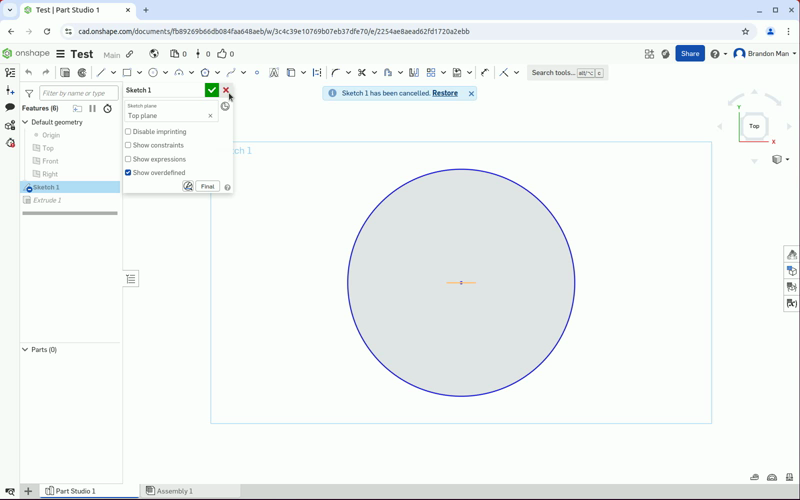
click(229, 92)
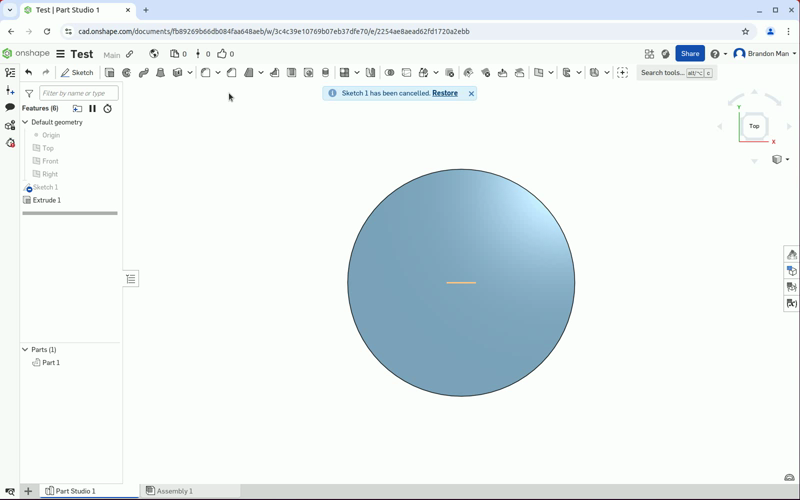
mouse_move(541, 75)
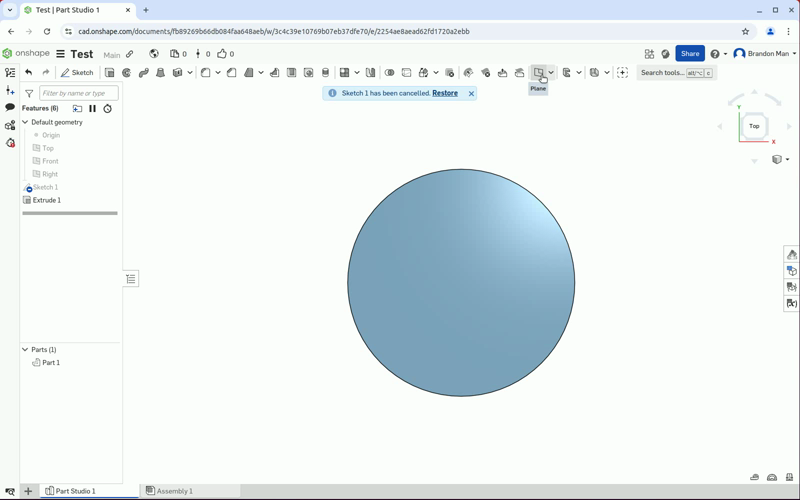
click(541, 75)
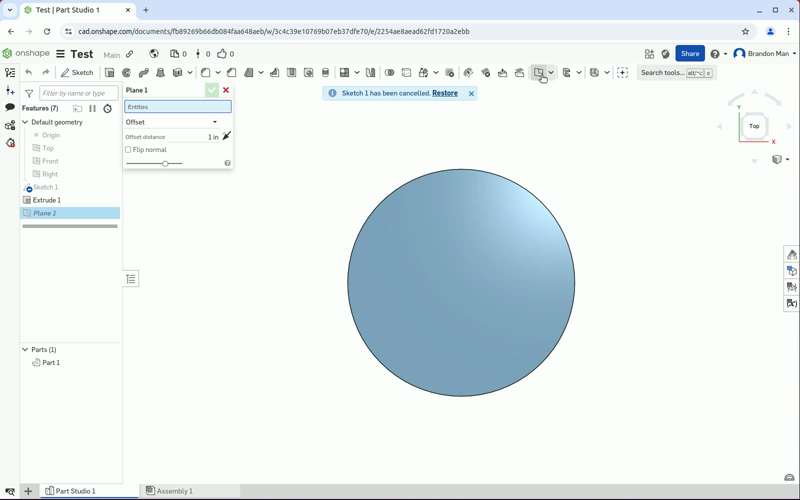
mouse_move(73, 150)
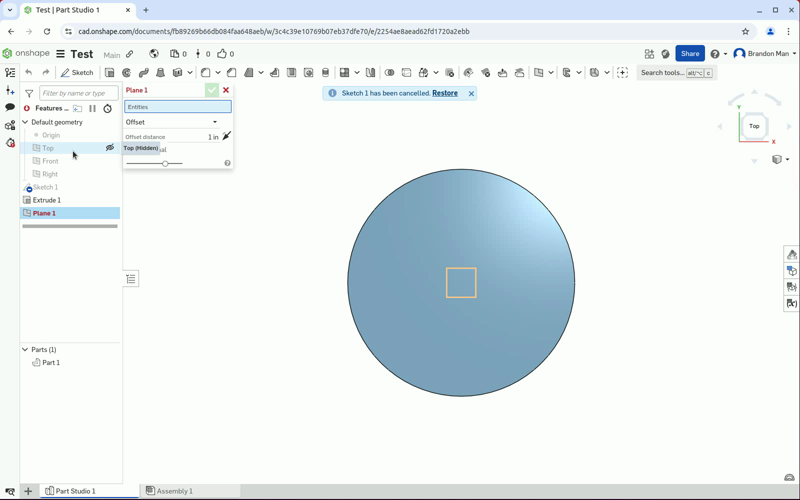
click(73, 150)
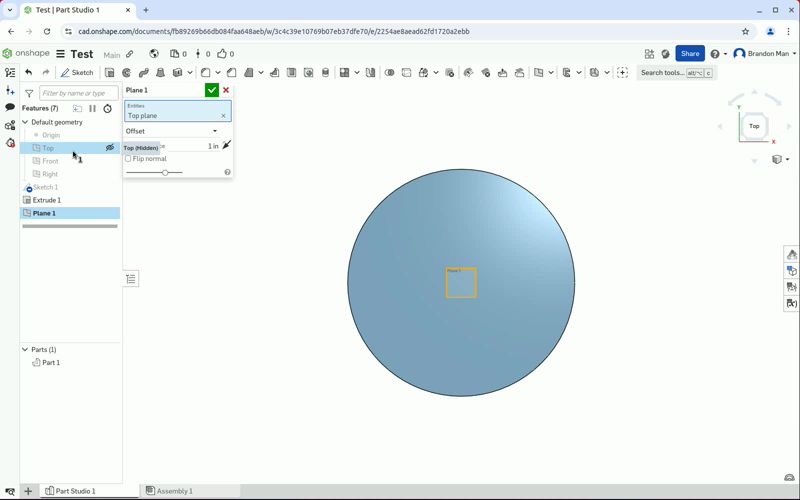
key(tab, 2)
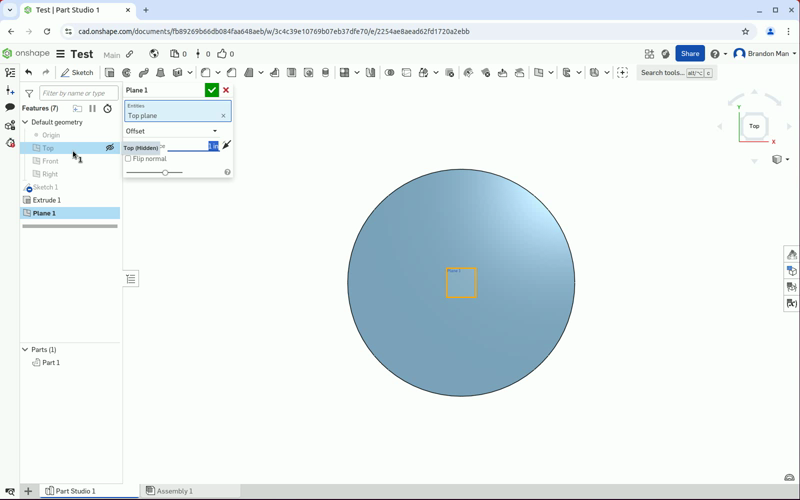
text(0.955)
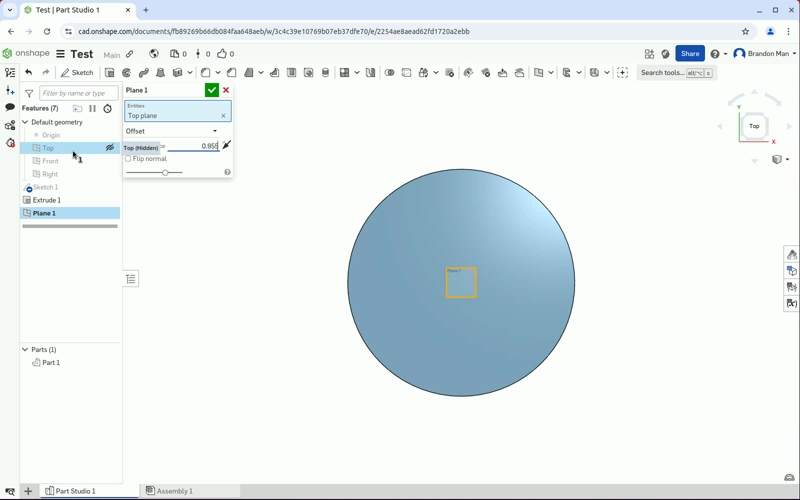
key(enter, 2)
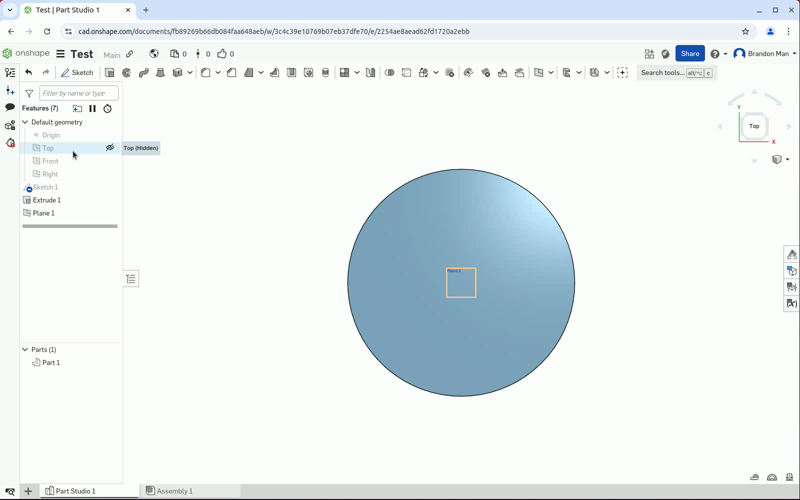
key(shift+s)
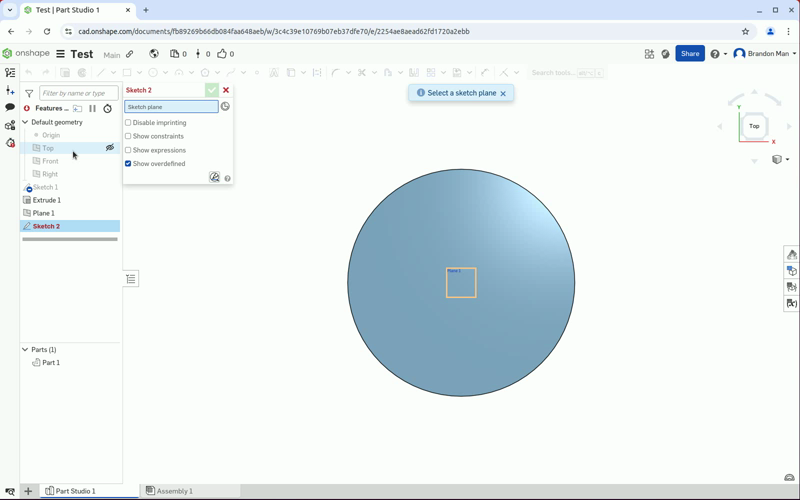
mouse_move(73, 215)
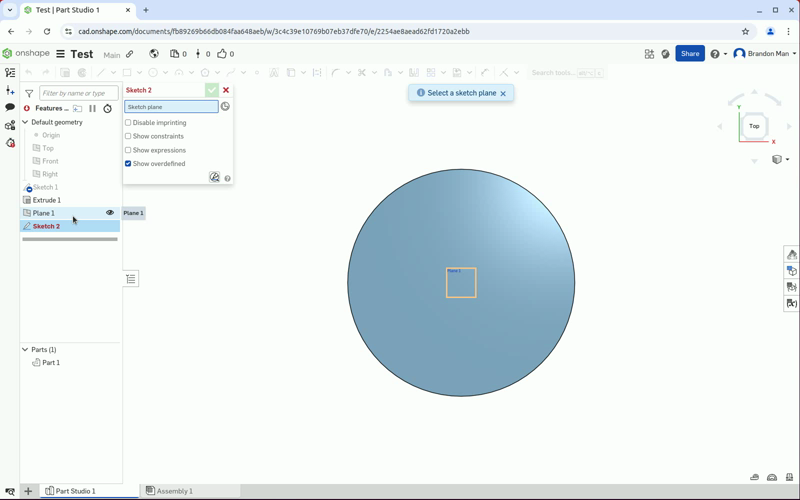
click(73, 215)
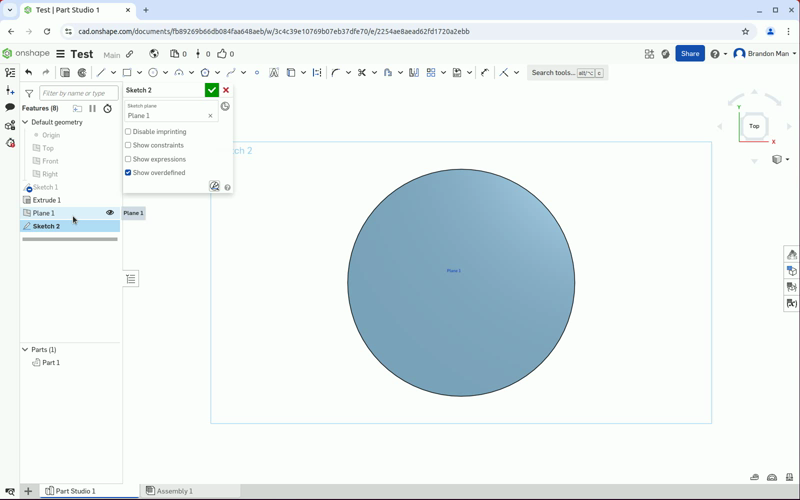
mouse_move(73, 352)
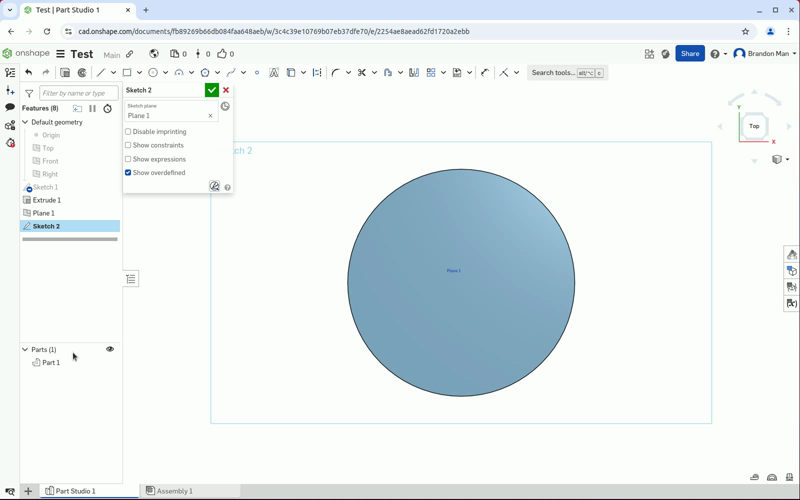
key(y)
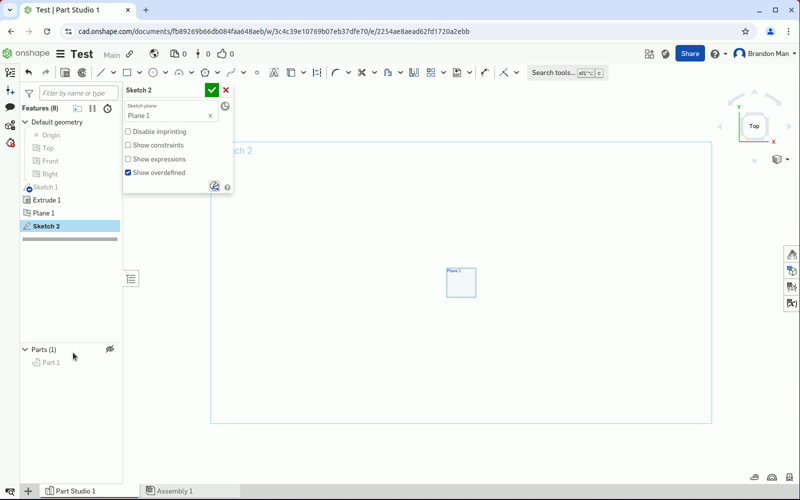
key(l)
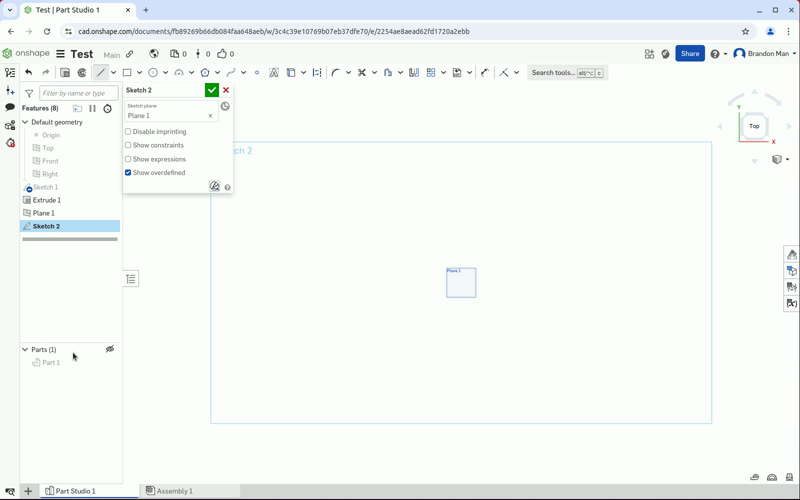
key_down(shift)
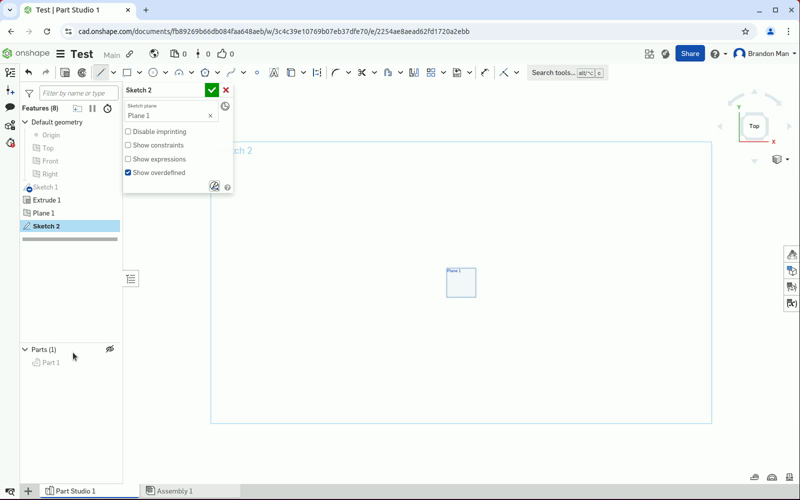
mouse_move(446, 226)
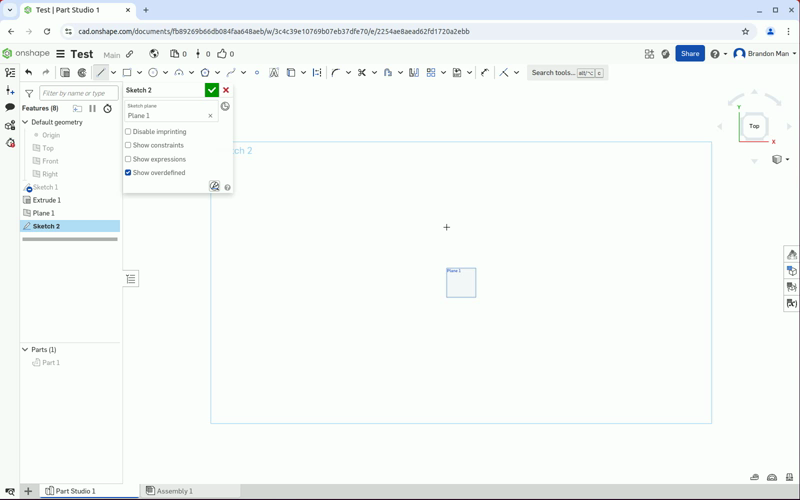
click(446, 226)
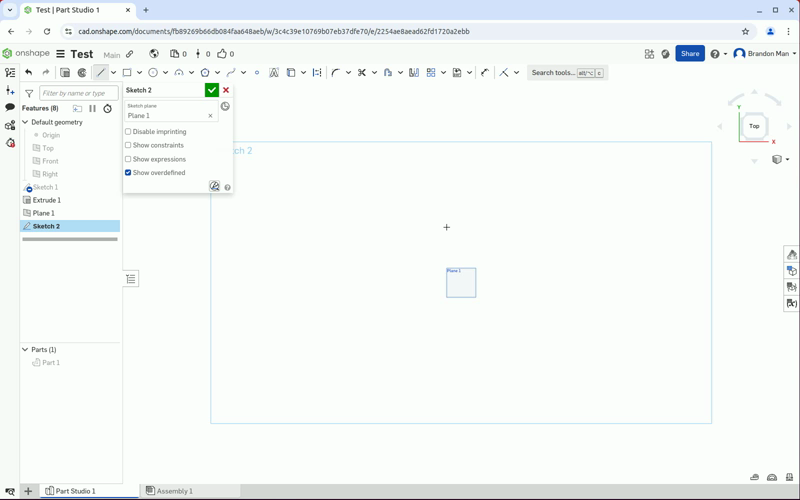
key_up(shift)
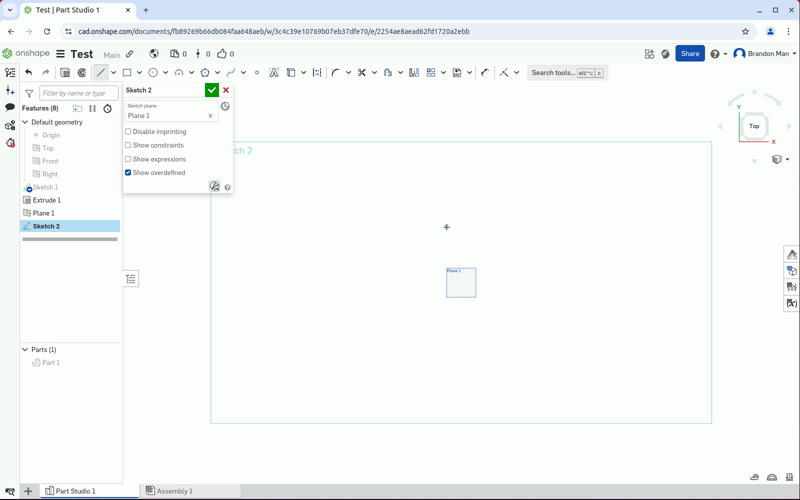
key_down(shift)
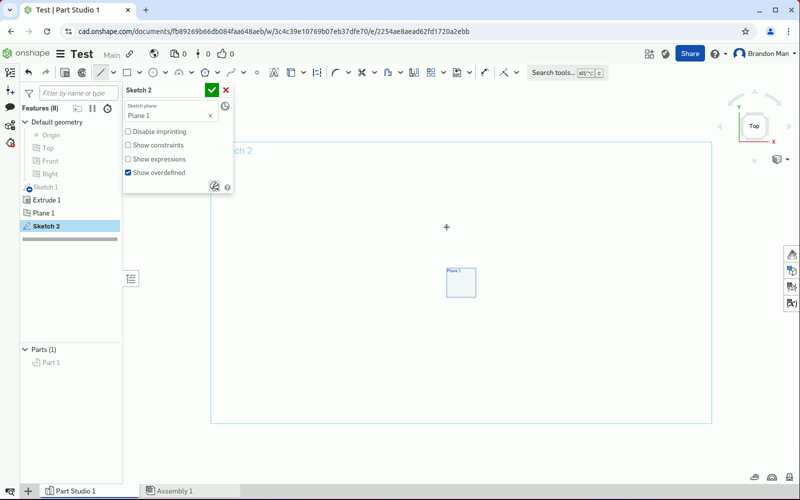
mouse_move(476, 226)
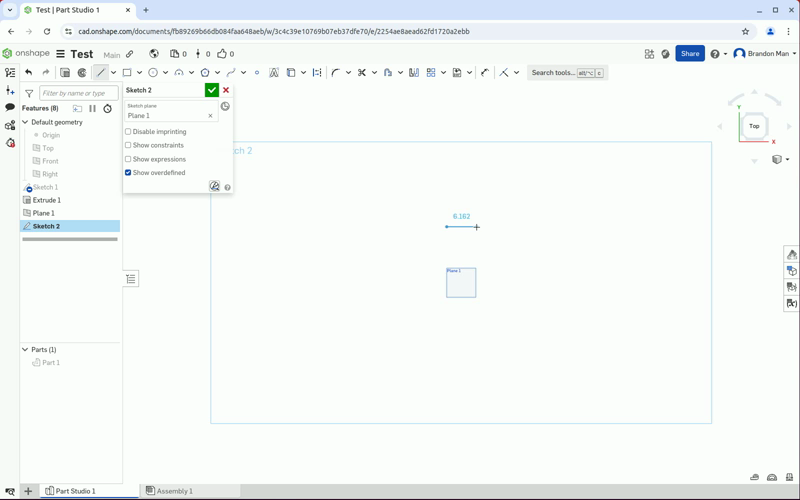
mouse_move(475, 226)
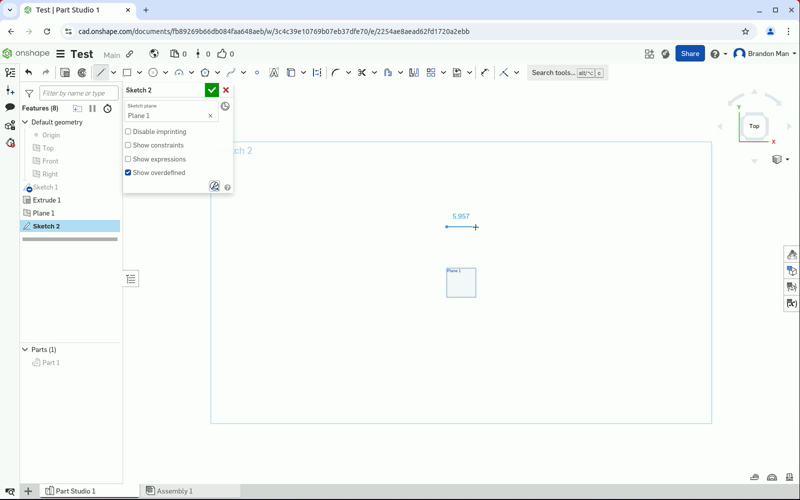
click(475, 226)
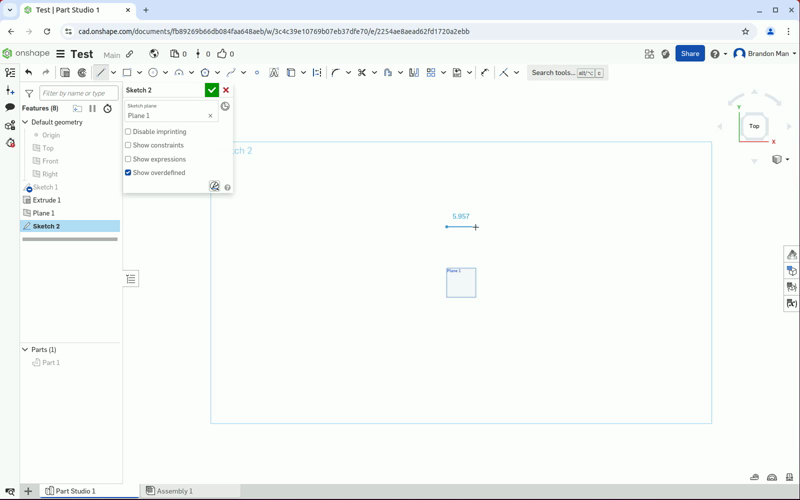
key_up(shift)
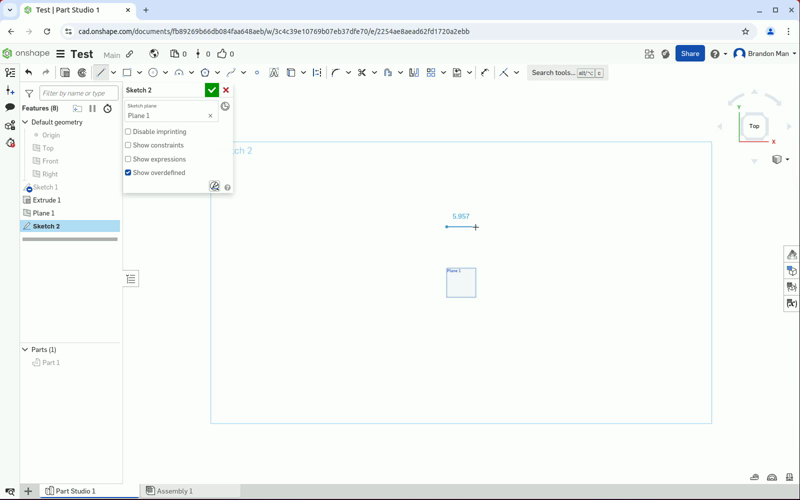
key_down(shift)
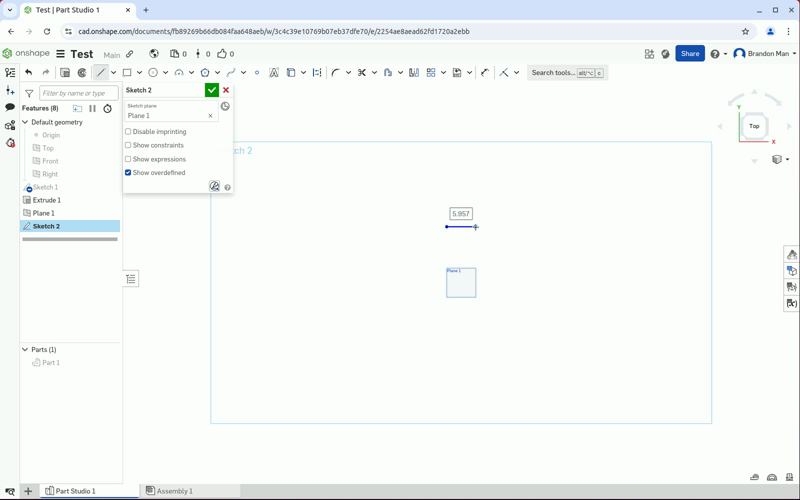
mouse_move(505, 226)
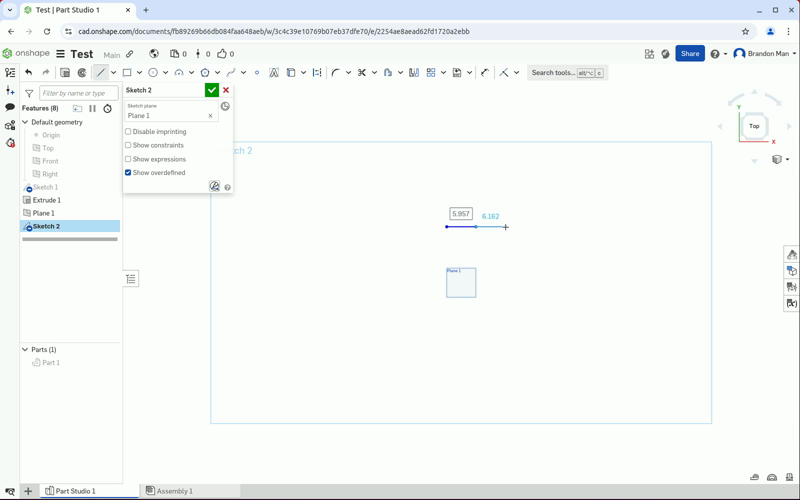
mouse_move(475, 212)
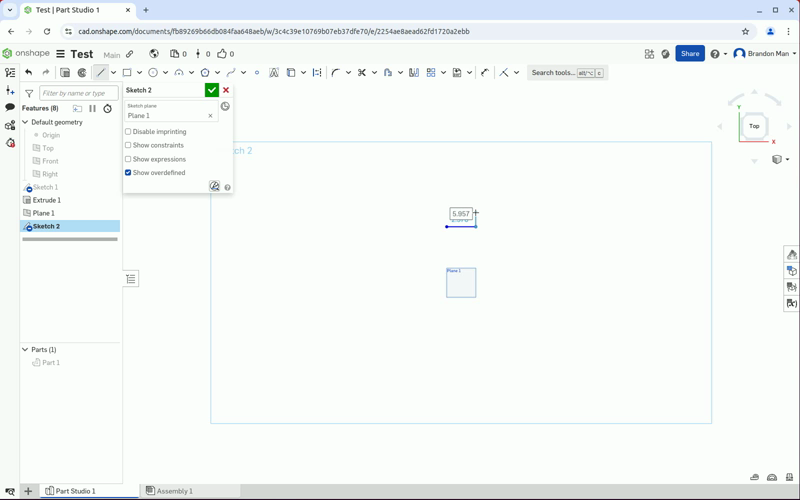
click(475, 212)
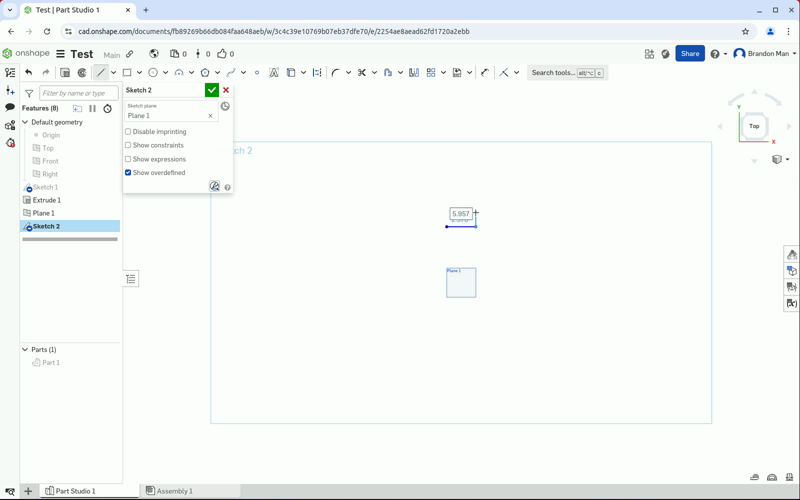
key_up(shift)
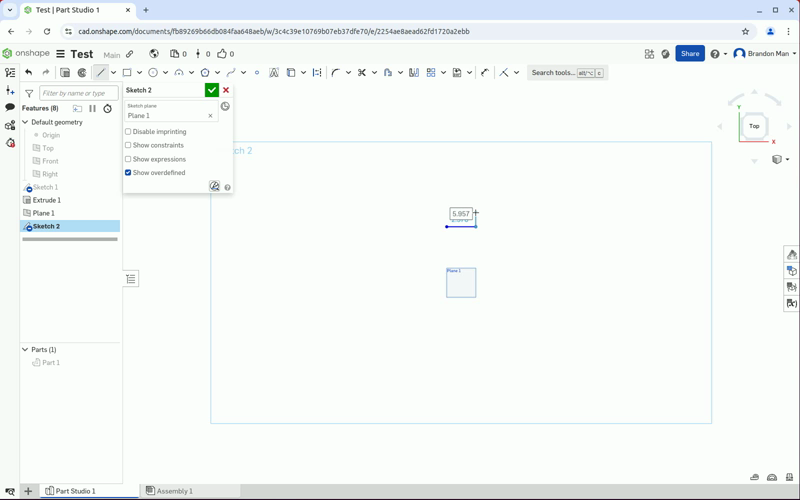
key_down(shift)
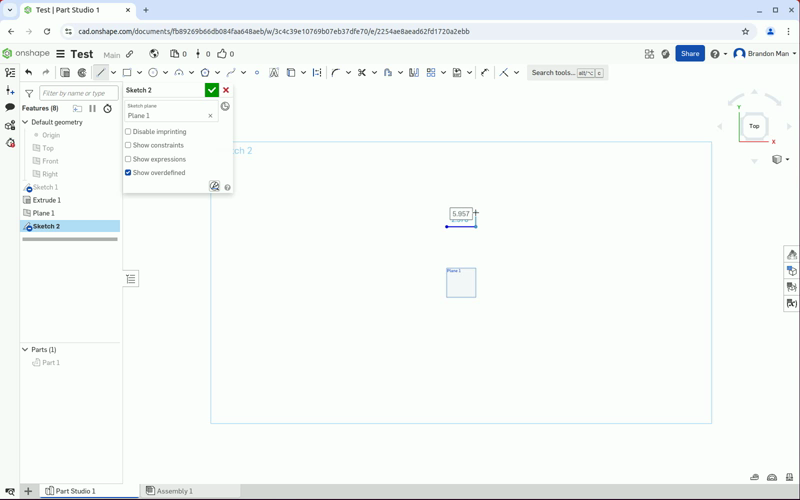
mouse_move(505, 212)
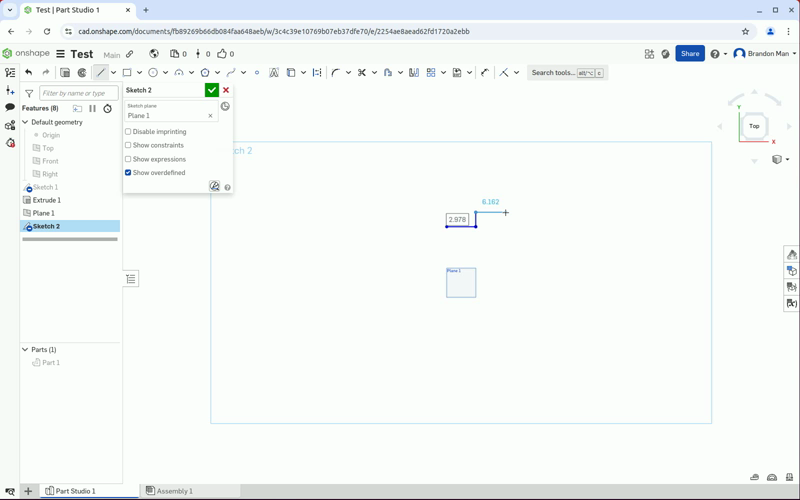
mouse_move(446, 212)
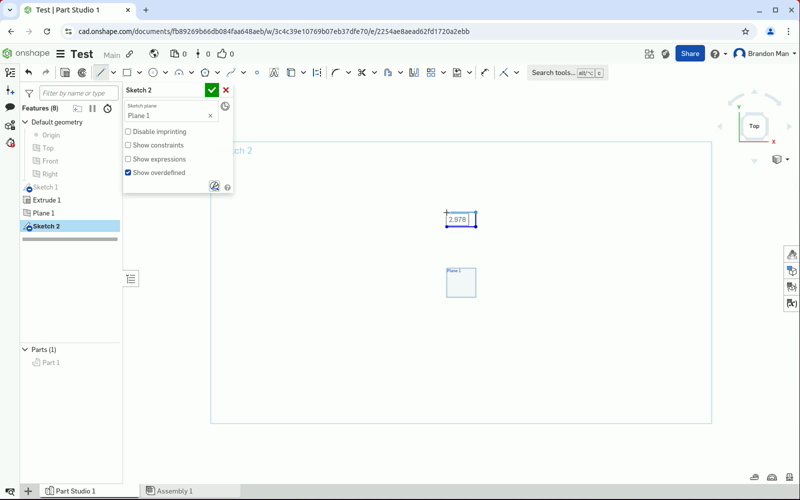
click(446, 212)
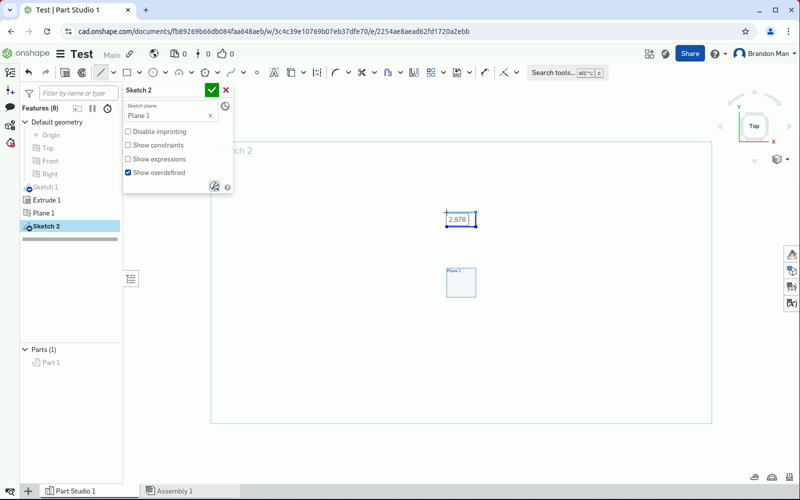
key_up(shift)
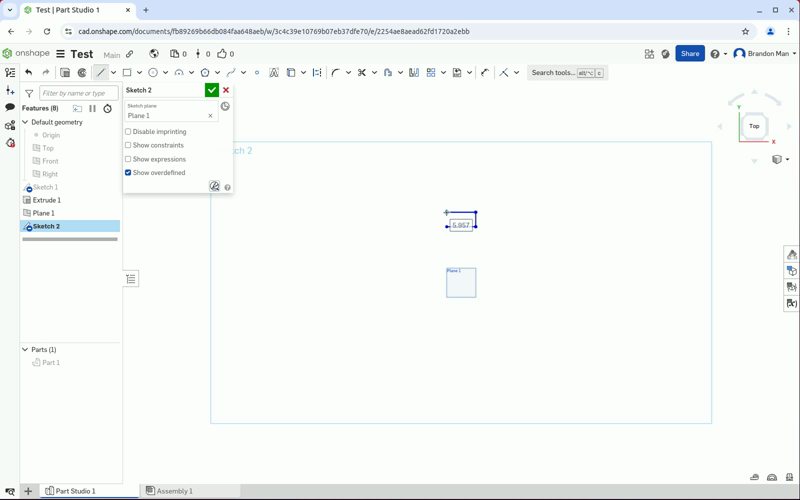
mouse_move(476, 212)
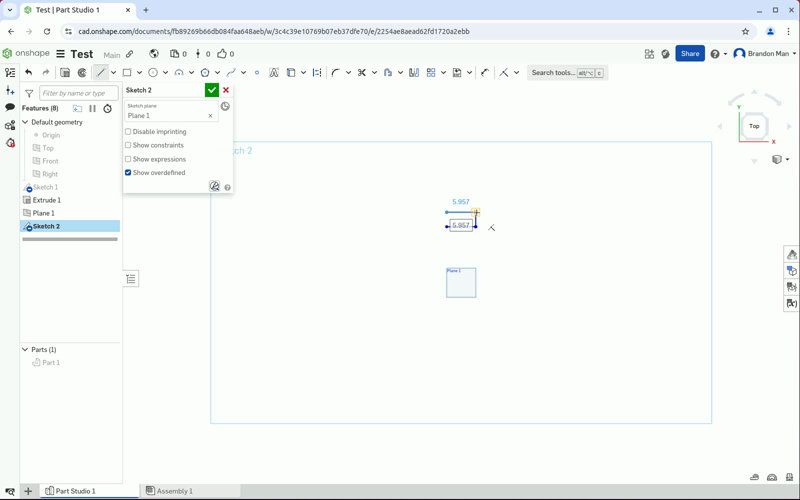
key_down(shift)
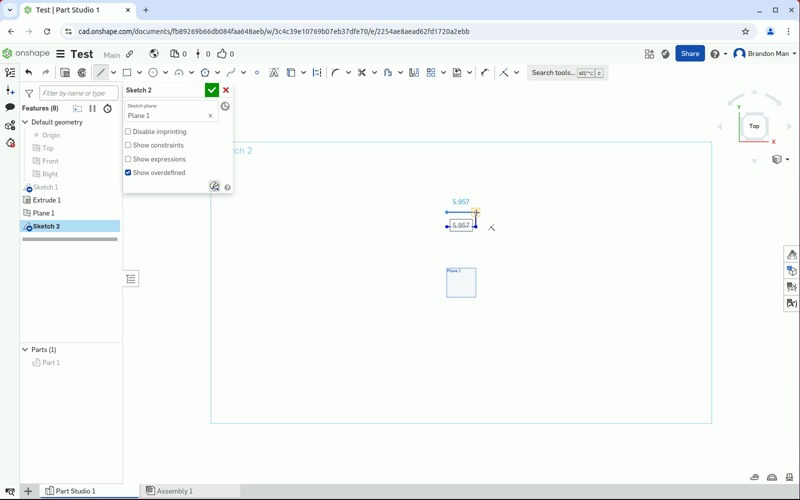
mouse_move(446, 226)
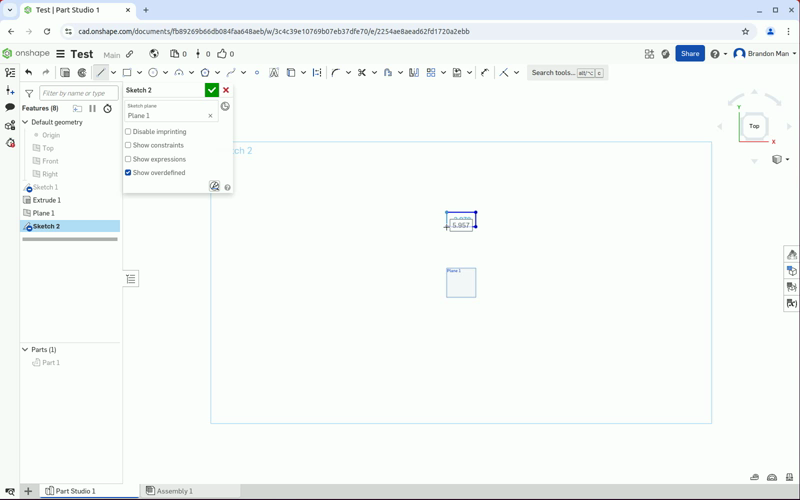
key_up(shift)
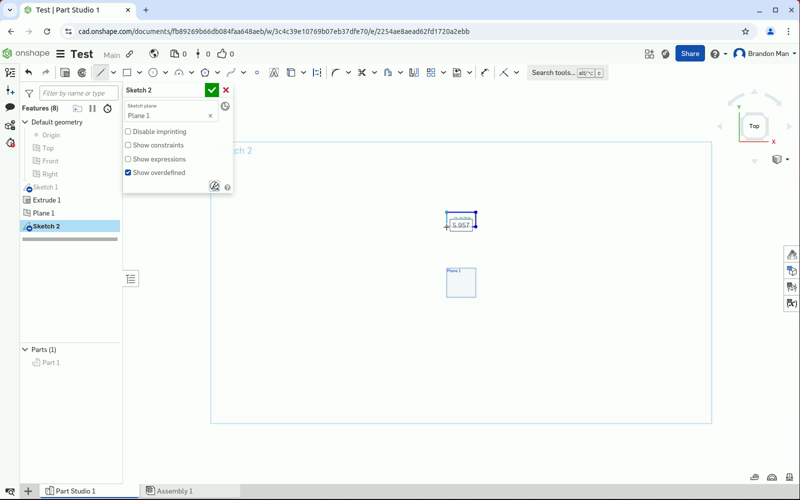
click(446, 226)
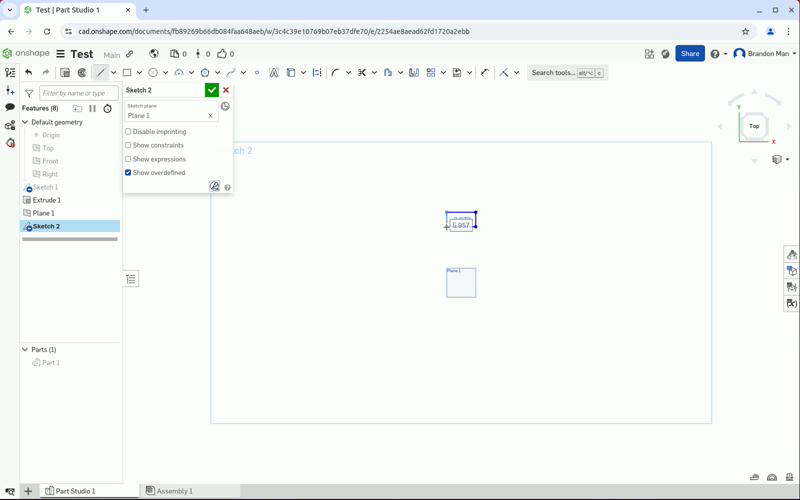
key(esc)
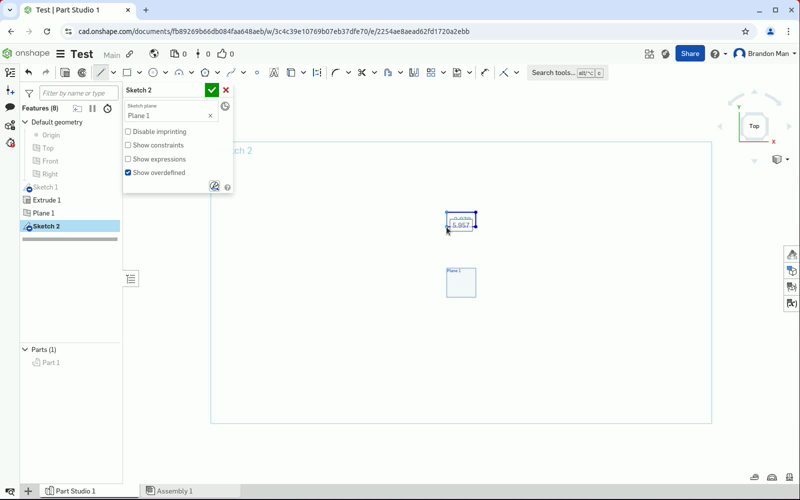
mouse_move(464, 222)
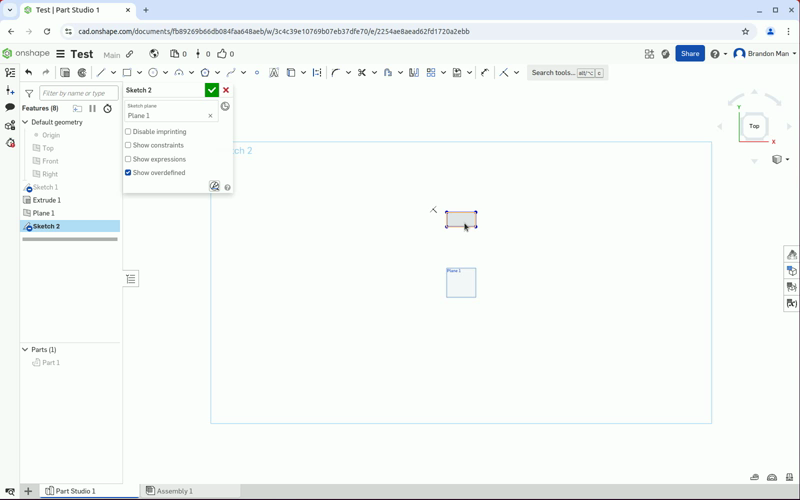
scroll(6)
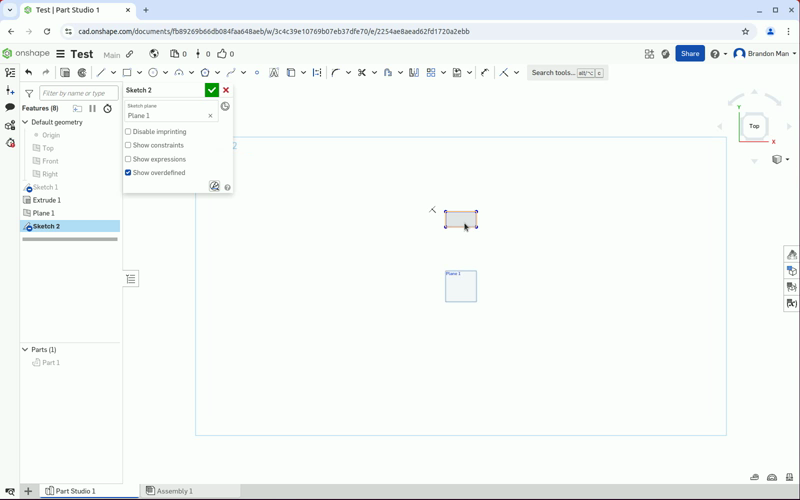
scroll(6)
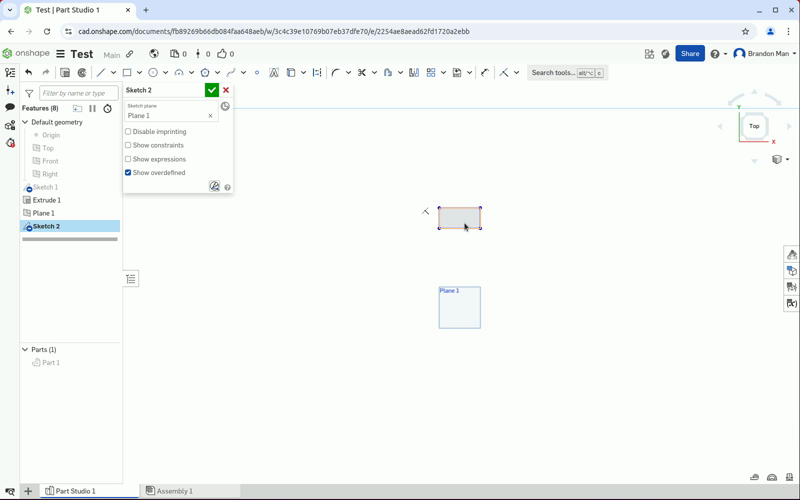
scroll(6)
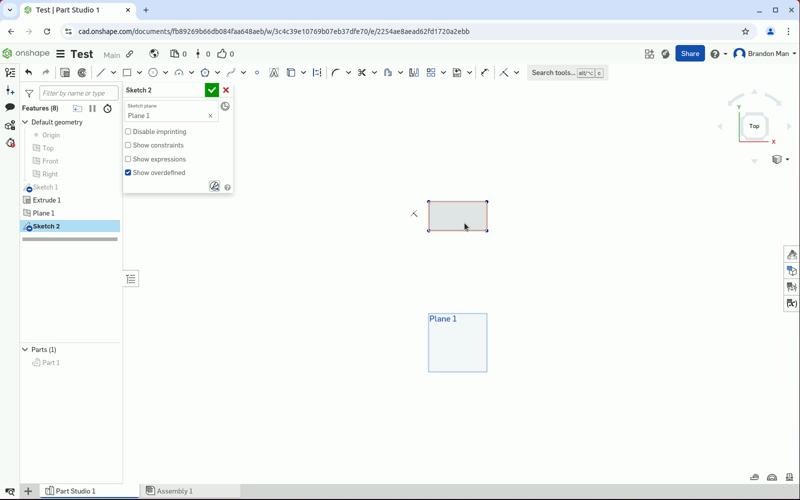
scroll(6)
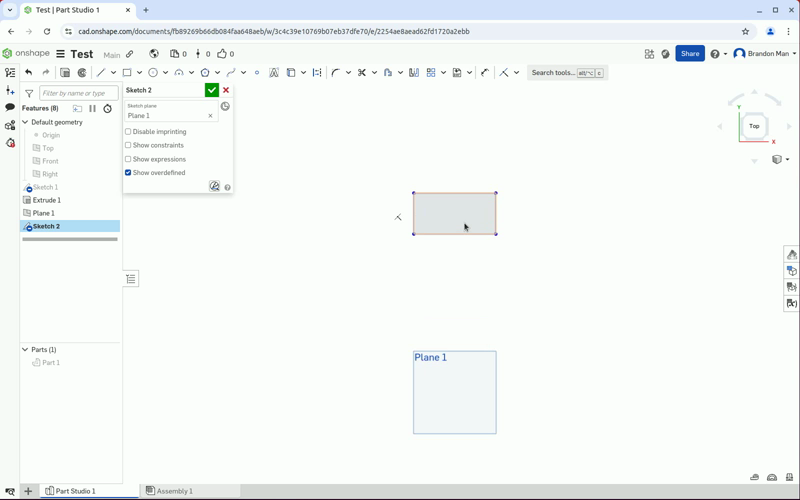
scroll(6)
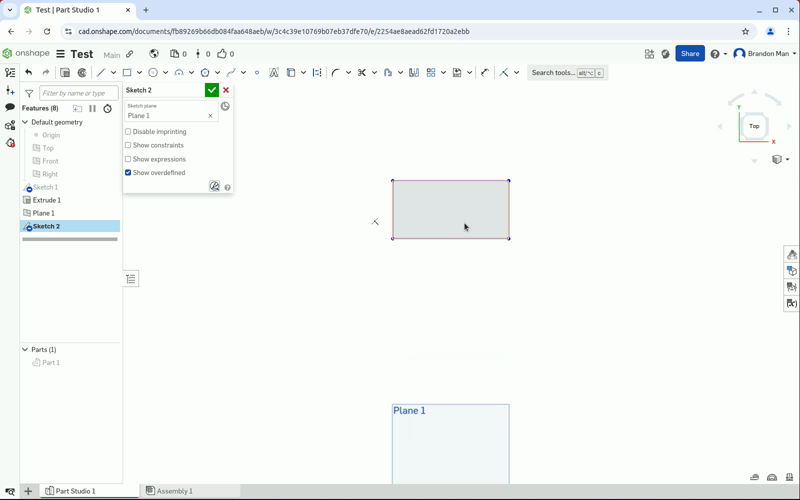
scroll(6)
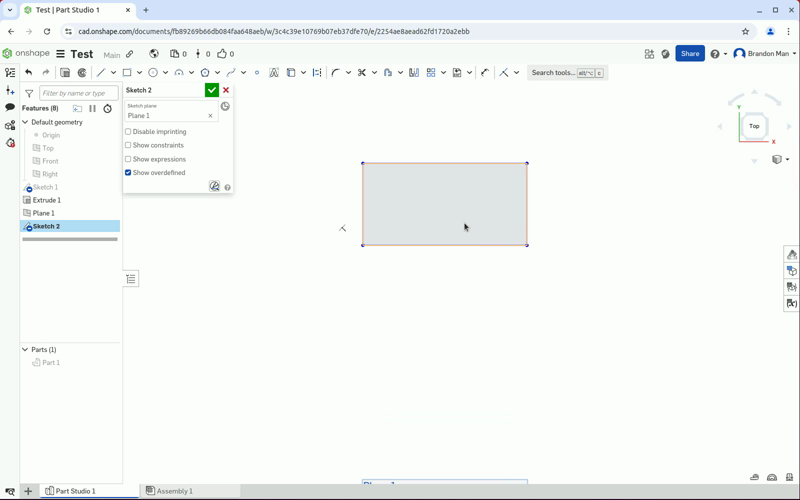
scroll(6)
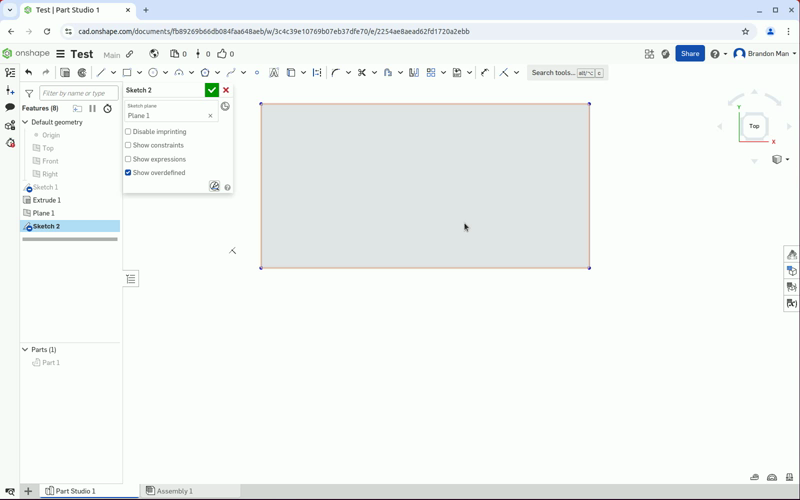
click(464, 222)
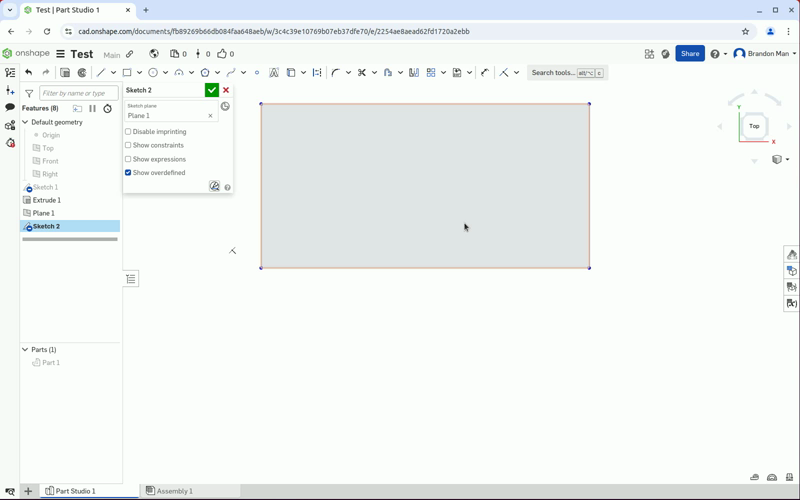
scroll(-6)
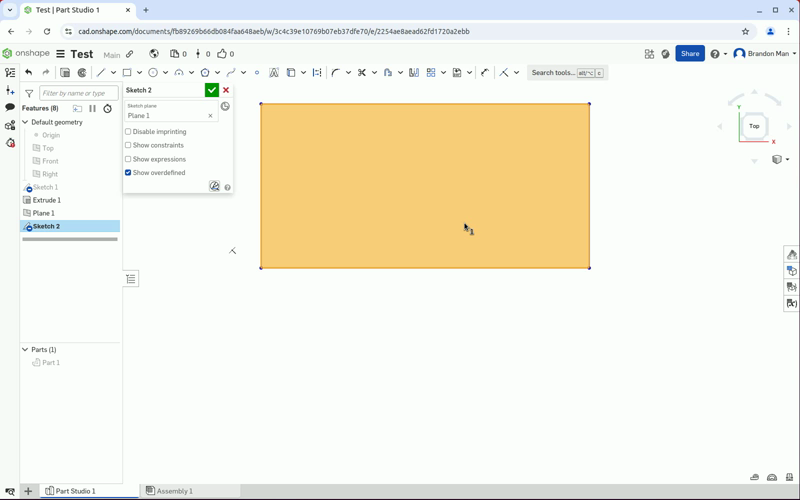
scroll(-6)
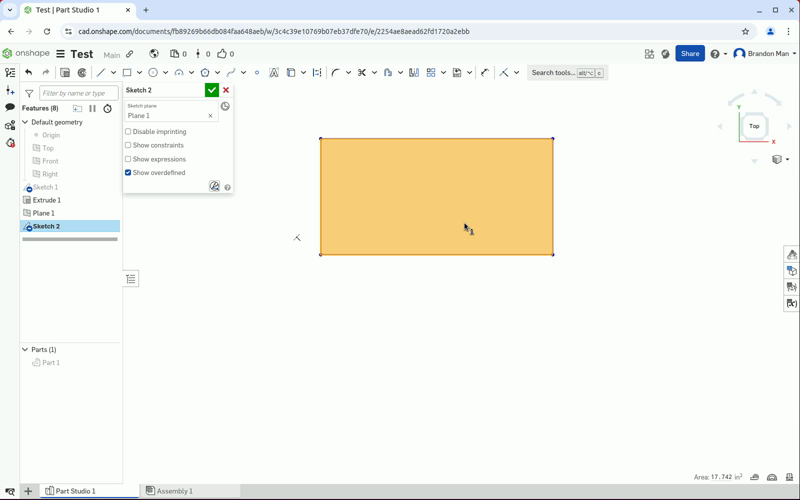
scroll(-6)
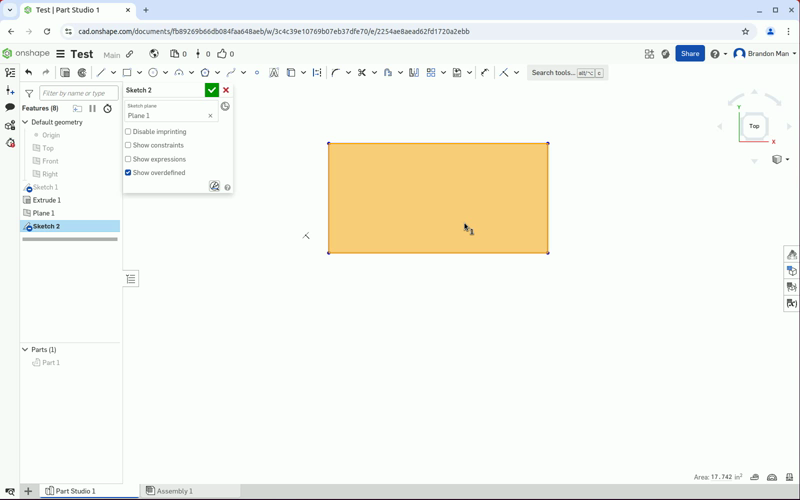
scroll(-6)
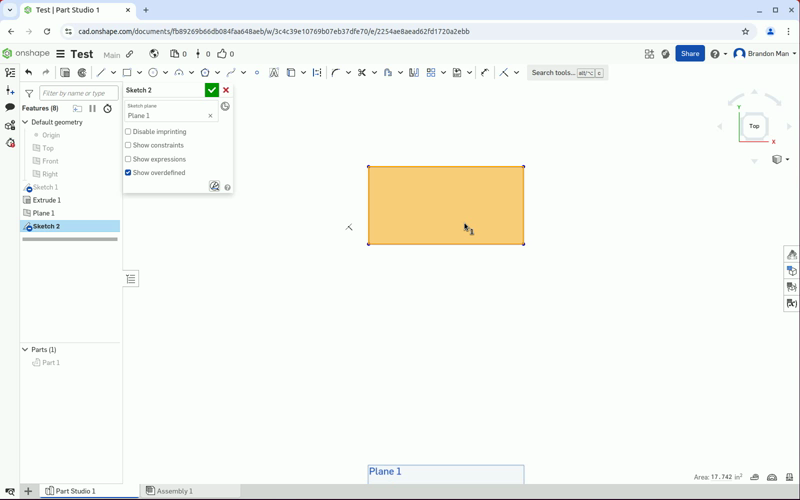
scroll(-6)
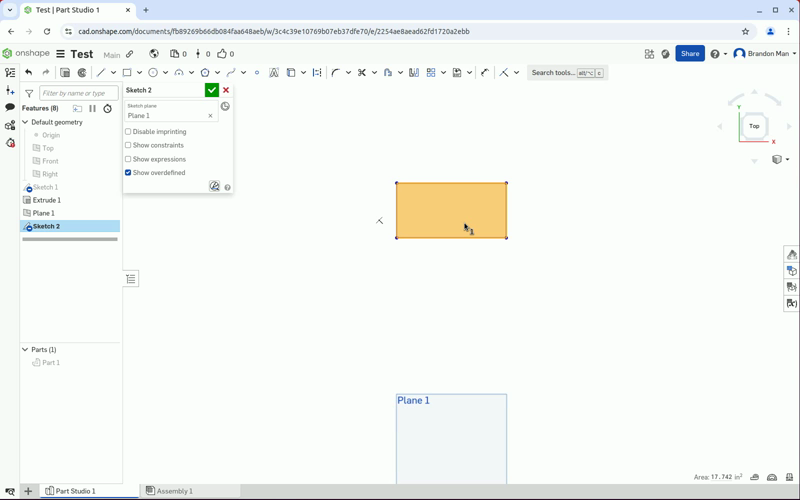
scroll(-6)
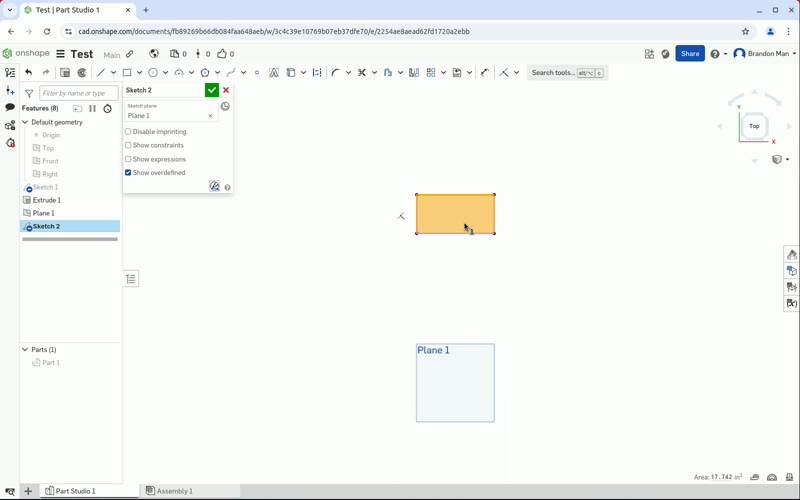
scroll(-6)
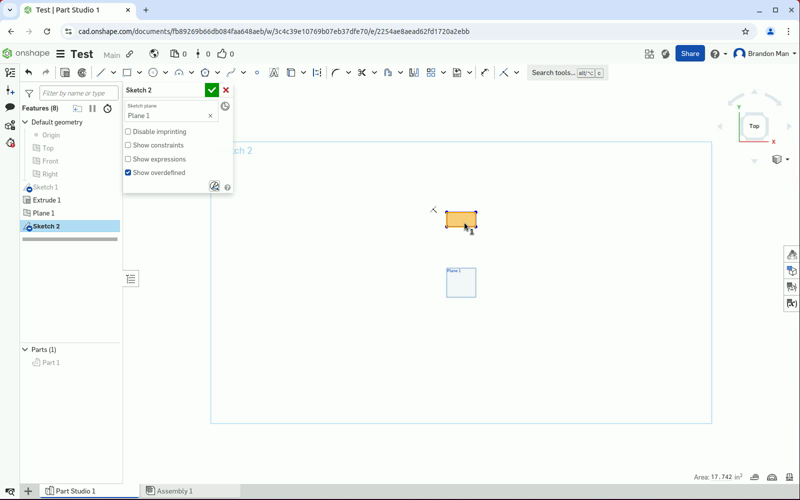
mouse_move(73, 352)
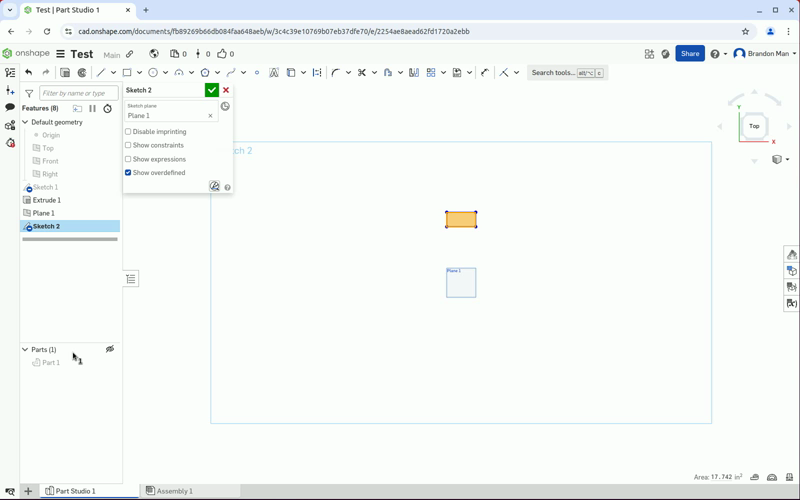
key(shift+y)
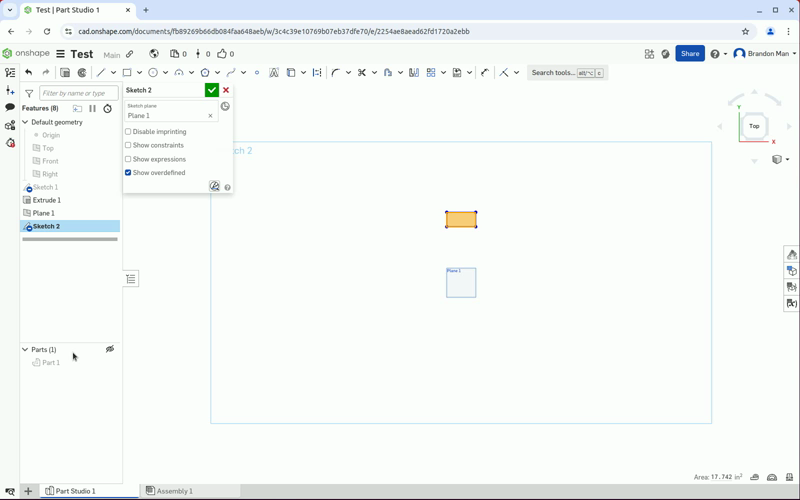
key(shift+e)
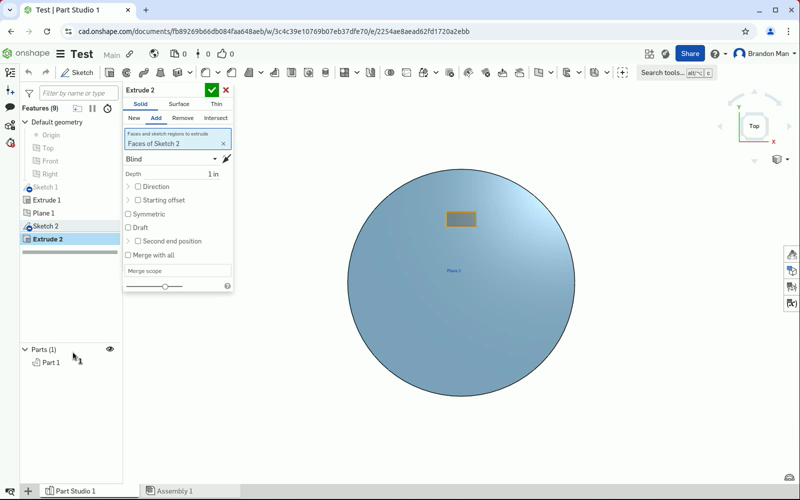
mouse_move(143, 106)
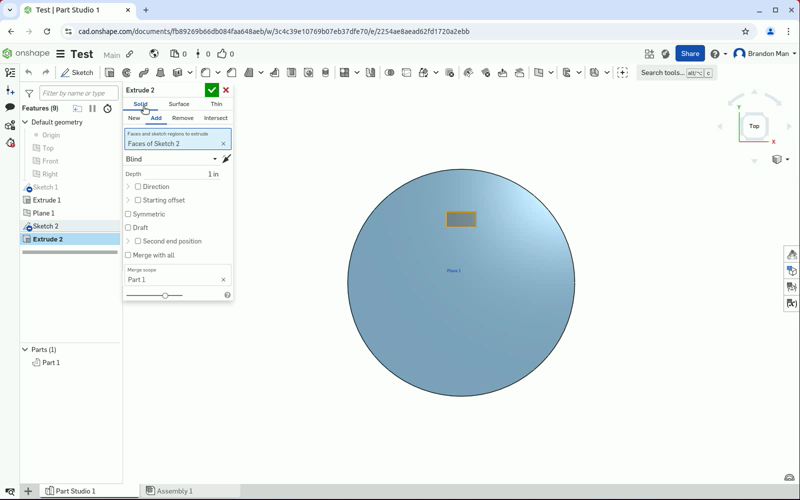
click(143, 106)
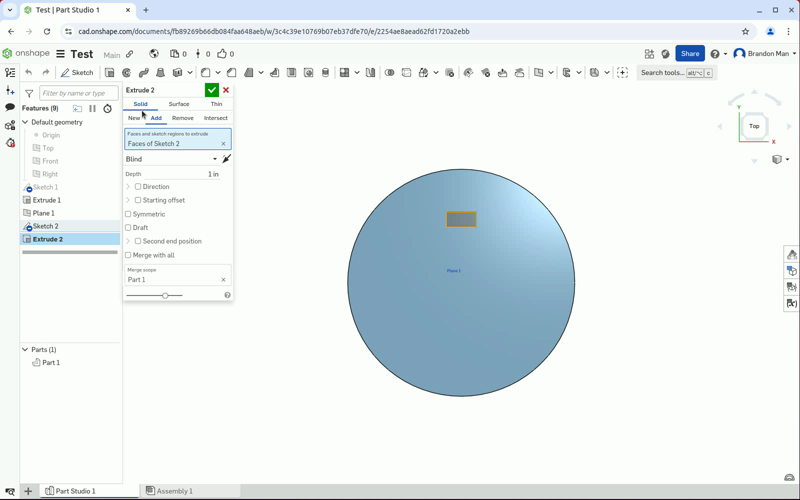
mouse_move(137, 120)
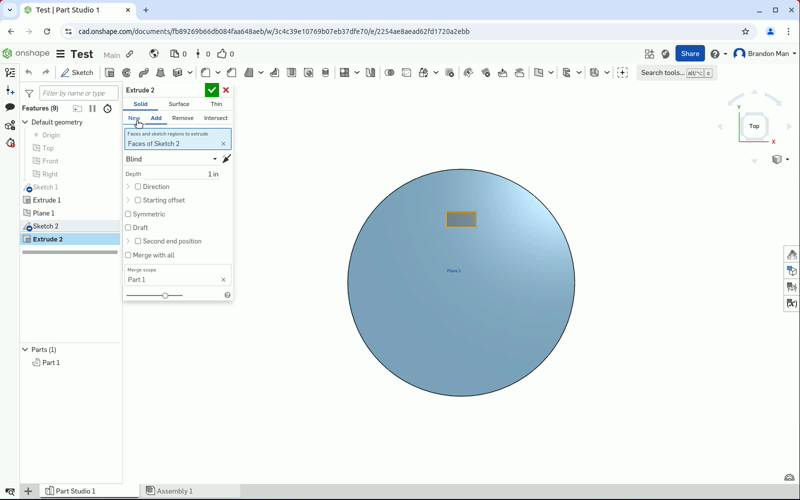
click(137, 120)
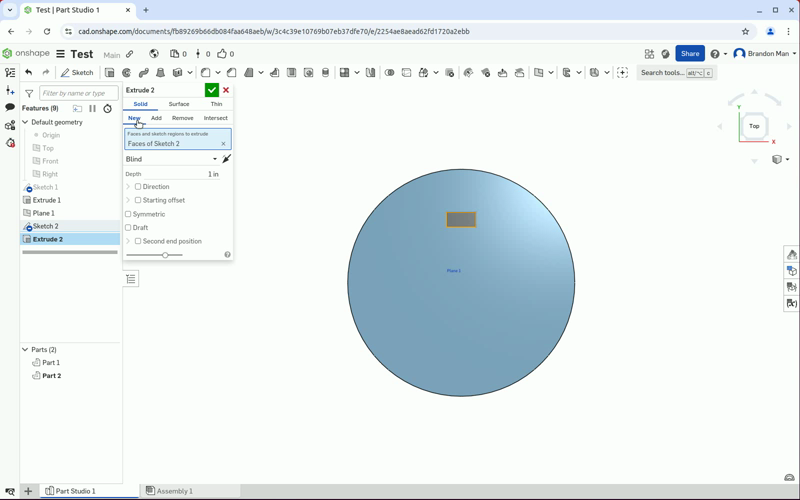
key(tab, 4)
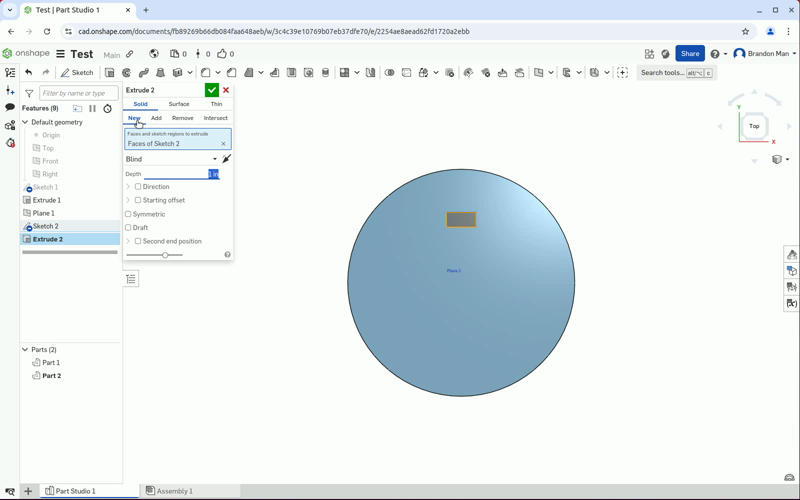
text(5.777)
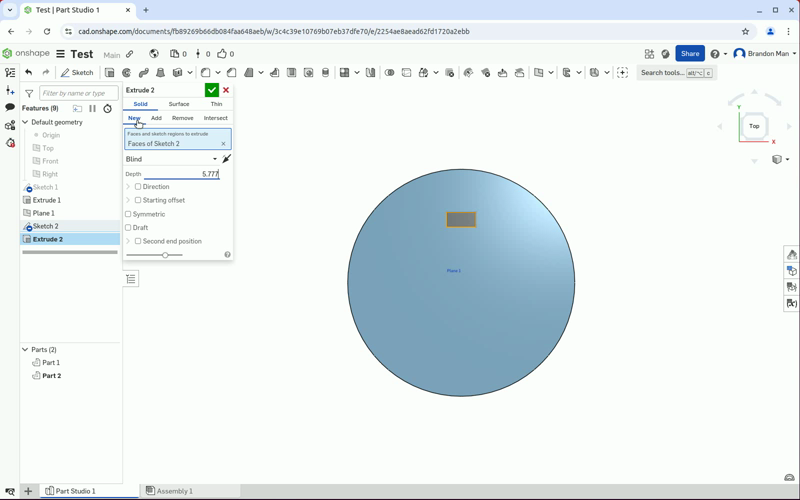
key(enter)
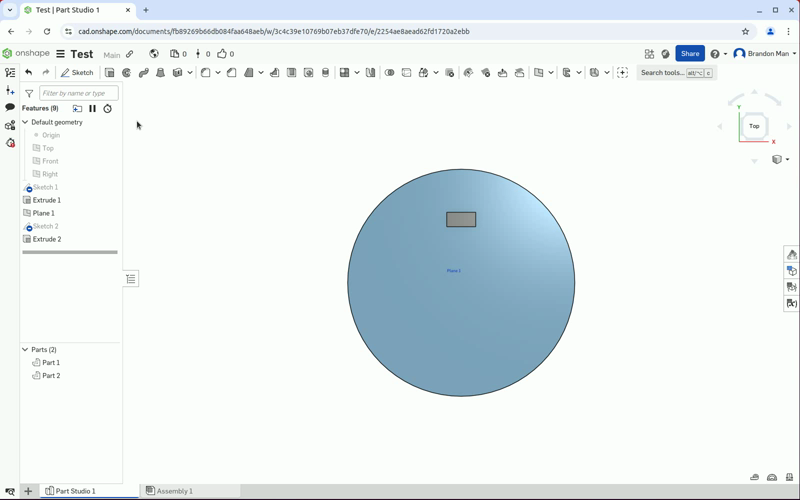
key(shift+h)
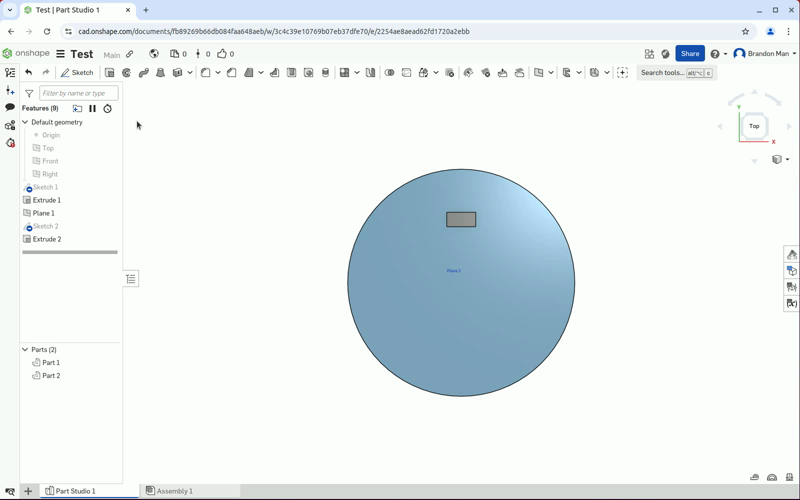
key(shift+h)
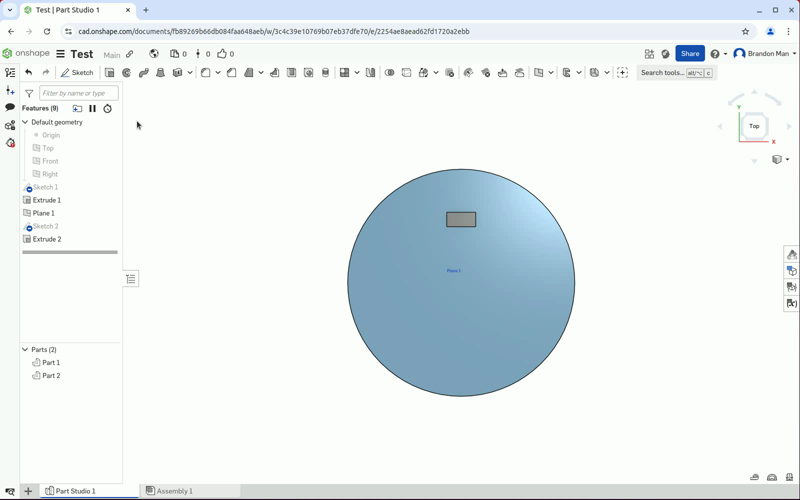
mouse_move(73, 189)
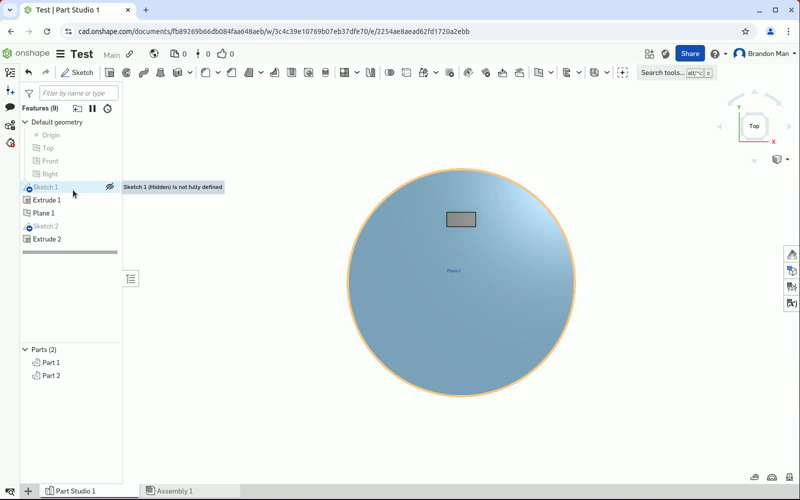
click(73, 189)
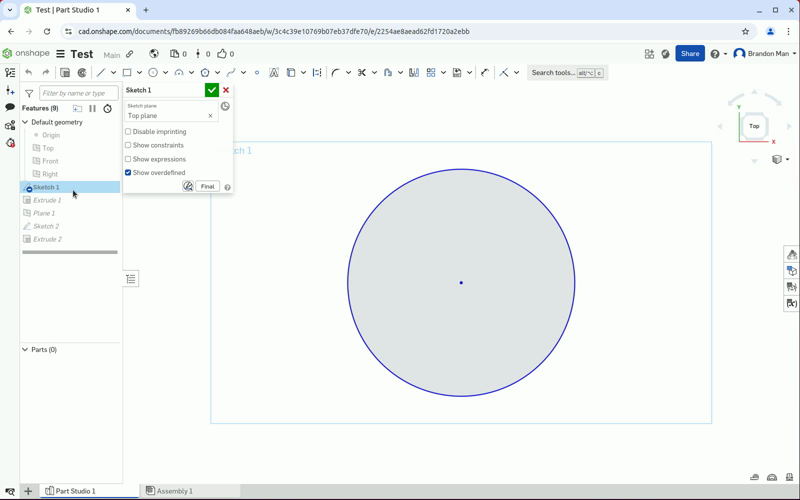
mouse_move(229, 92)
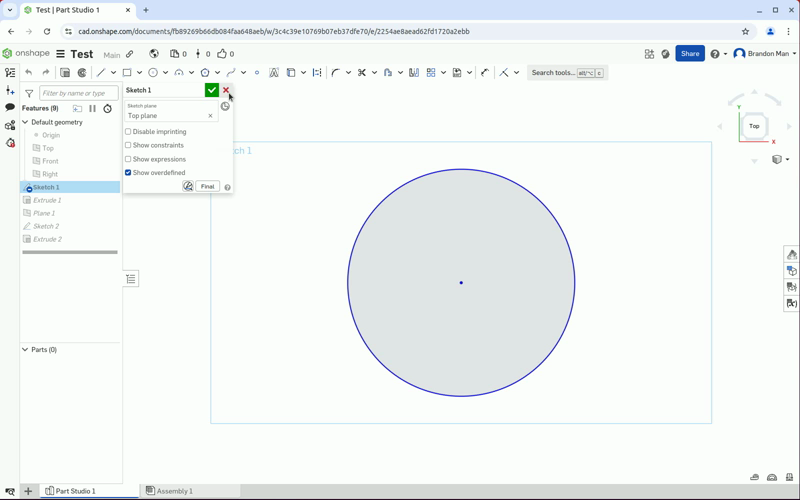
click(229, 92)
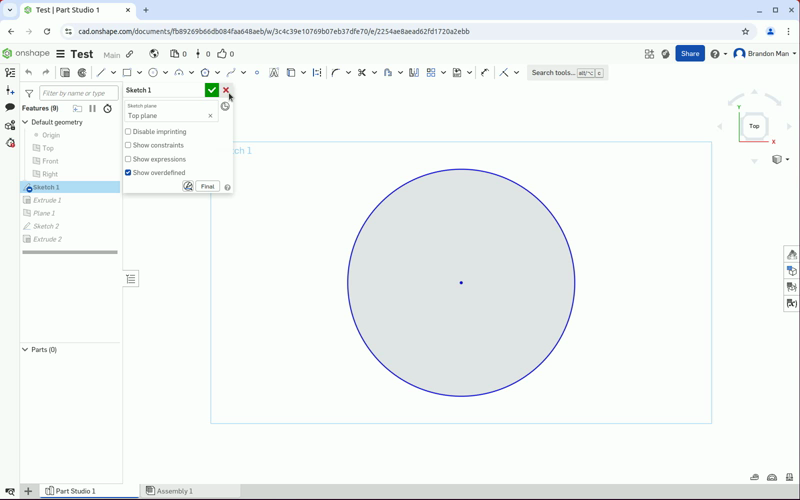
key(shift+s)
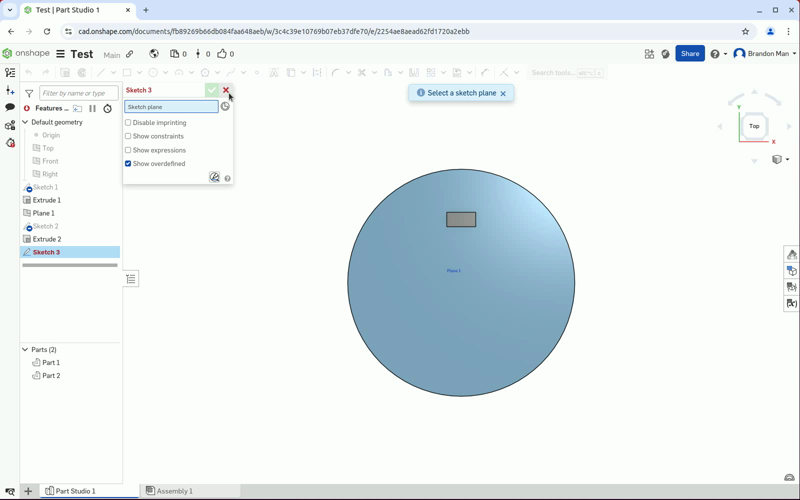
mouse_move(73, 215)
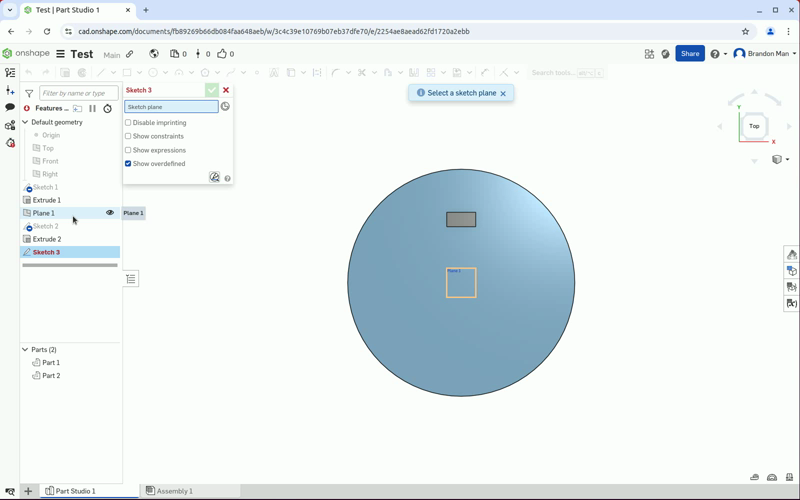
click(73, 215)
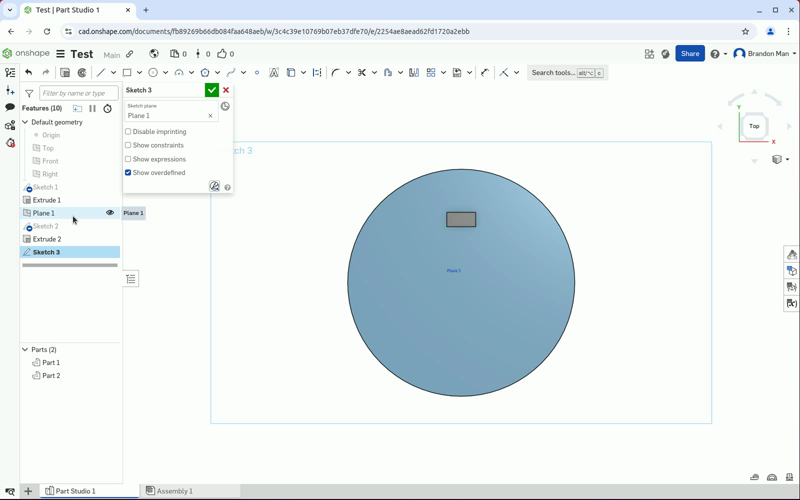
mouse_move(73, 352)
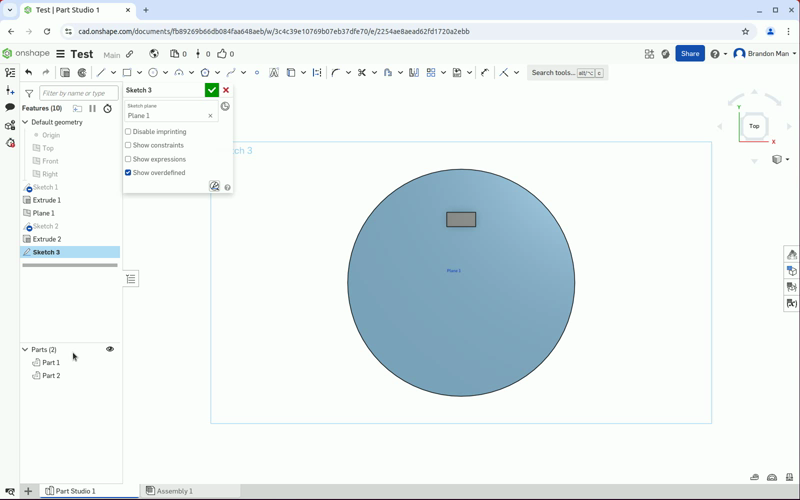
key(y)
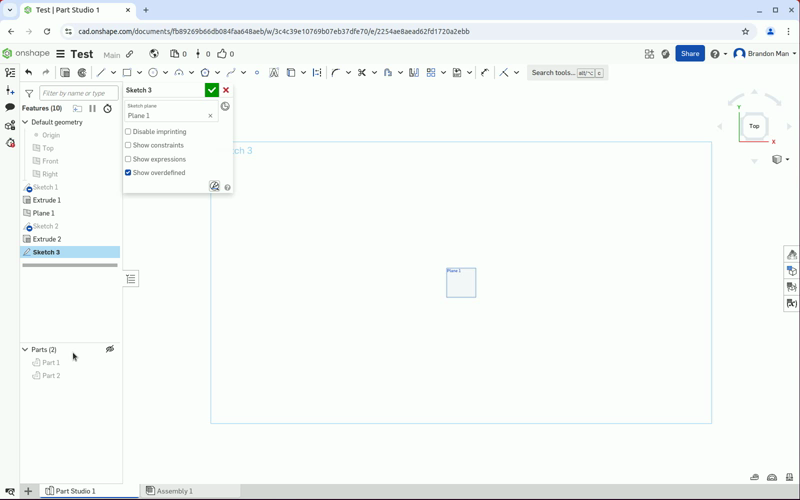
key(l)
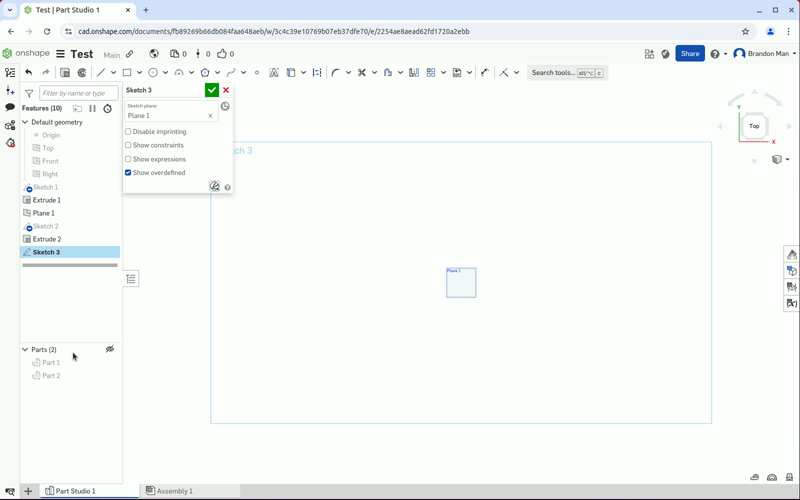
key_down(shift)
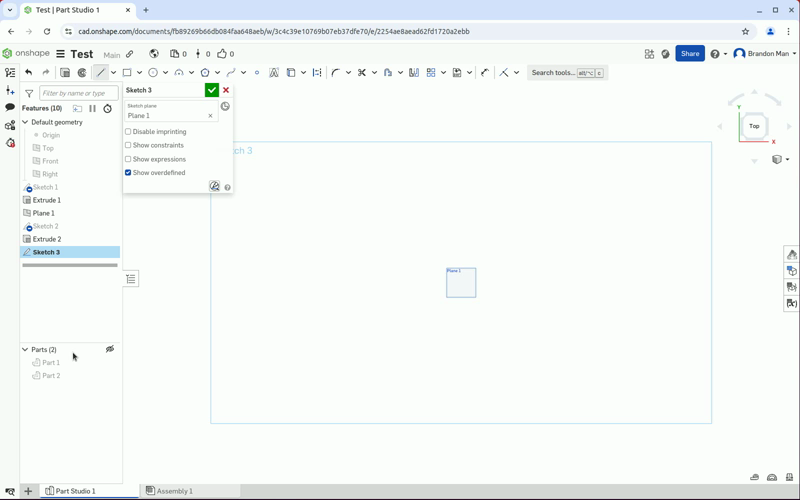
mouse_move(447, 228)
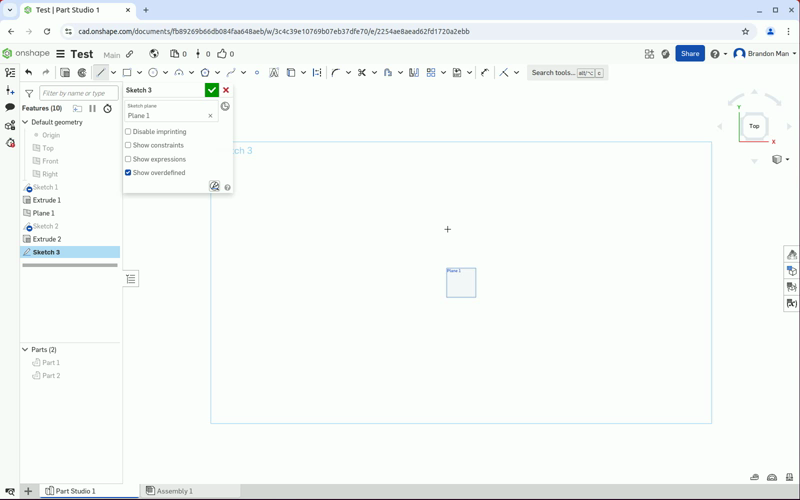
click(447, 228)
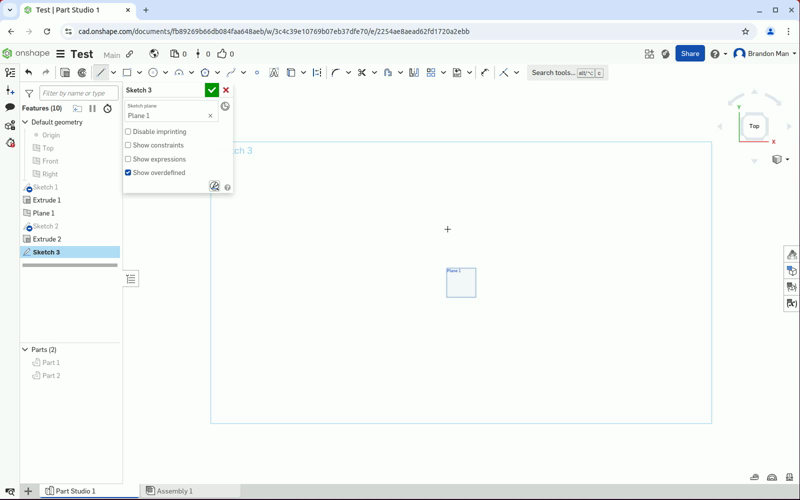
key_up(shift)
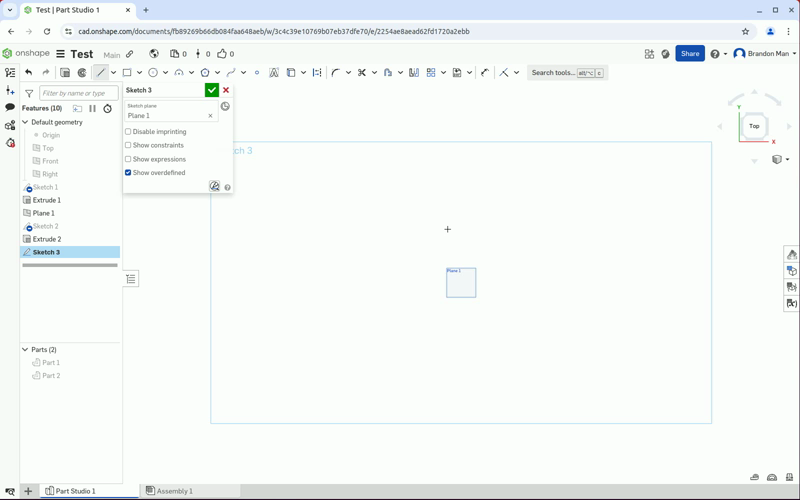
key_down(shift)
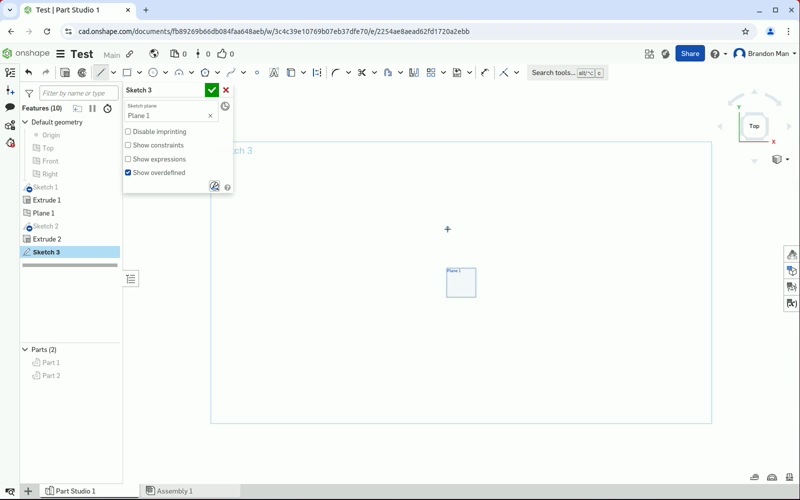
mouse_move(477, 228)
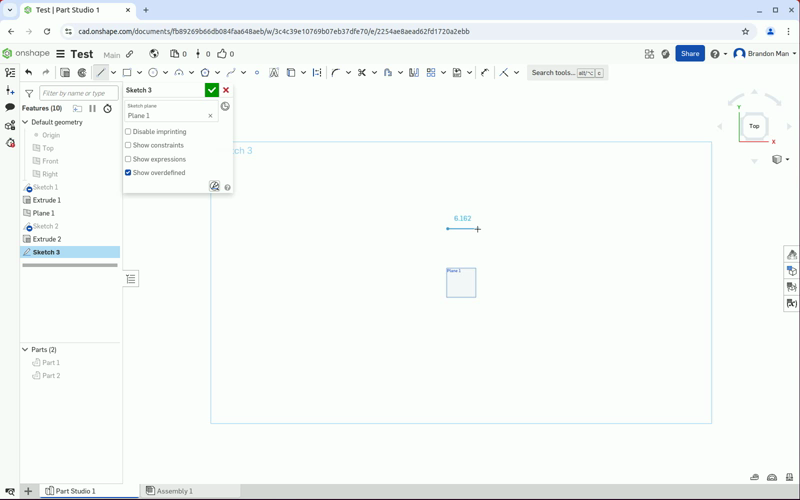
mouse_move(474, 228)
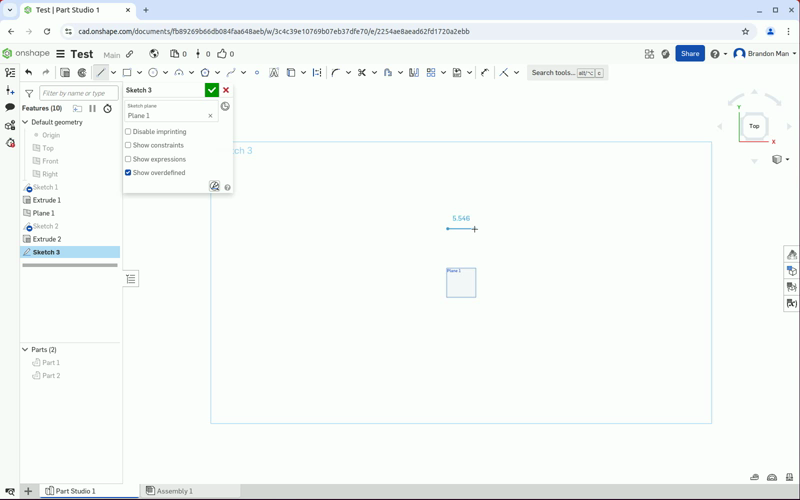
click(474, 228)
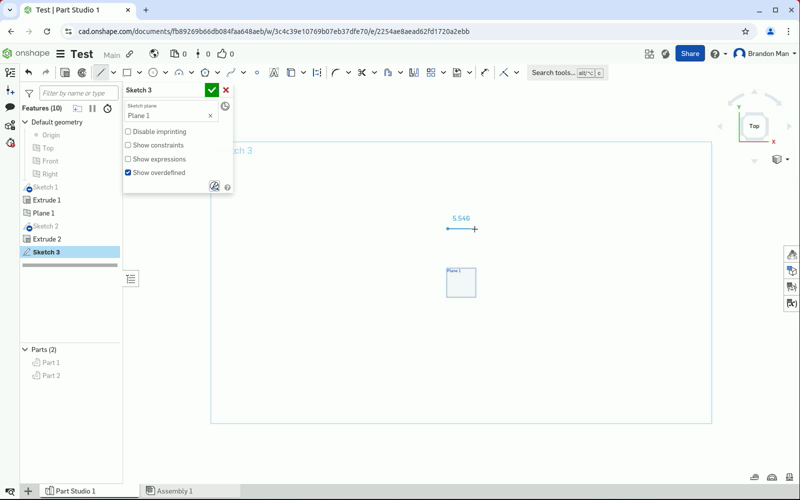
key_up(shift)
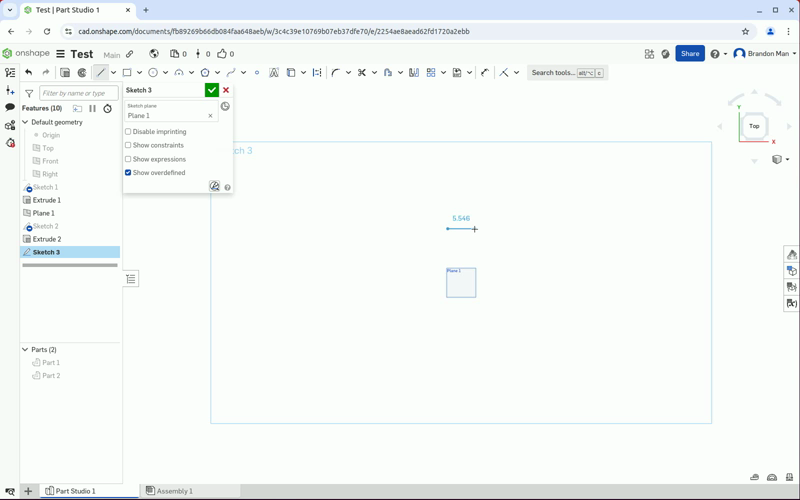
key_down(shift)
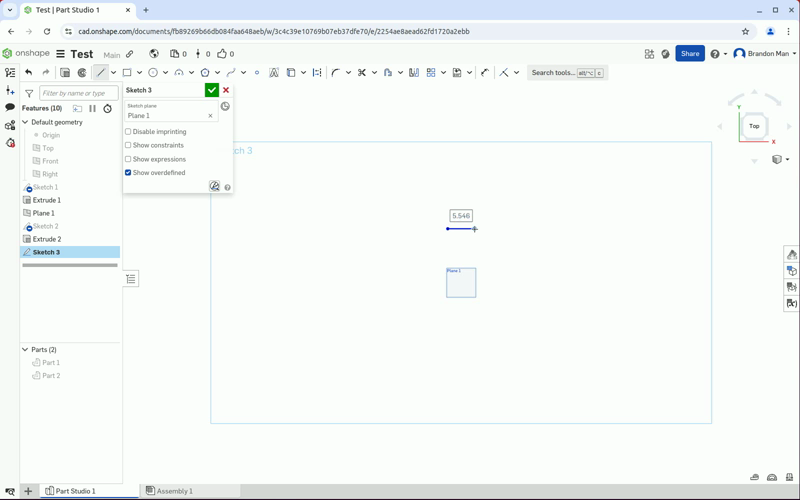
mouse_move(504, 228)
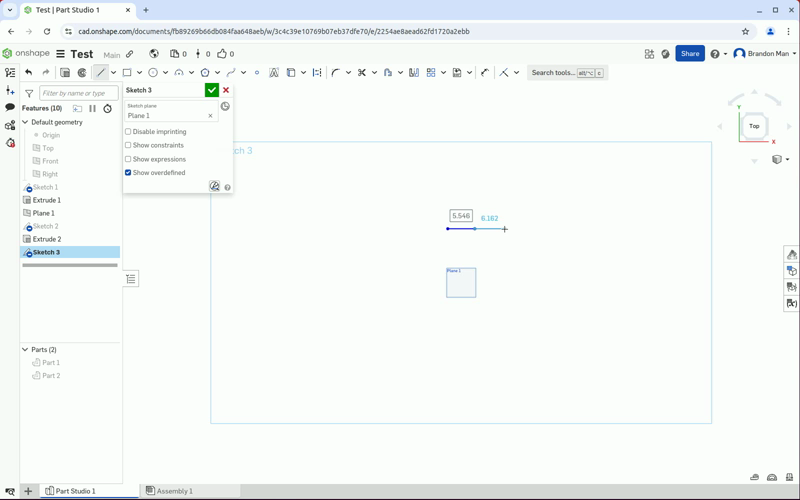
mouse_move(474, 225)
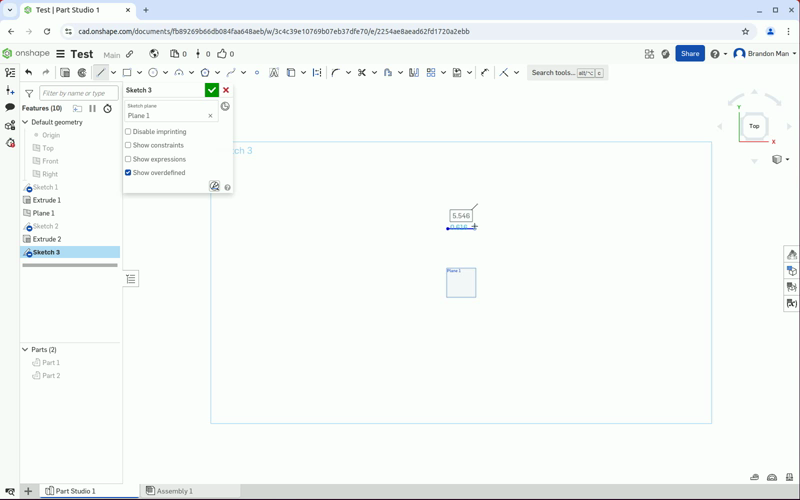
scroll(6)
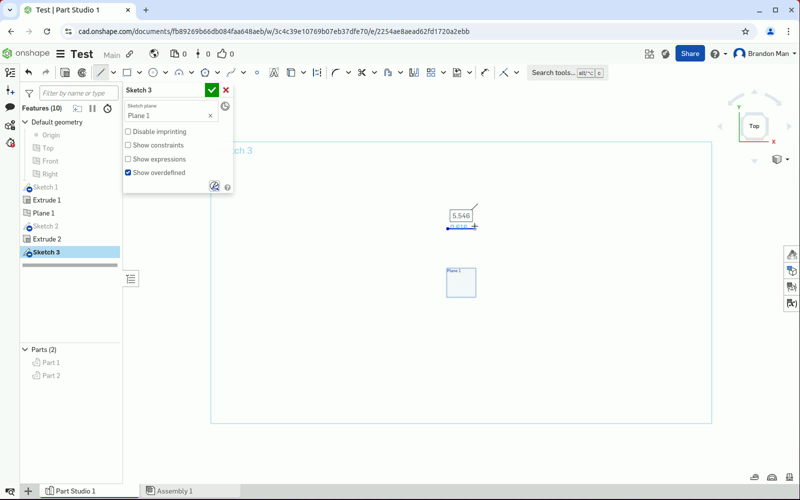
scroll(6)
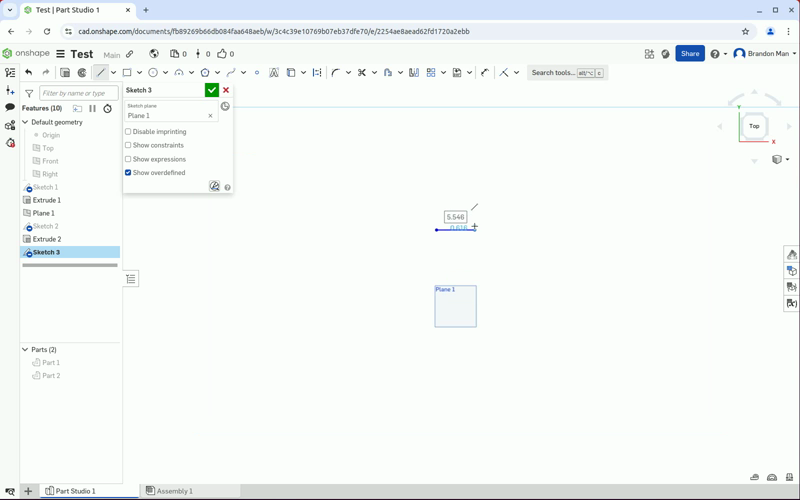
scroll(6)
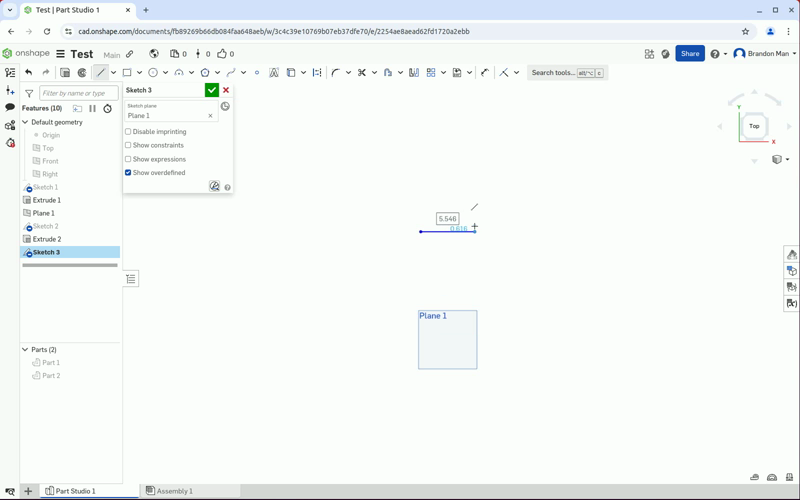
scroll(6)
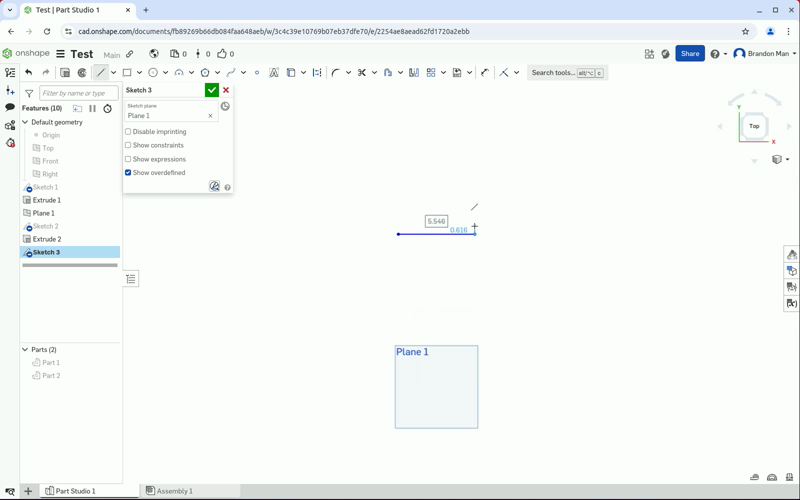
scroll(6)
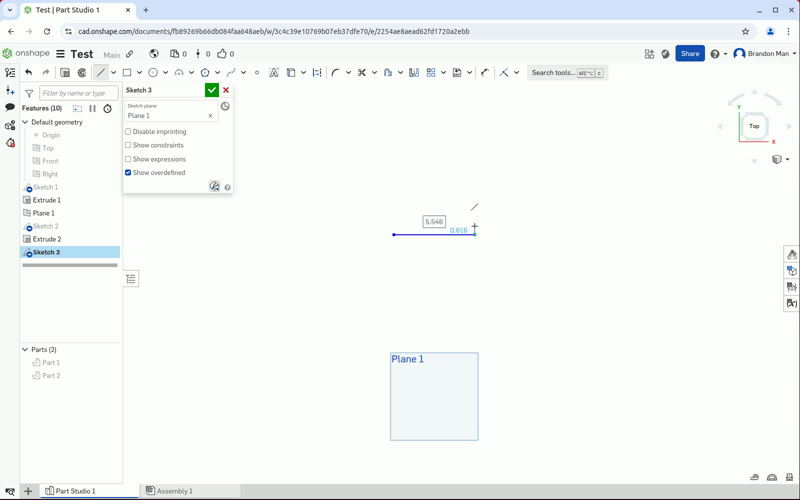
scroll(6)
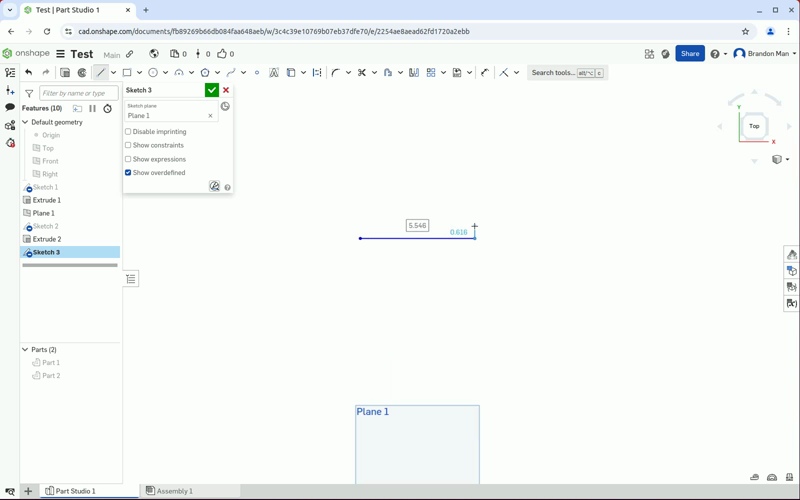
scroll(6)
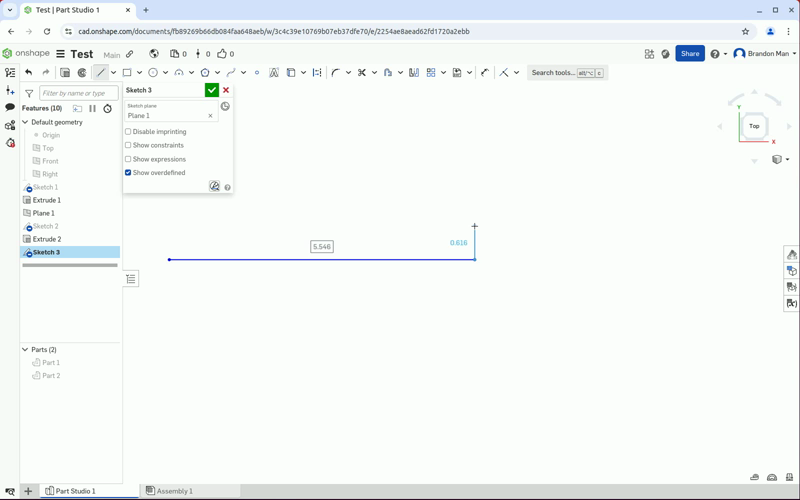
click(474, 225)
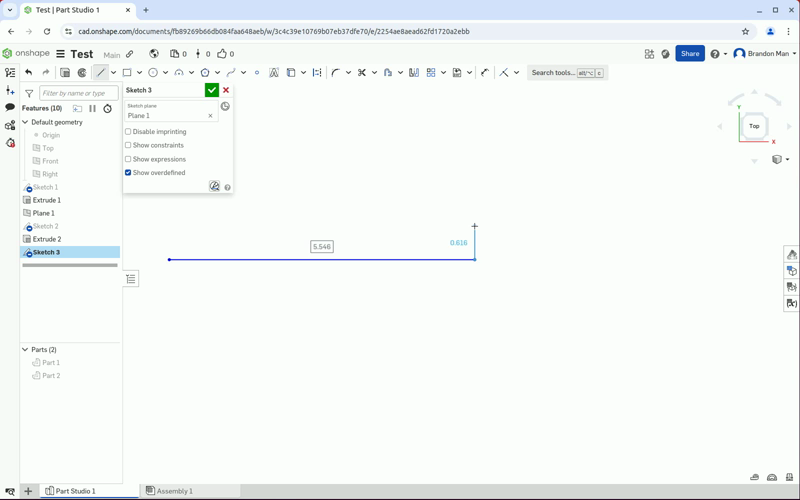
scroll(-6)
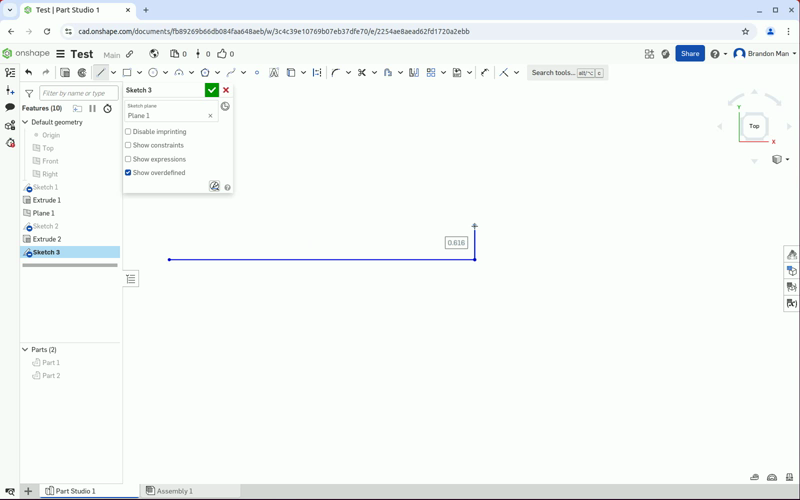
scroll(-6)
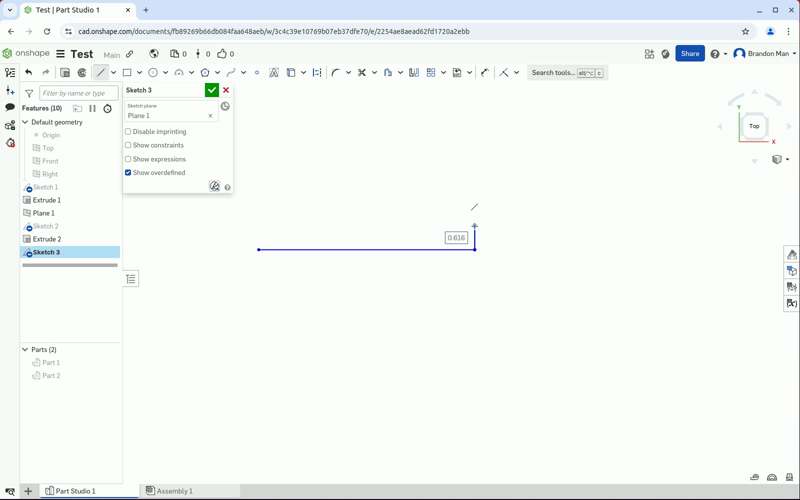
scroll(-6)
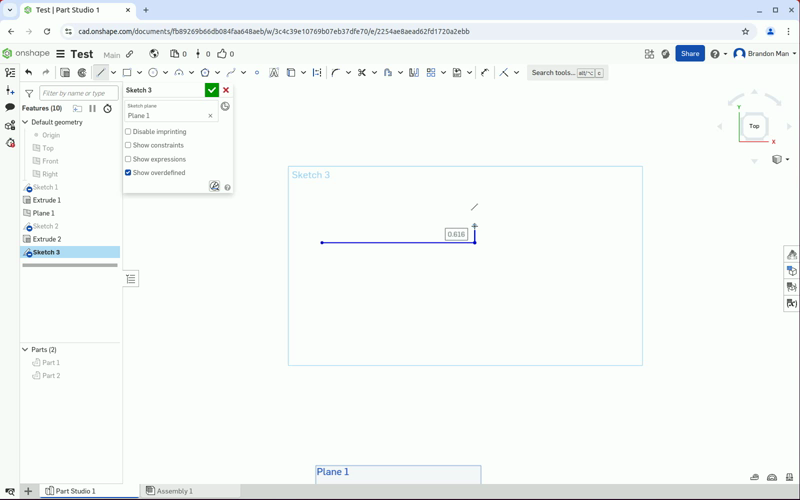
scroll(-6)
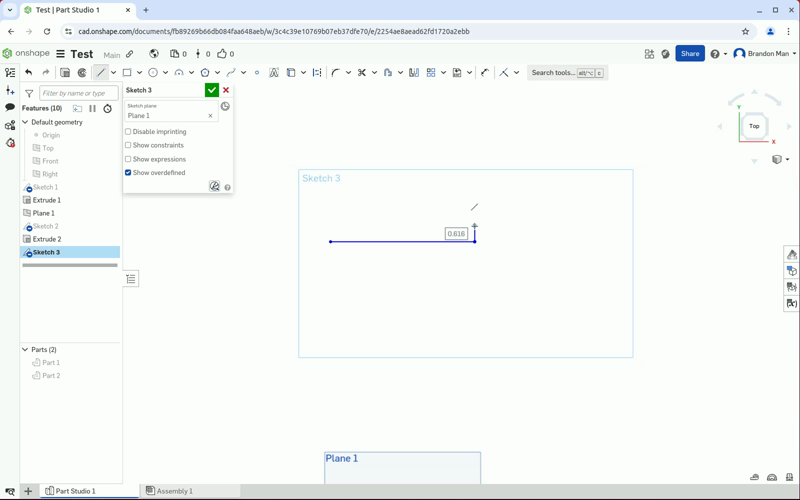
scroll(-6)
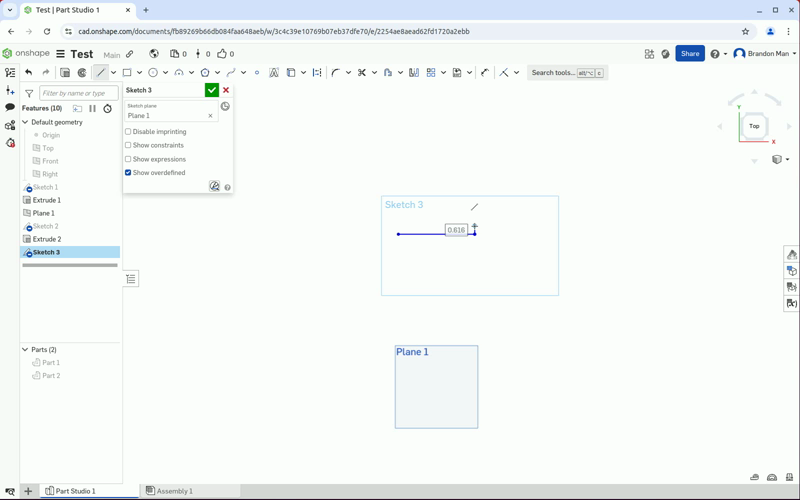
scroll(-6)
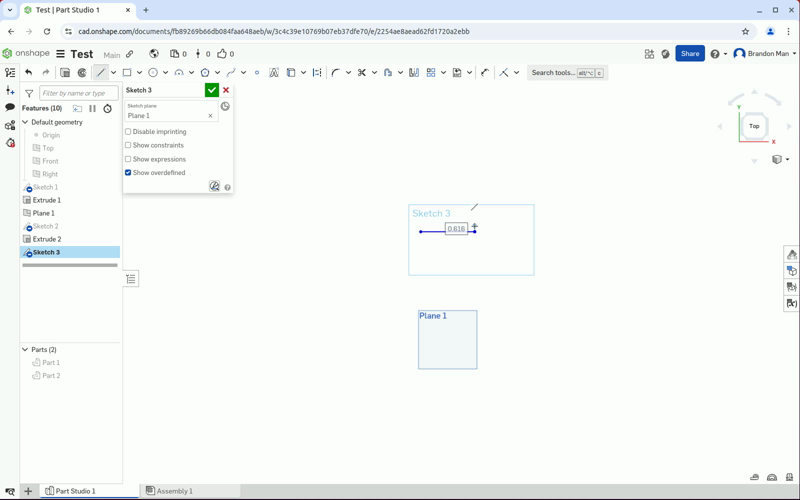
scroll(-6)
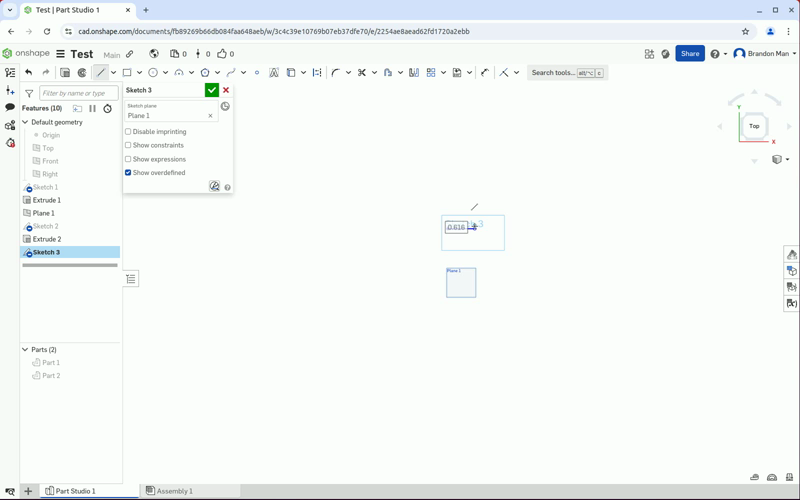
key_up(shift)
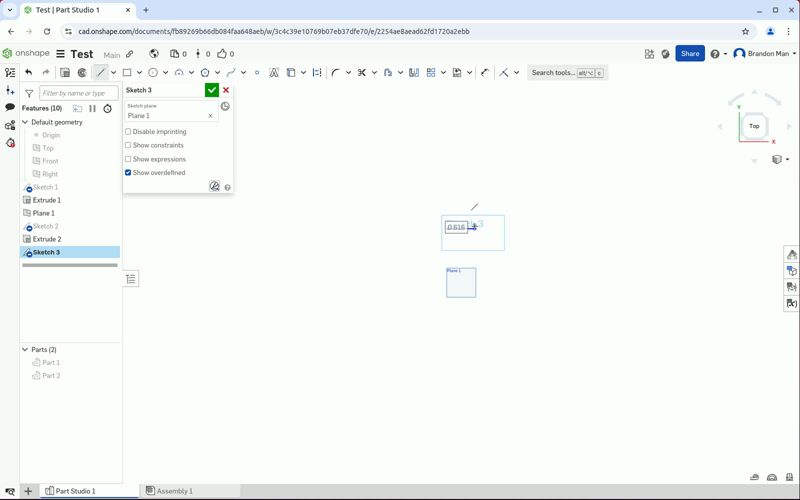
key_down(shift)
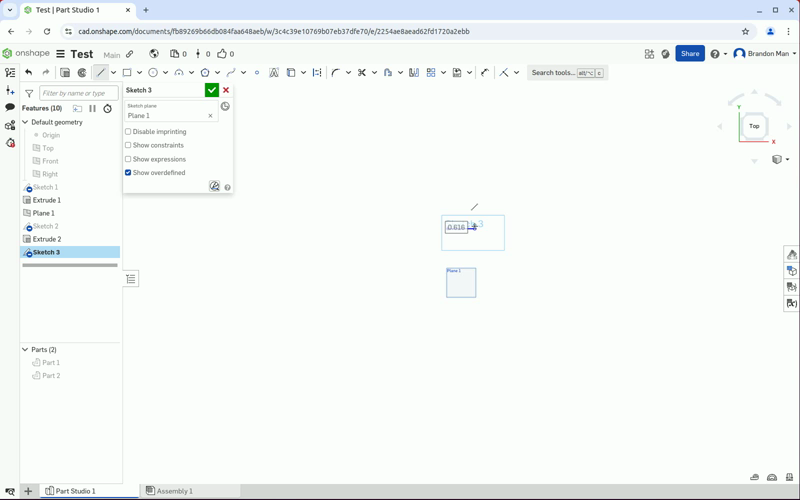
mouse_move(504, 225)
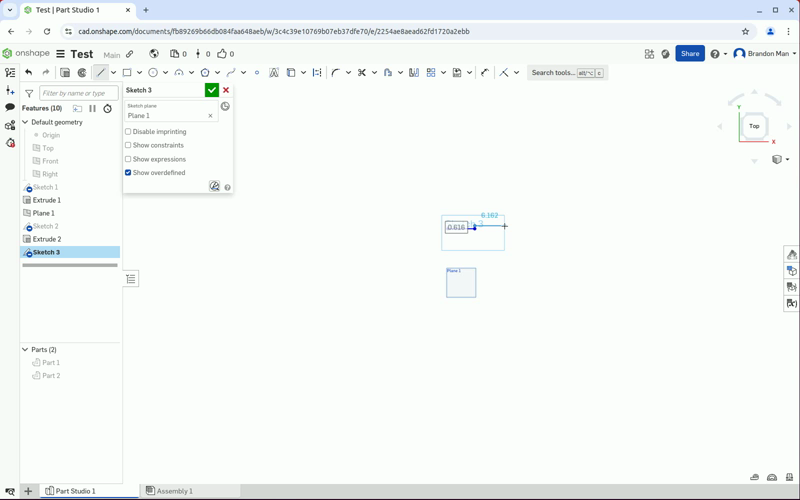
mouse_move(447, 225)
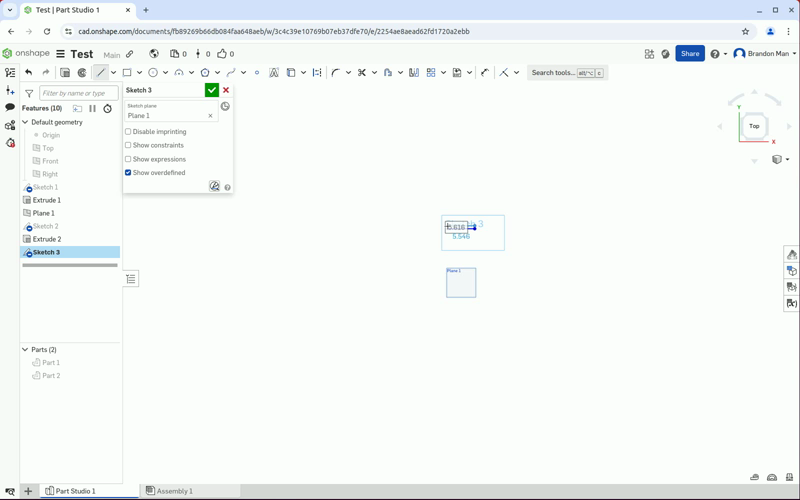
scroll(6)
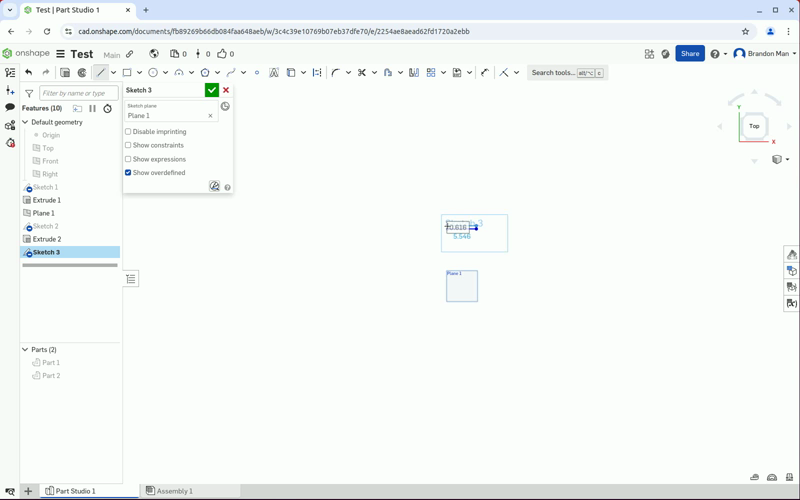
scroll(6)
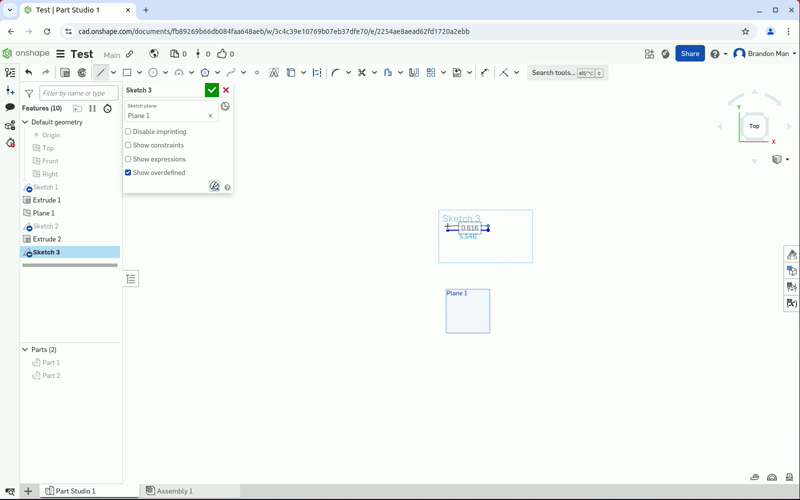
scroll(6)
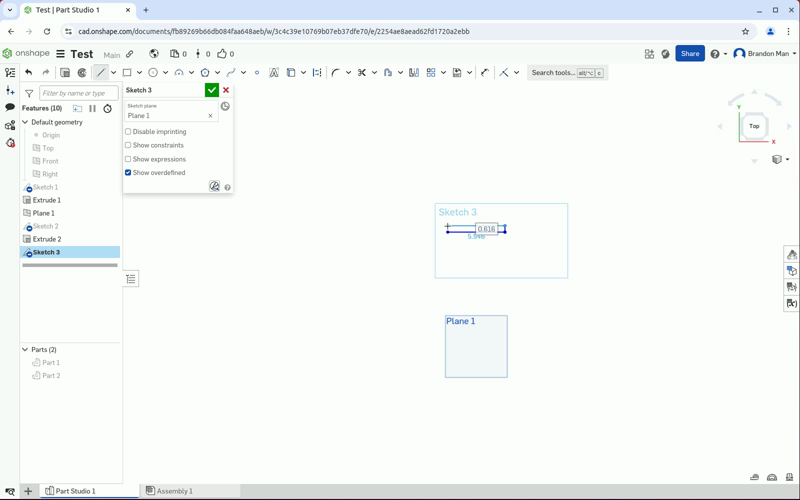
scroll(6)
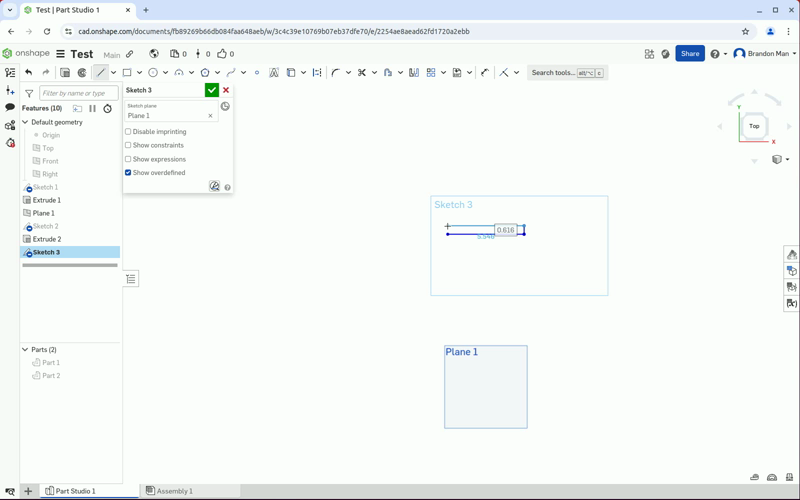
scroll(6)
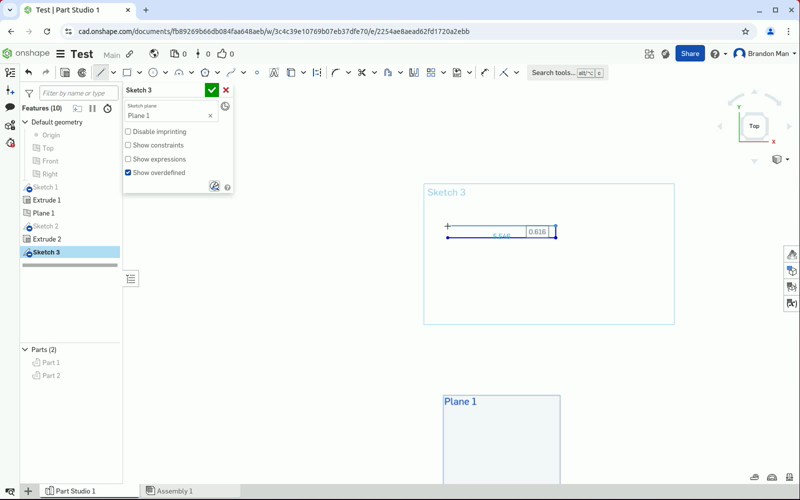
scroll(6)
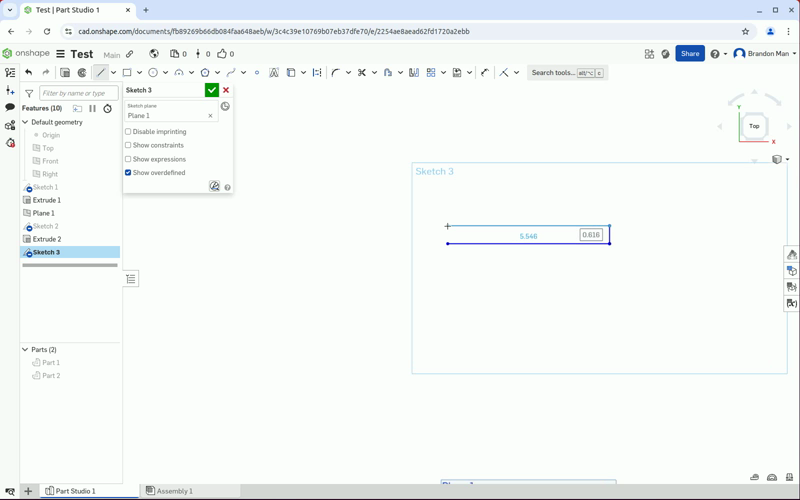
scroll(6)
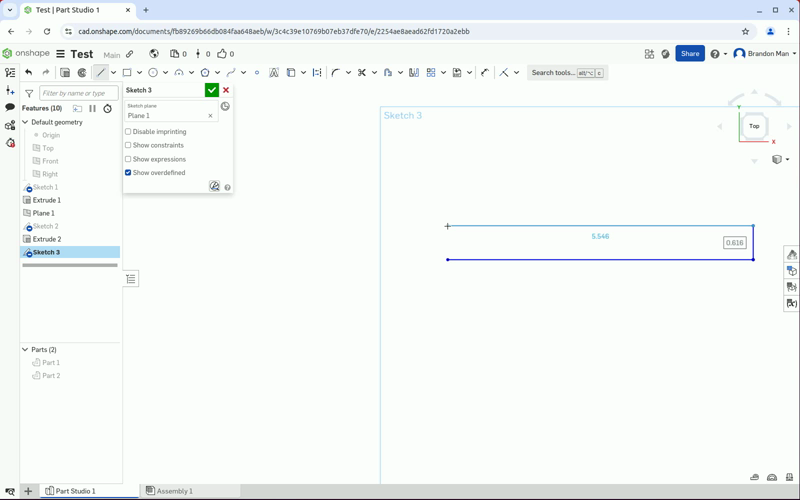
click(447, 225)
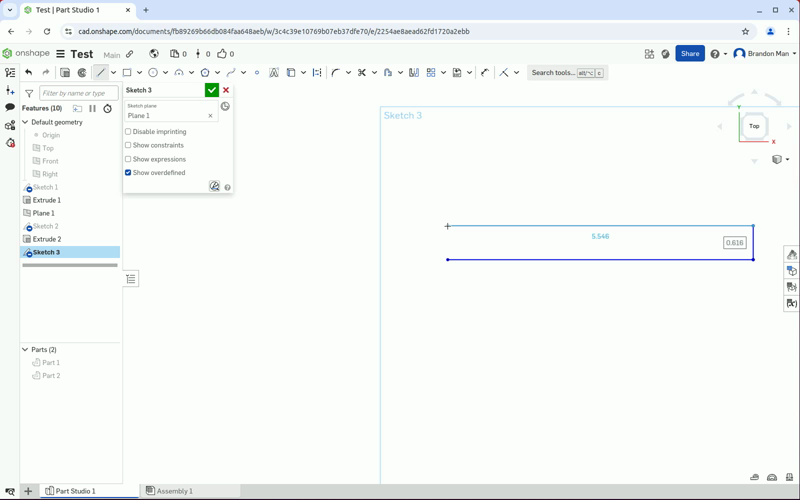
scroll(-6)
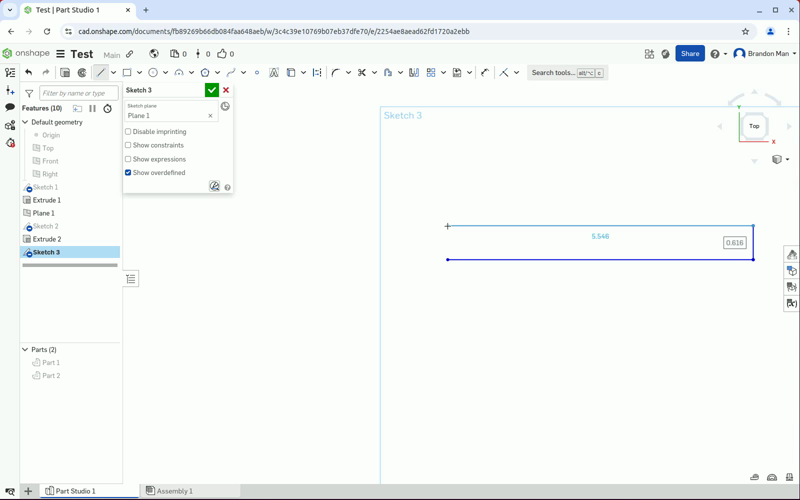
scroll(-6)
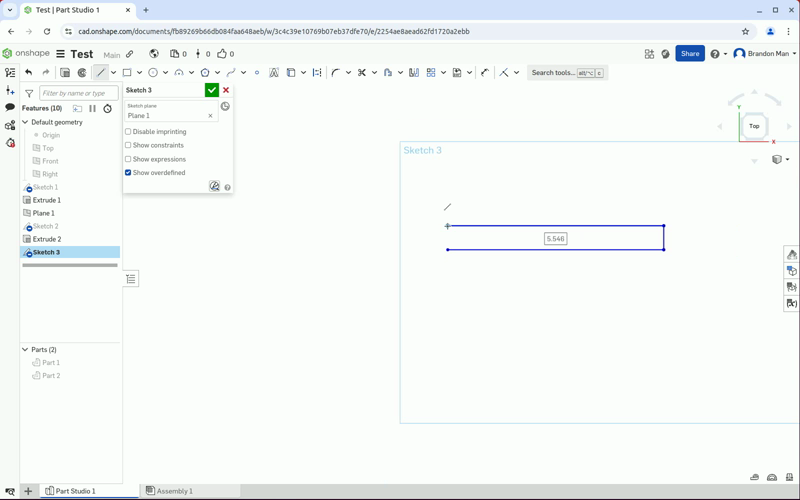
scroll(-6)
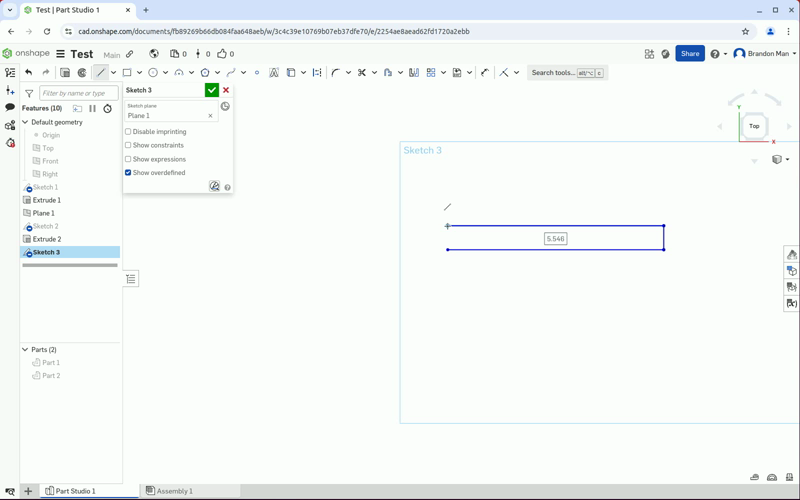
scroll(-6)
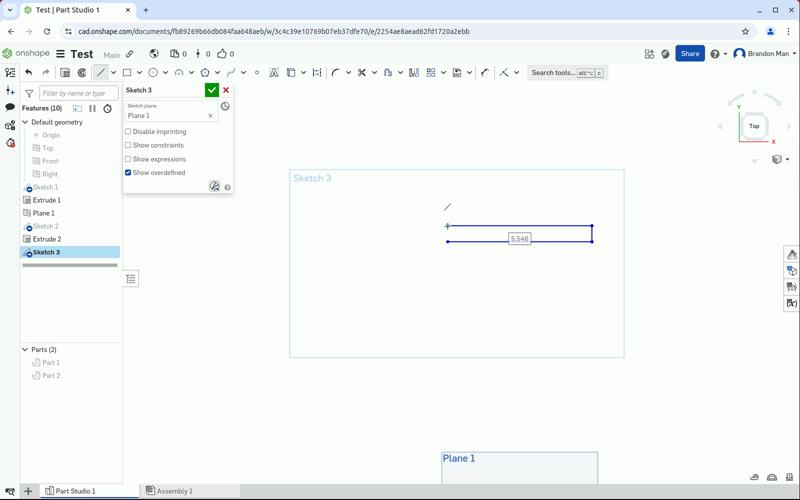
scroll(-6)
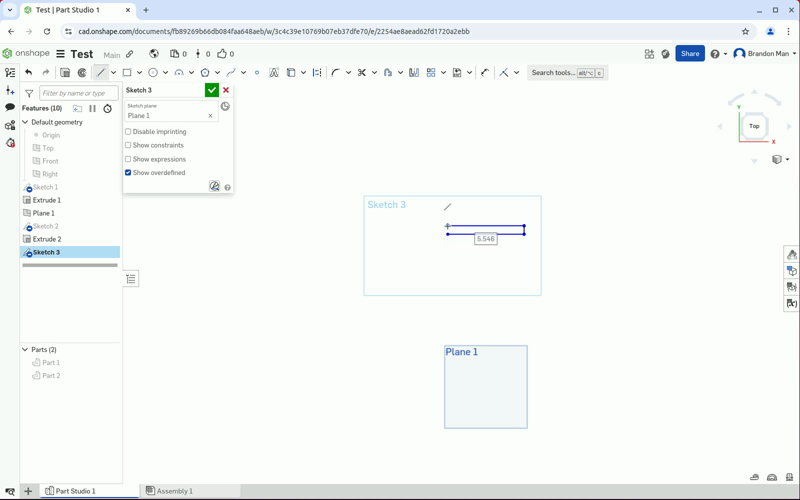
scroll(-6)
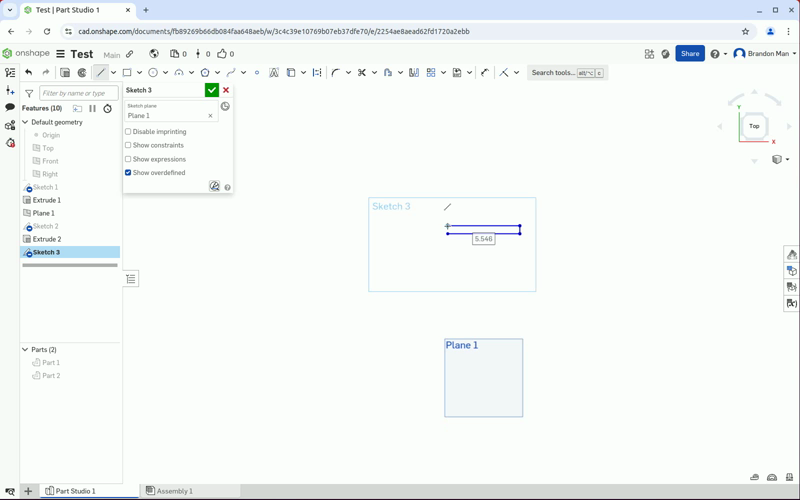
scroll(-6)
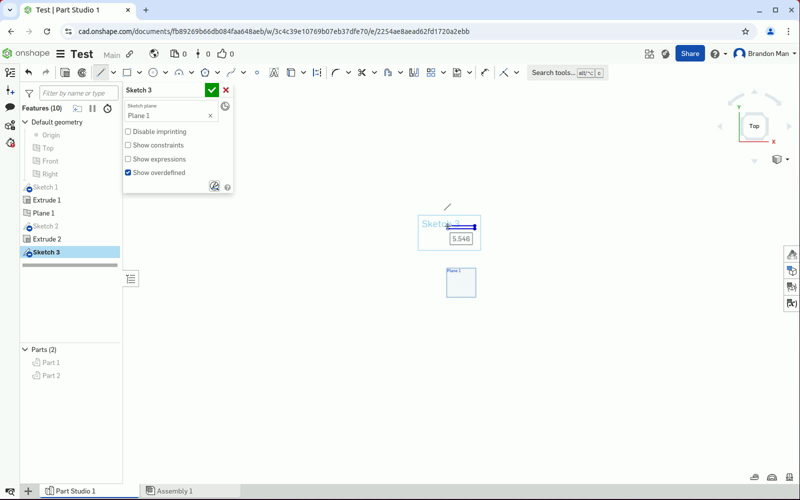
key_up(shift)
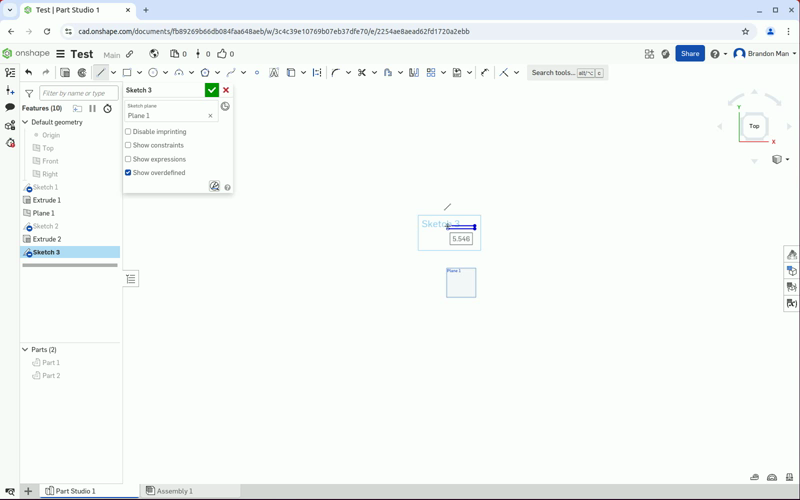
mouse_move(477, 225)
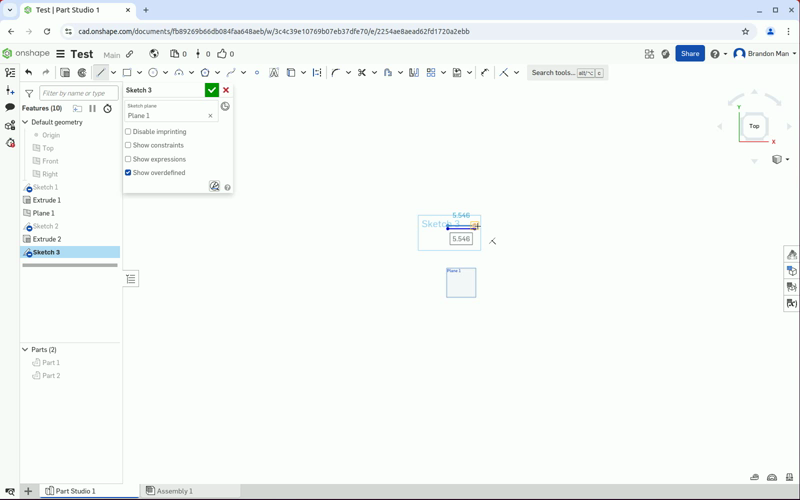
key_down(shift)
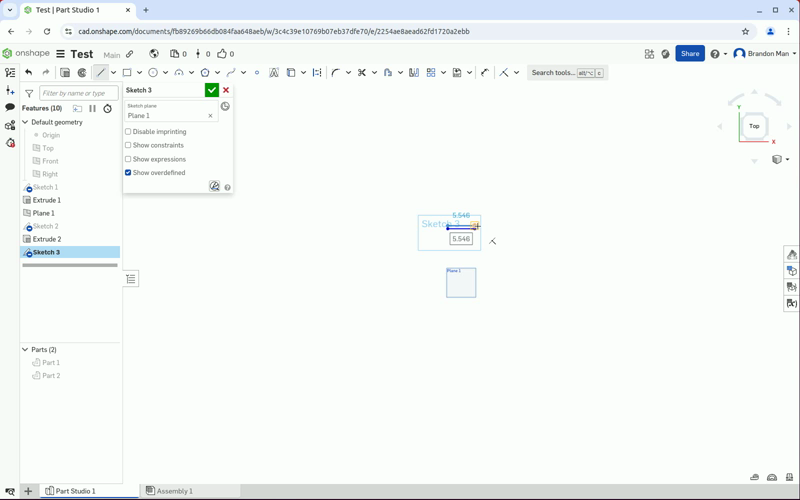
mouse_move(447, 228)
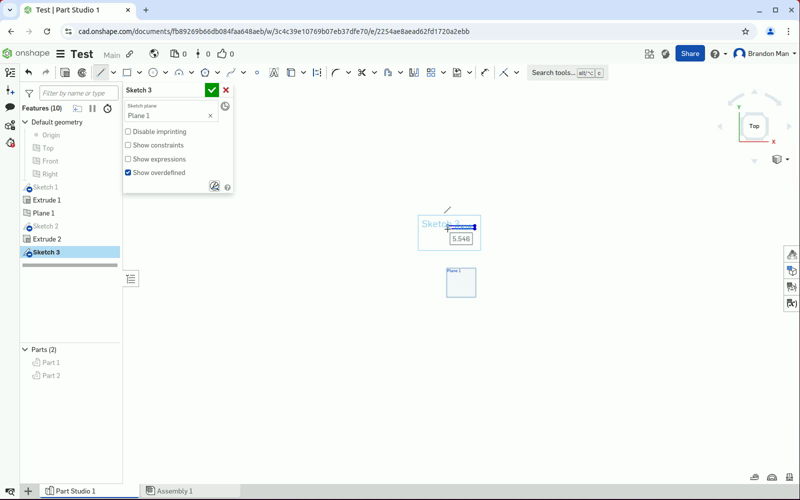
scroll(6)
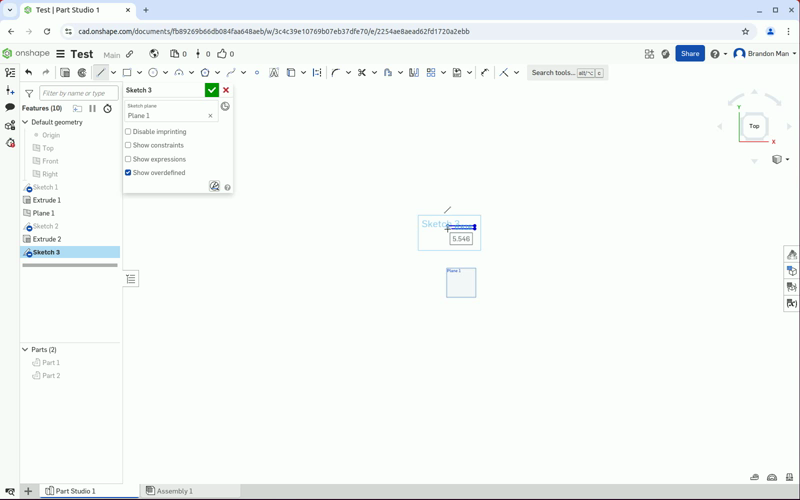
scroll(6)
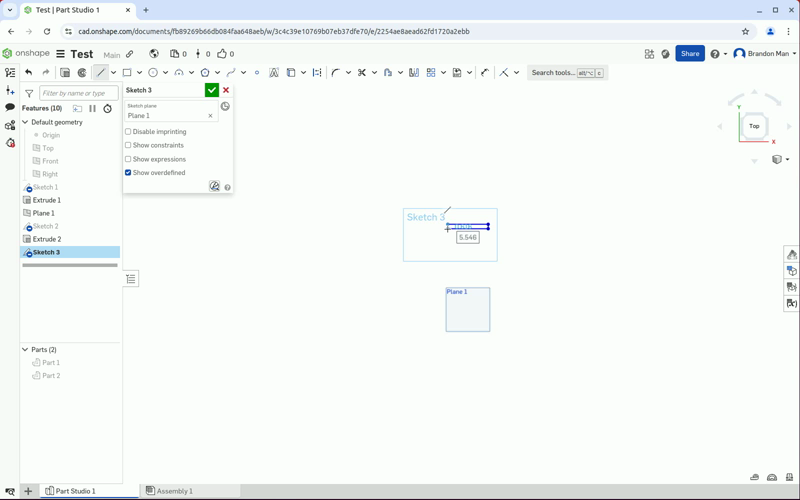
scroll(6)
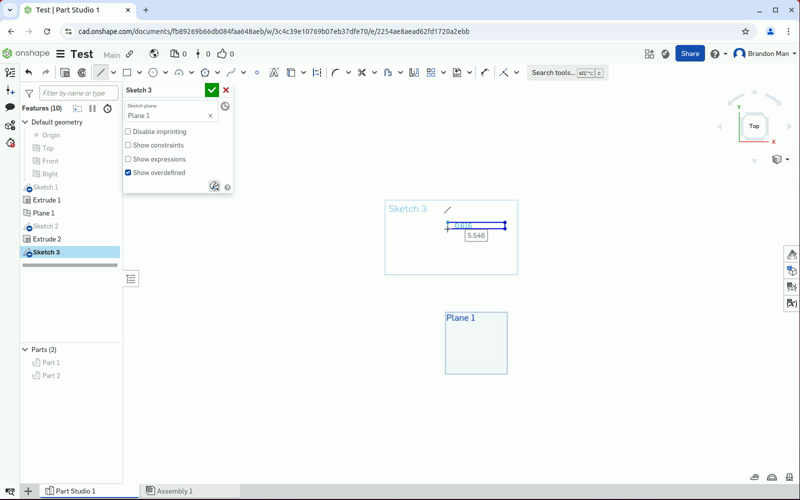
scroll(6)
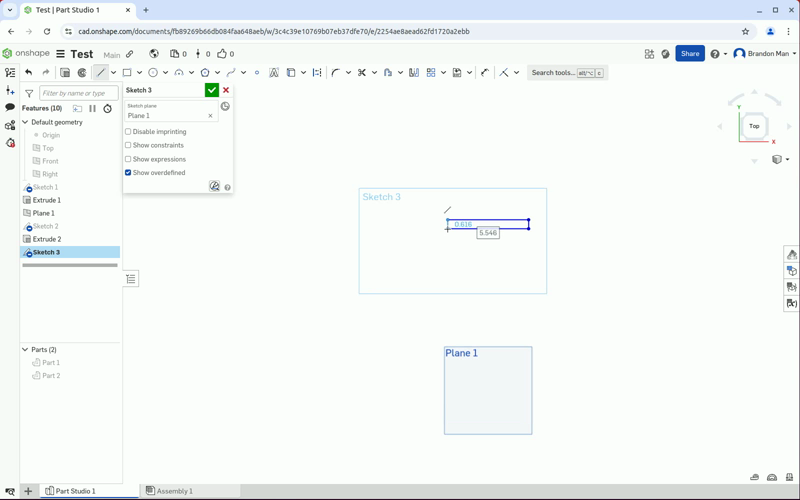
scroll(6)
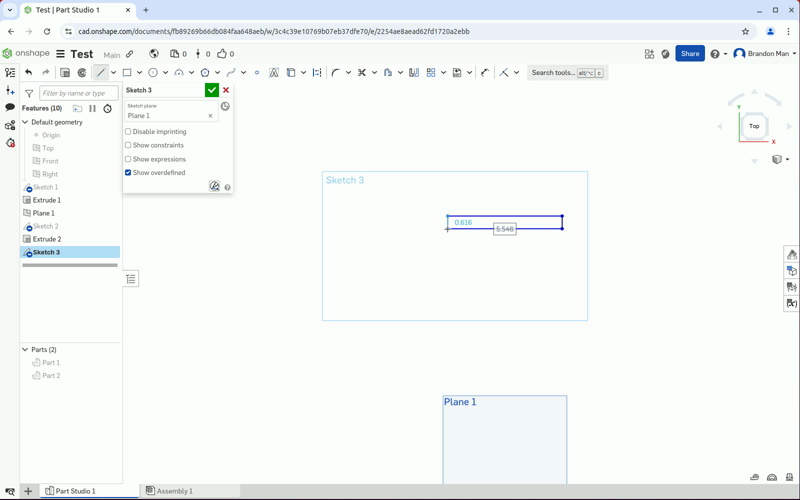
scroll(6)
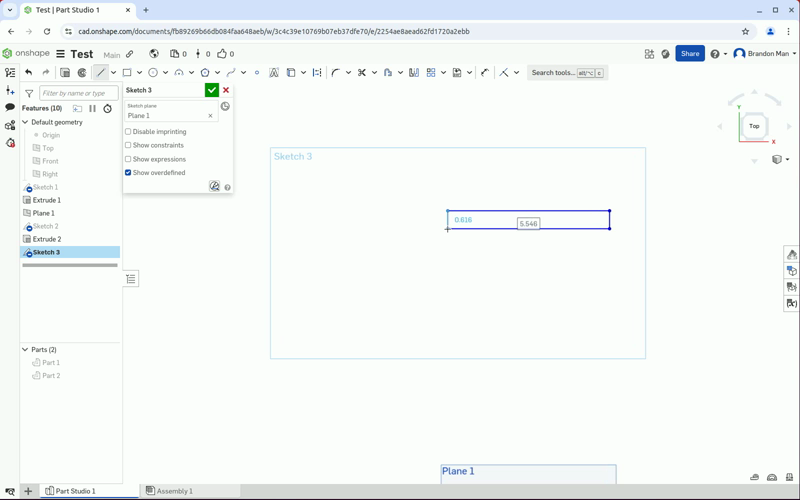
scroll(6)
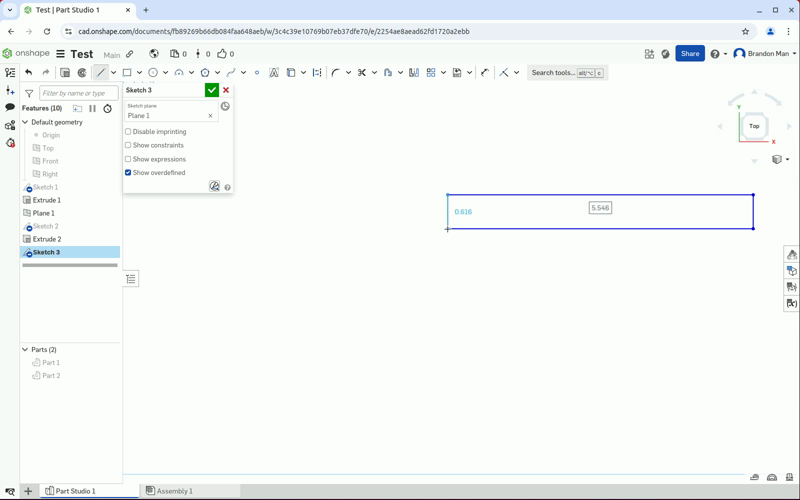
key_up(shift)
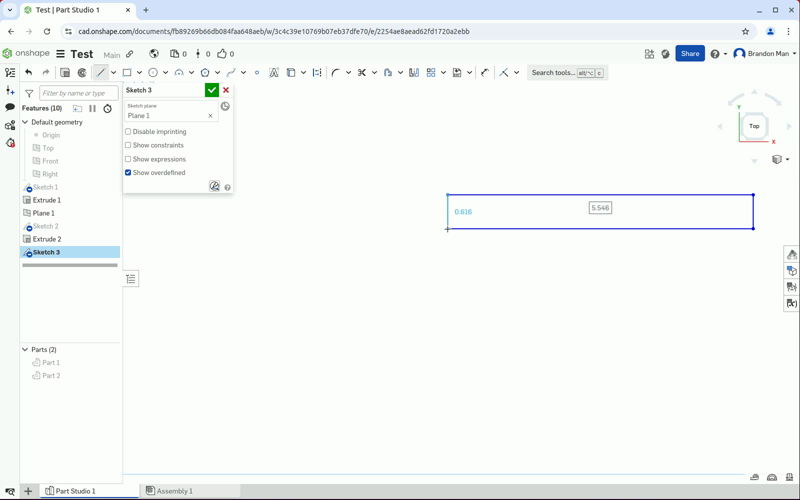
click(447, 228)
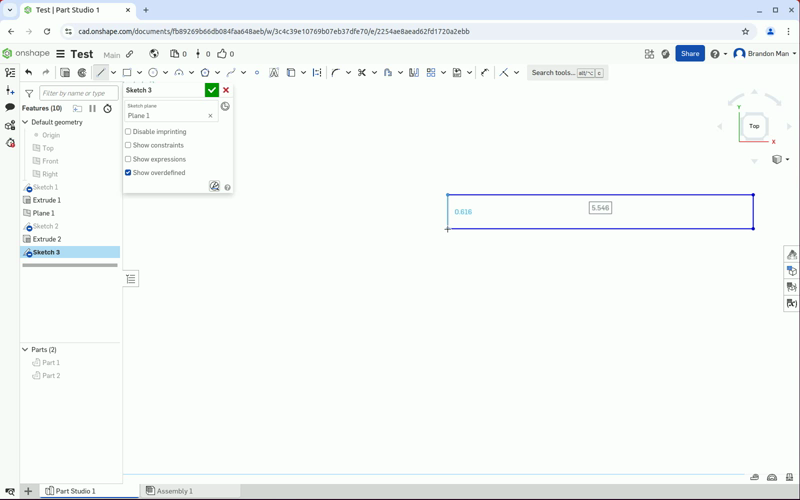
scroll(-6)
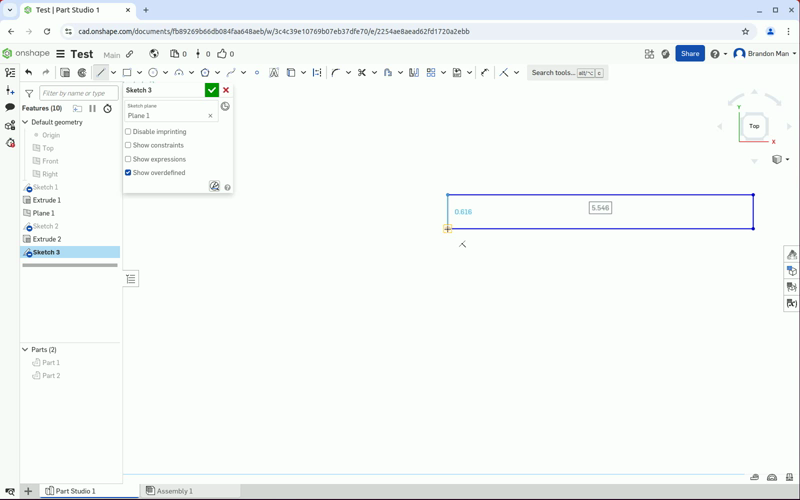
scroll(-6)
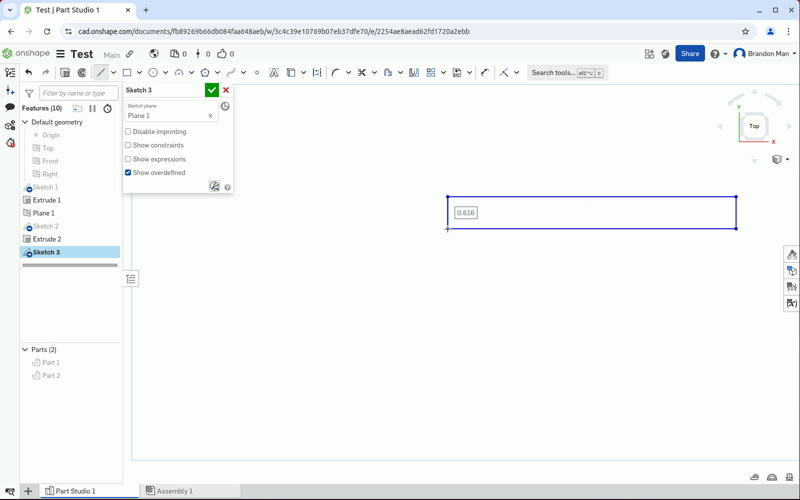
scroll(-6)
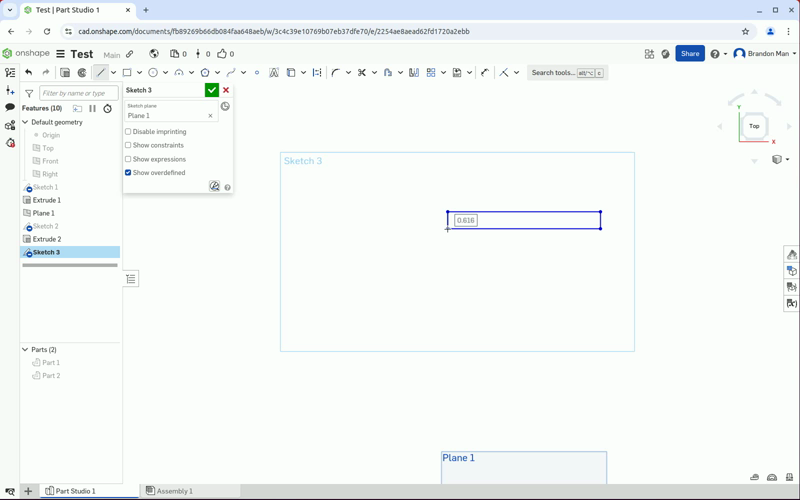
scroll(-6)
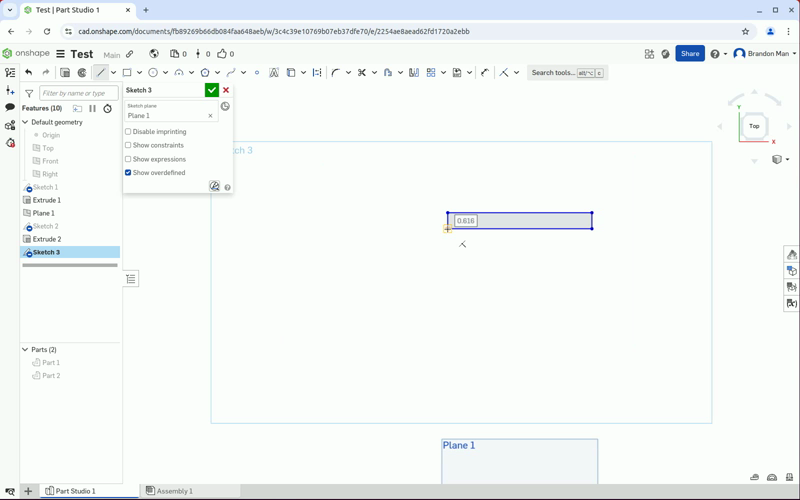
scroll(-6)
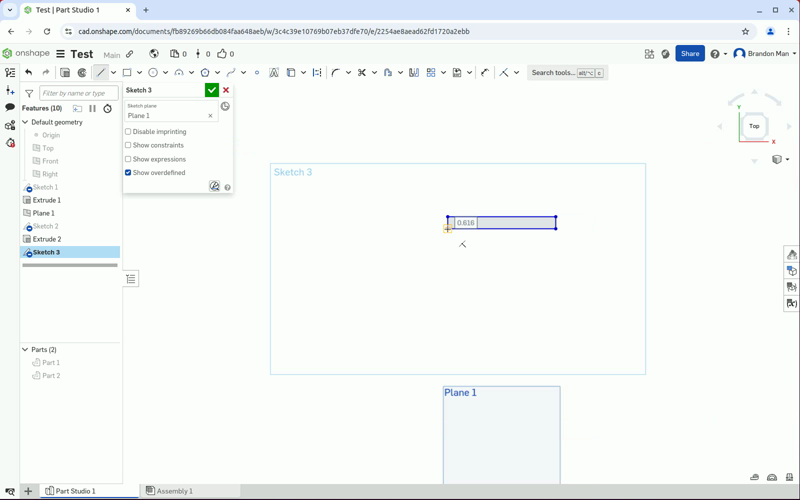
scroll(-6)
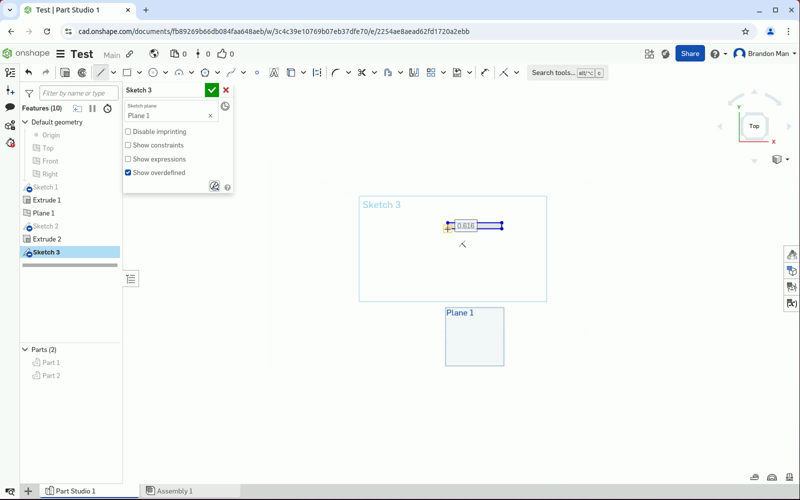
scroll(-6)
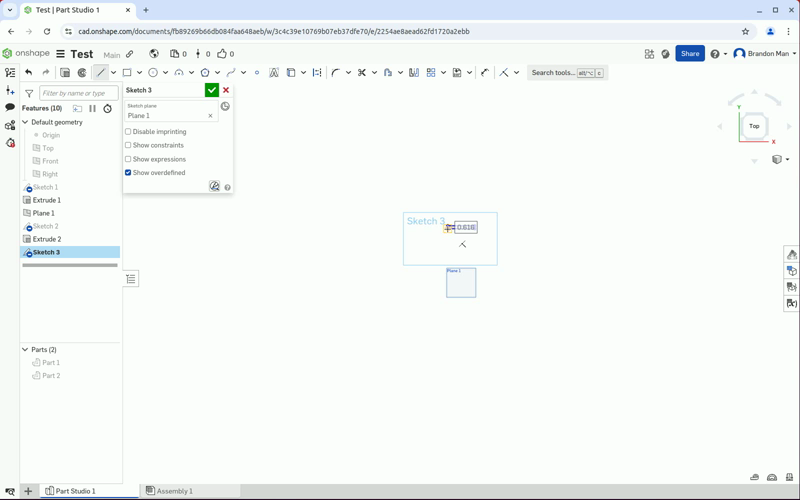
key(esc)
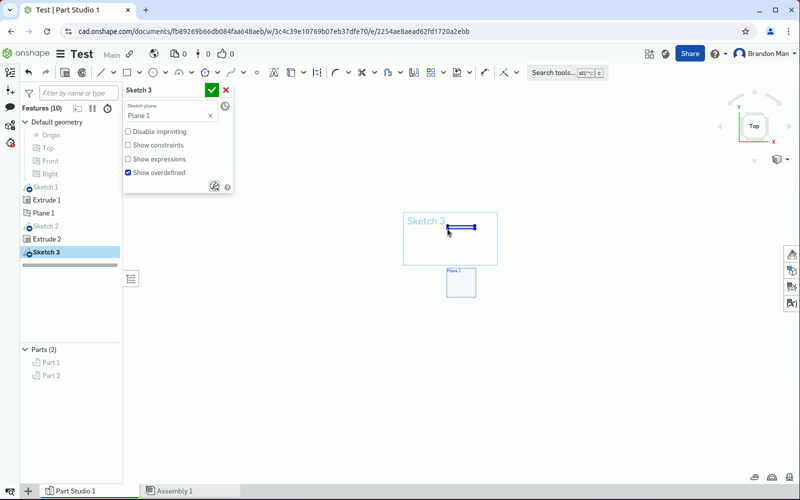
mouse_move(470, 228)
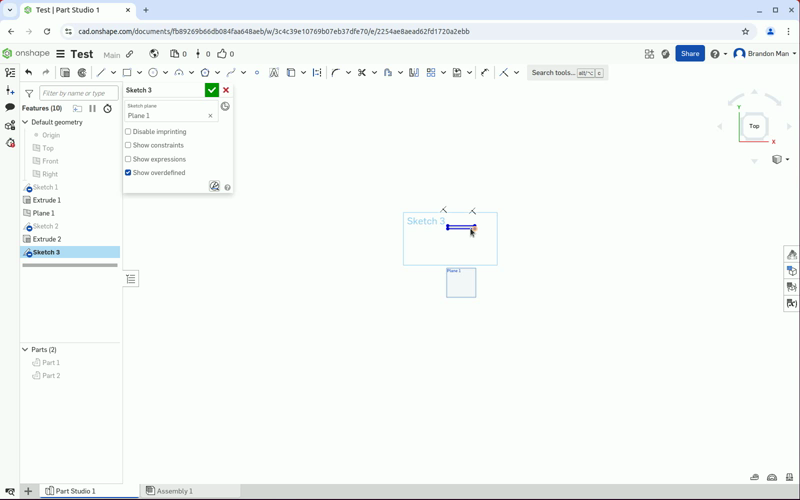
scroll(6)
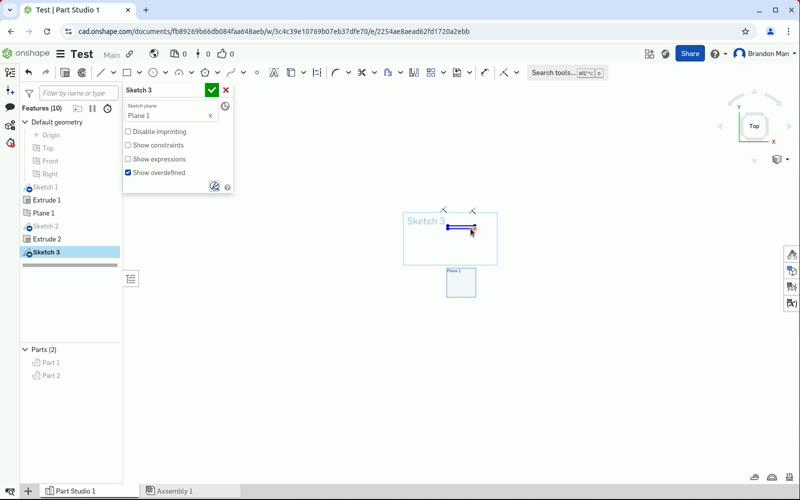
scroll(6)
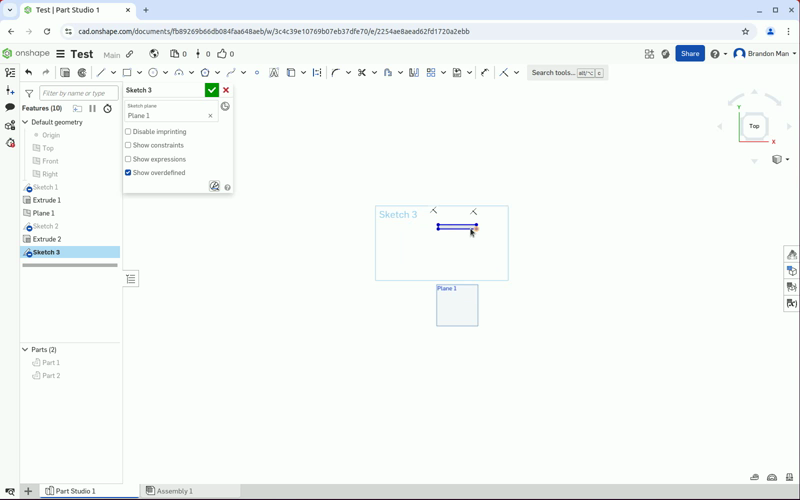
scroll(6)
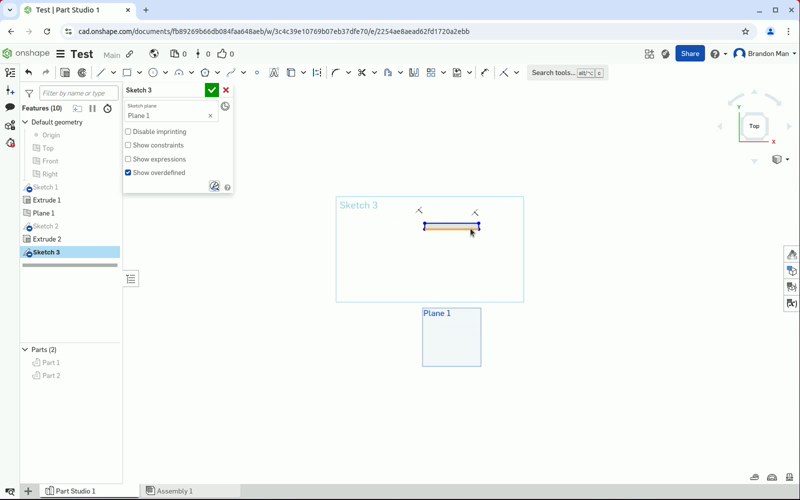
scroll(6)
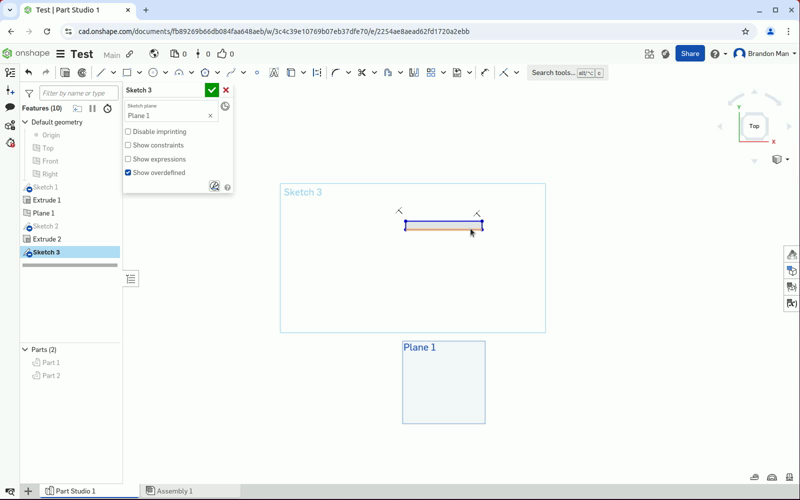
scroll(6)
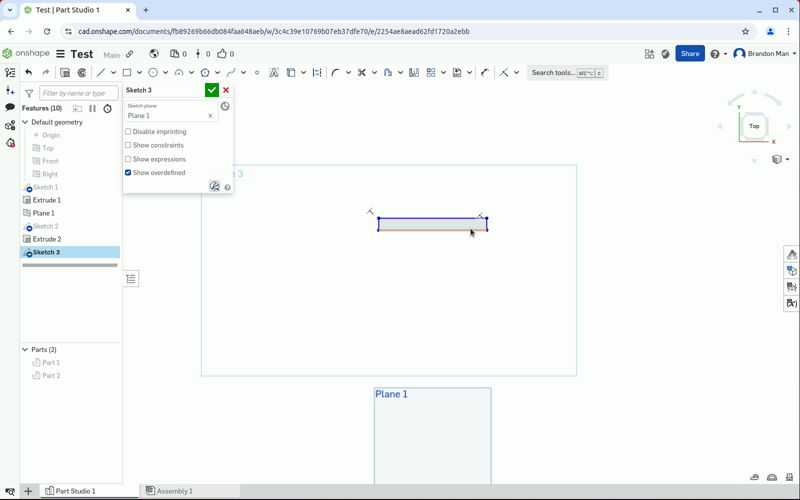
scroll(6)
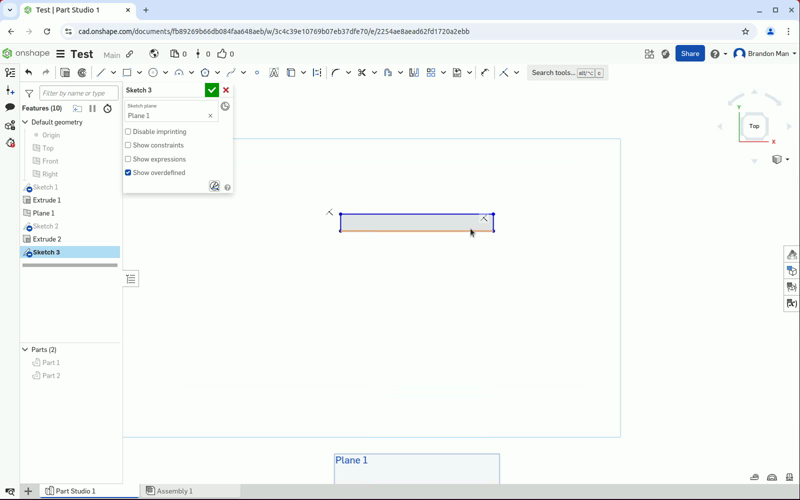
scroll(6)
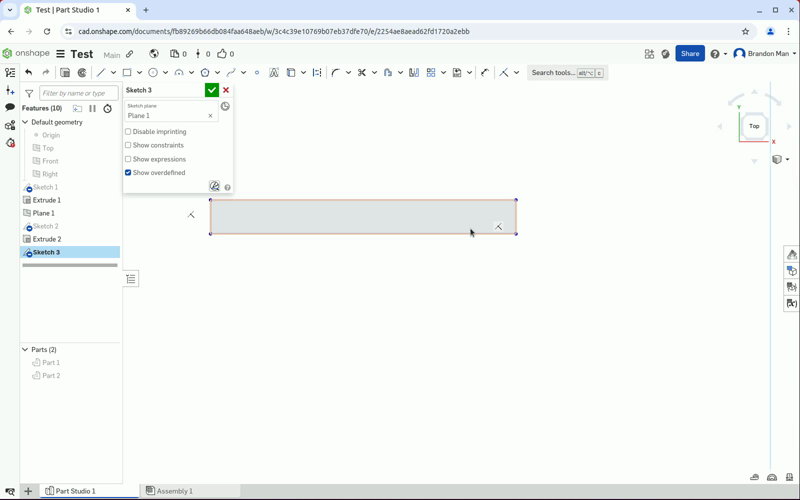
click(470, 228)
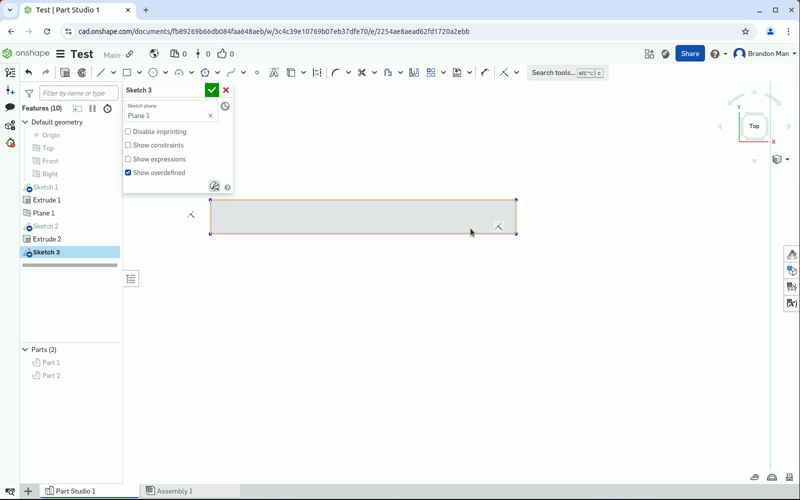
scroll(-6)
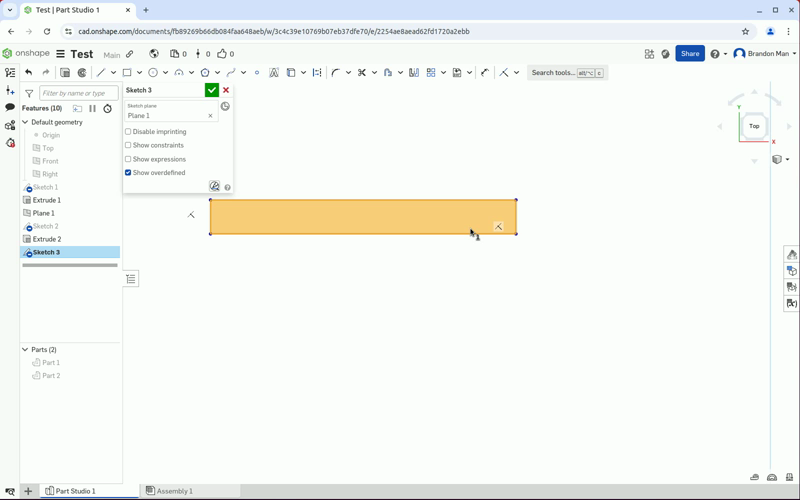
scroll(-6)
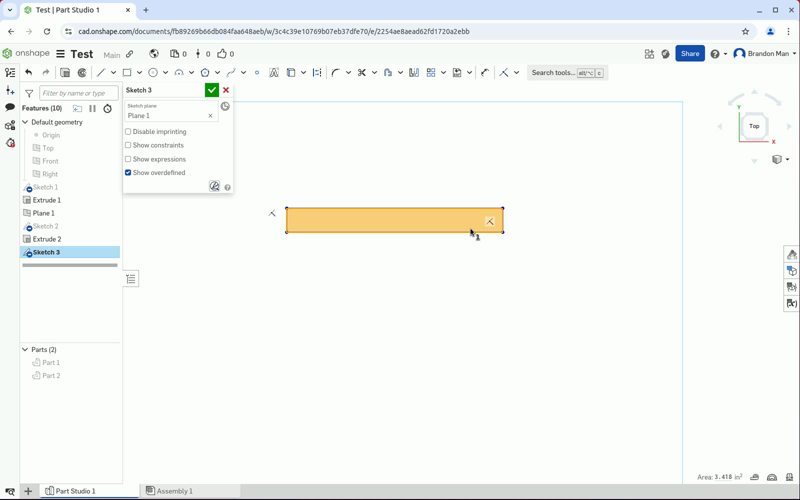
scroll(-6)
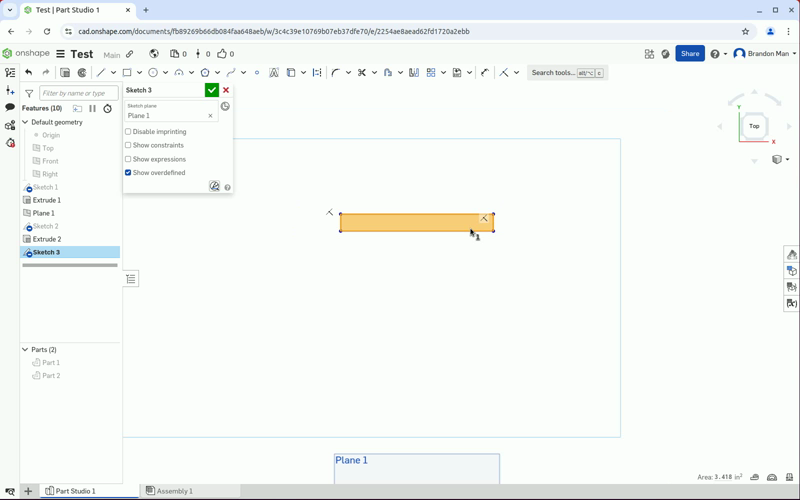
scroll(-6)
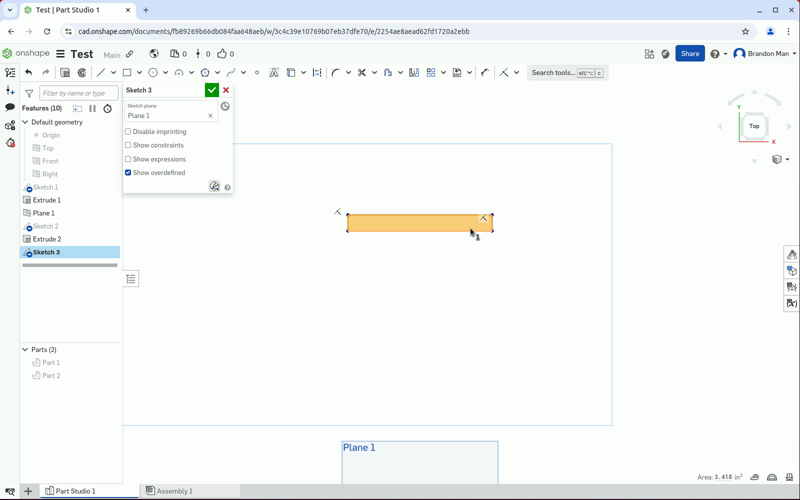
scroll(-6)
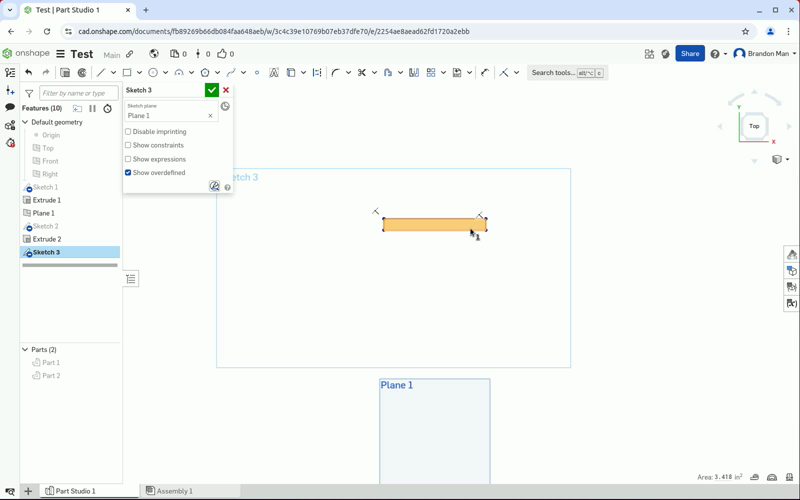
scroll(-6)
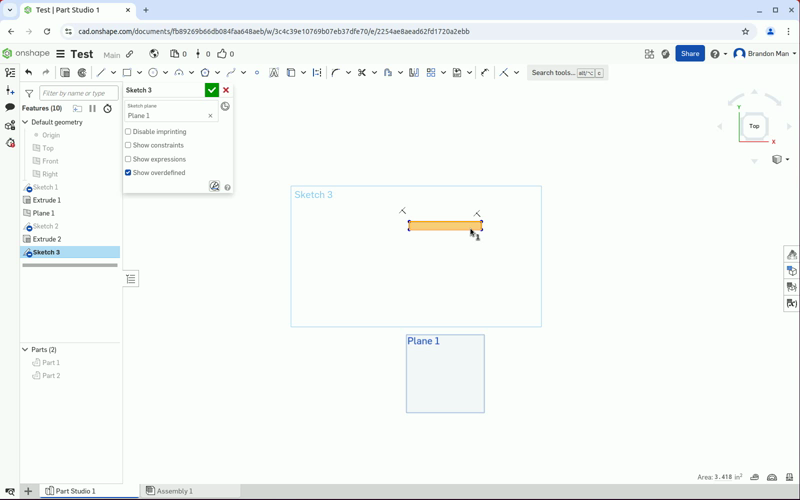
scroll(-6)
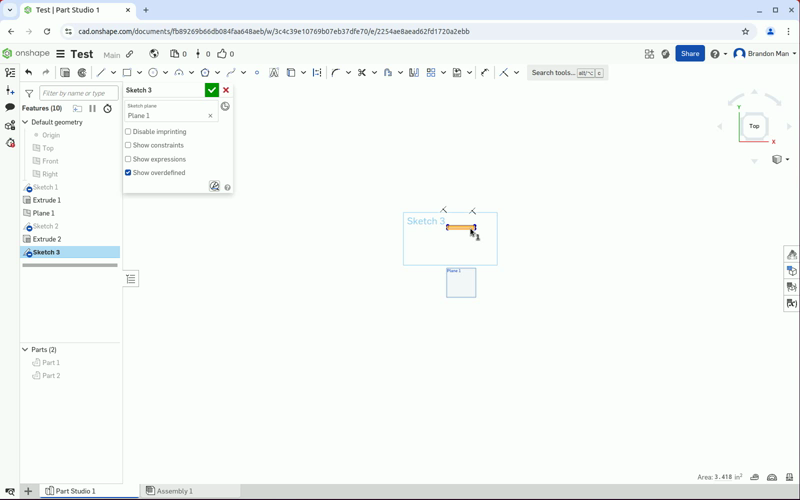
mouse_move(73, 352)
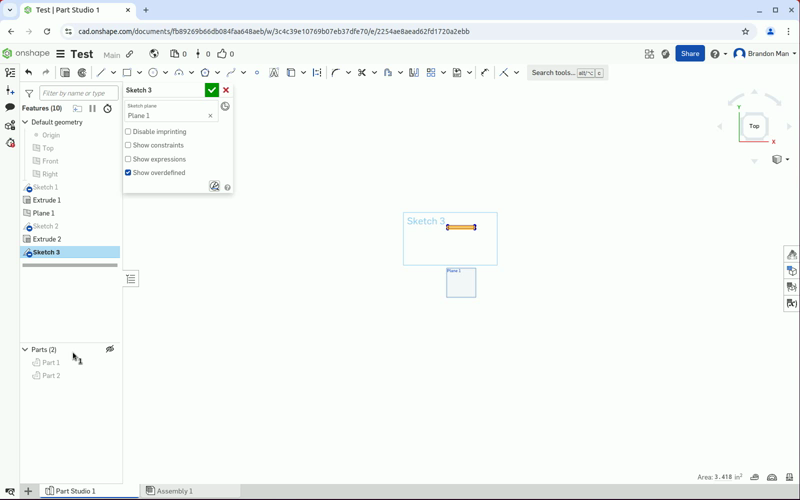
key(shift+y)
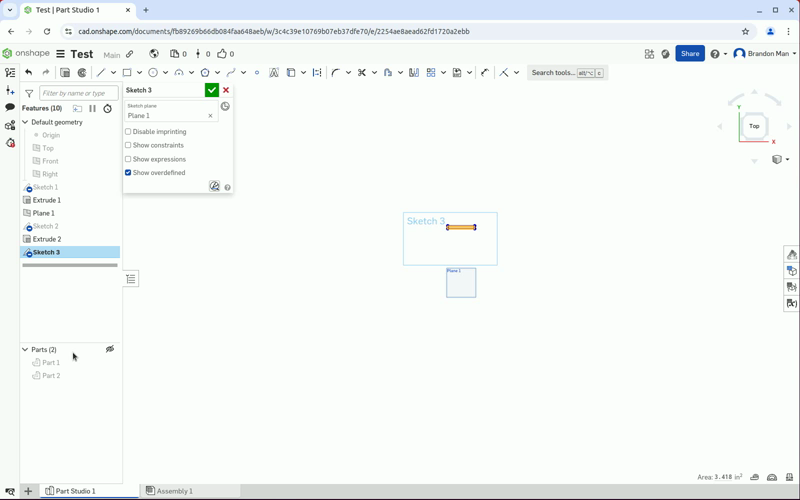
key(shift+e)
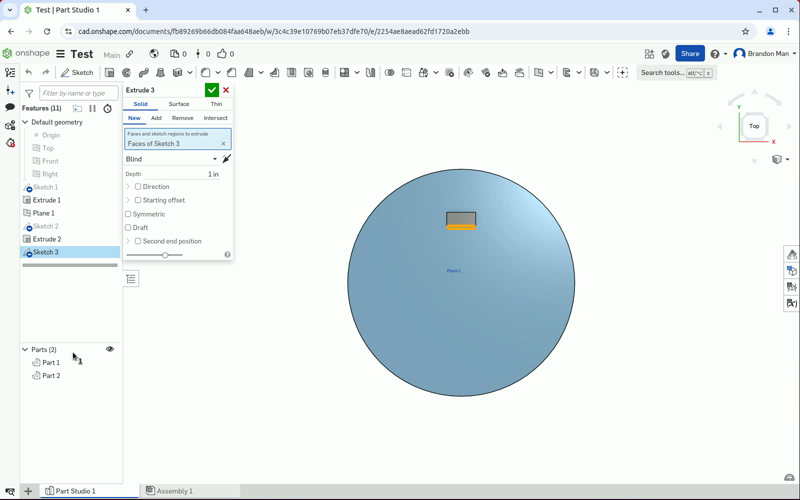
mouse_move(143, 106)
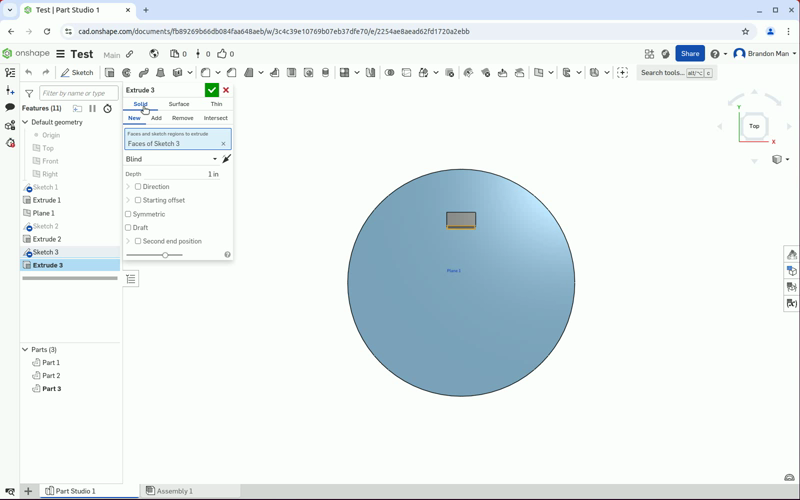
click(143, 106)
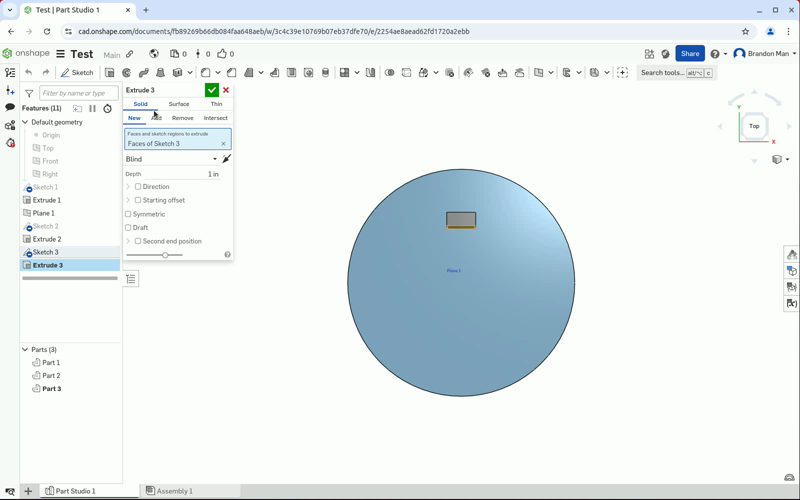
mouse_move(186, 120)
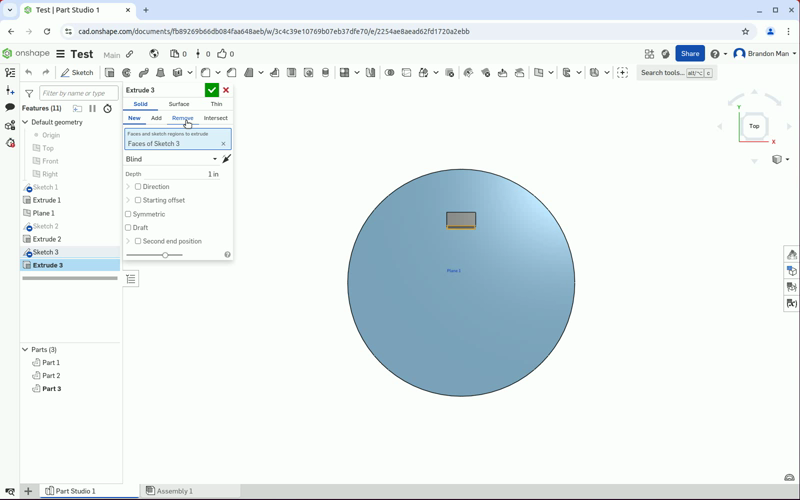
click(186, 120)
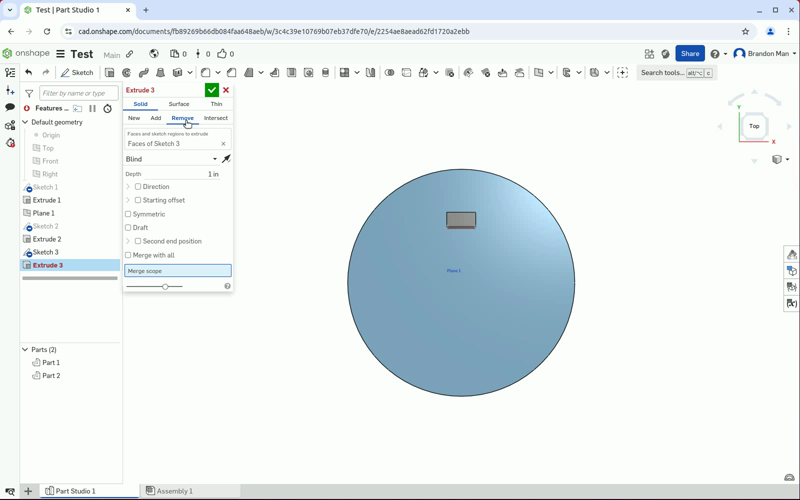
key(tab, 4)
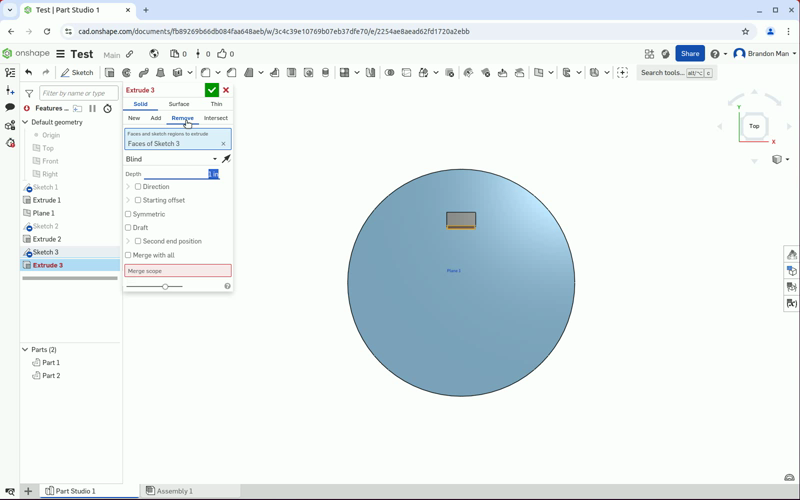
text(0.481)
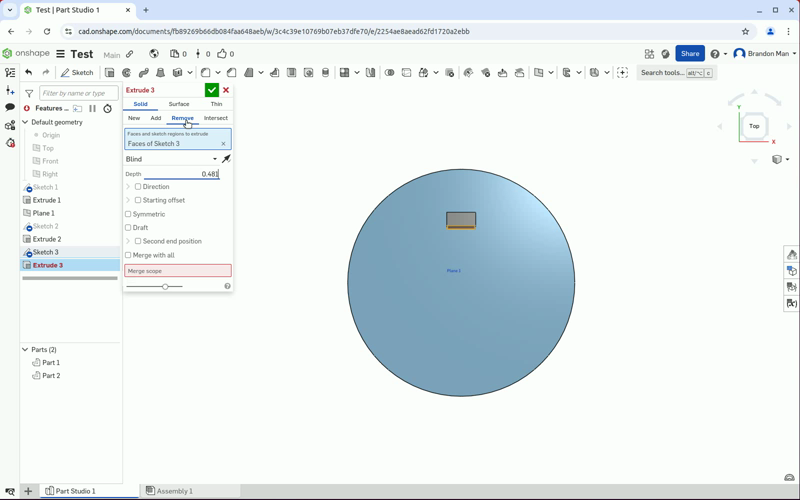
key(tab, 6)
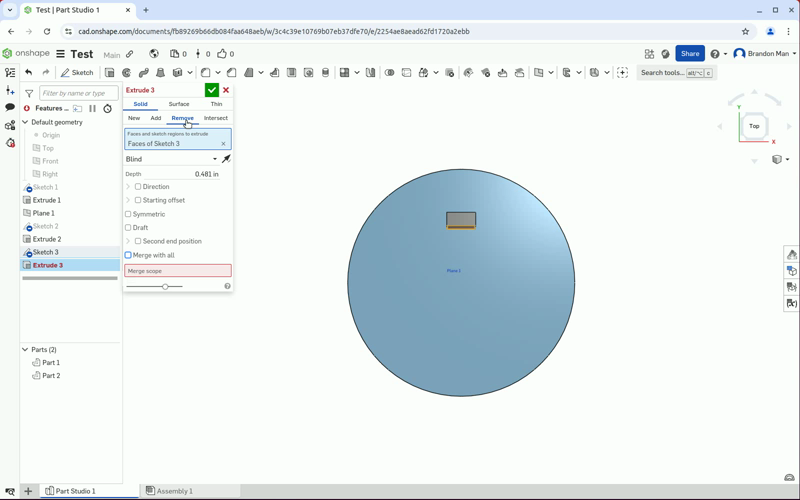
key(space)
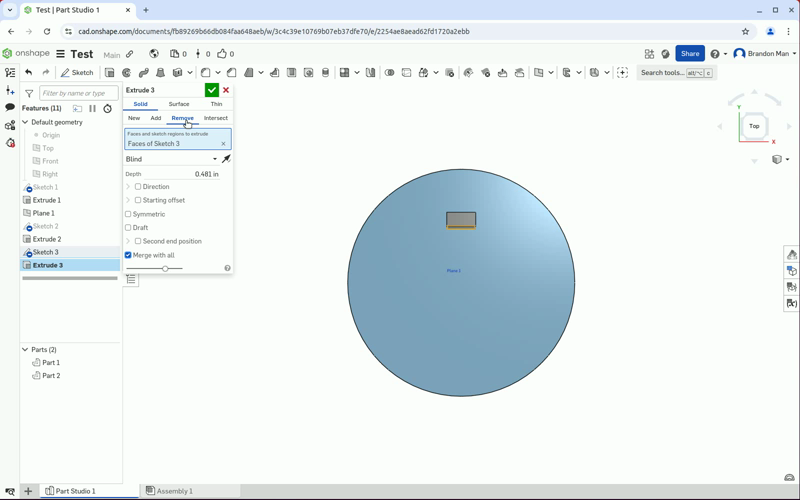
key(enter)
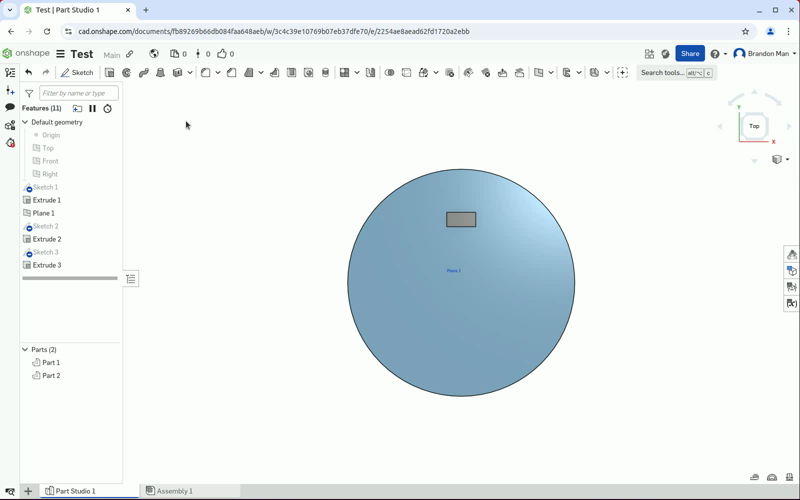
key(shift+h)
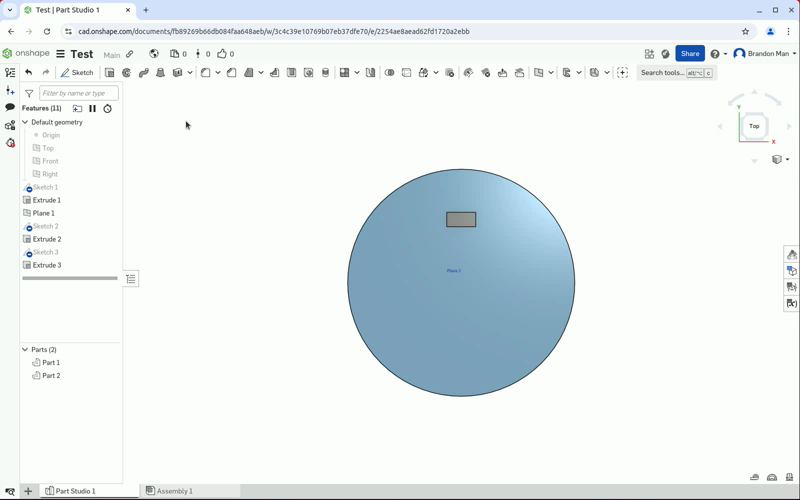
key(shift+h)
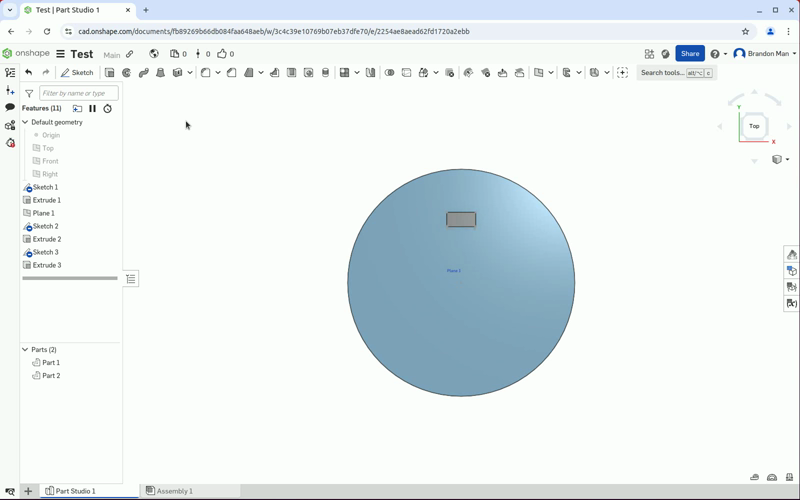
key(shift+7)
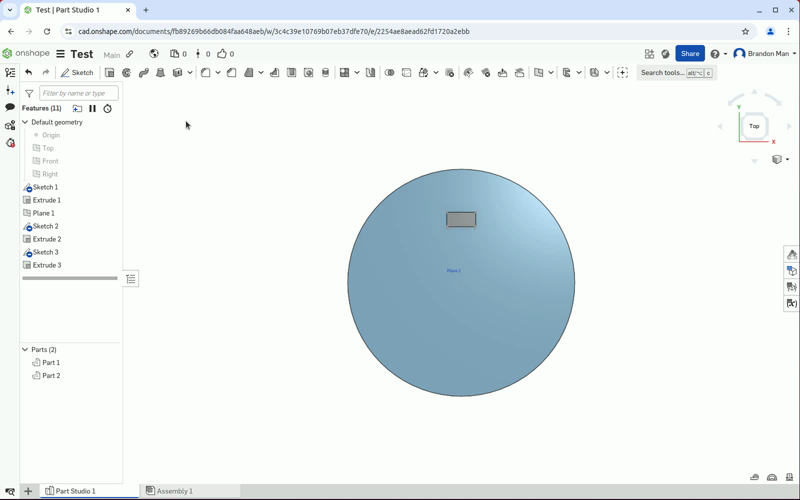
key(up, 3)
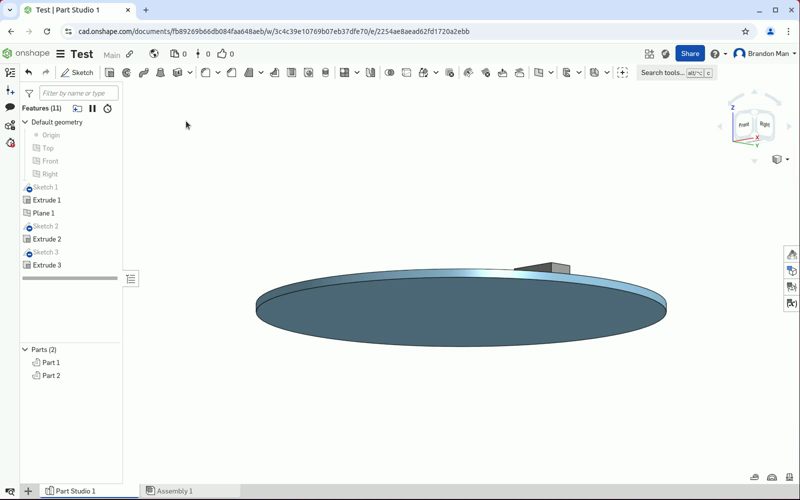
key(left, 3)
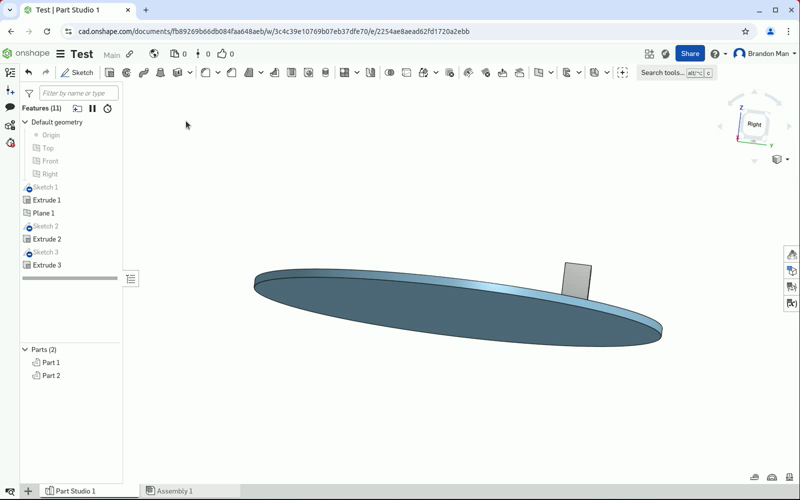
key(right, 3)
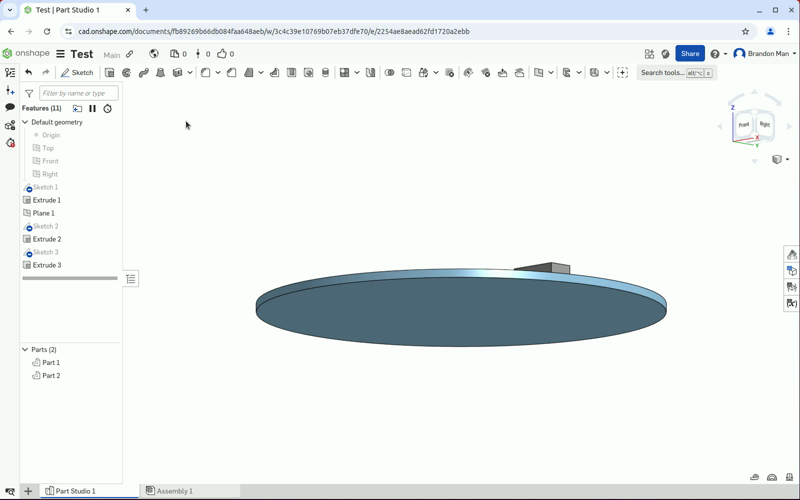
key(down, 3)
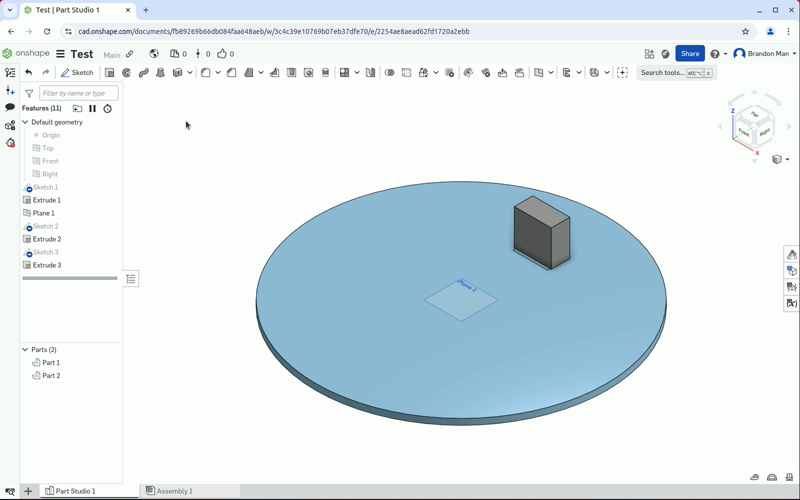
mouse_move(73, 189)
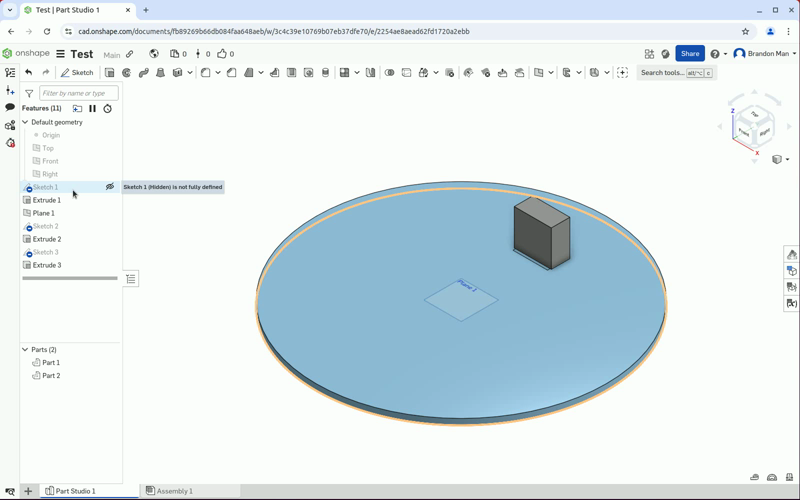
click(73, 189)